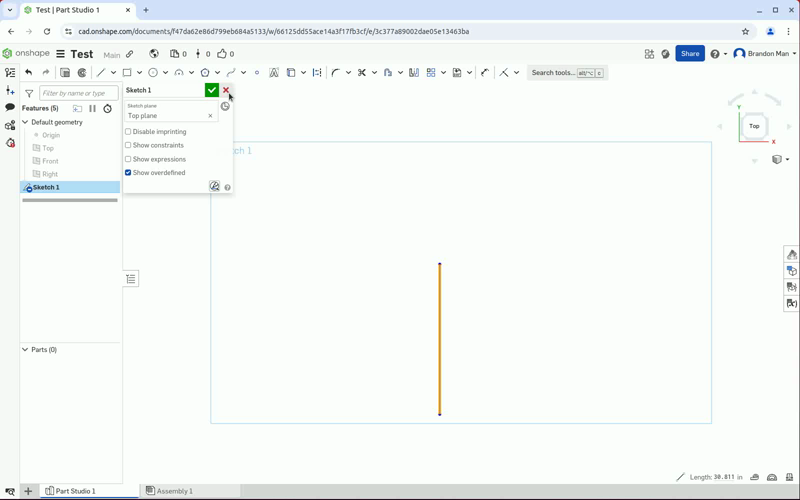
key(shift+h)
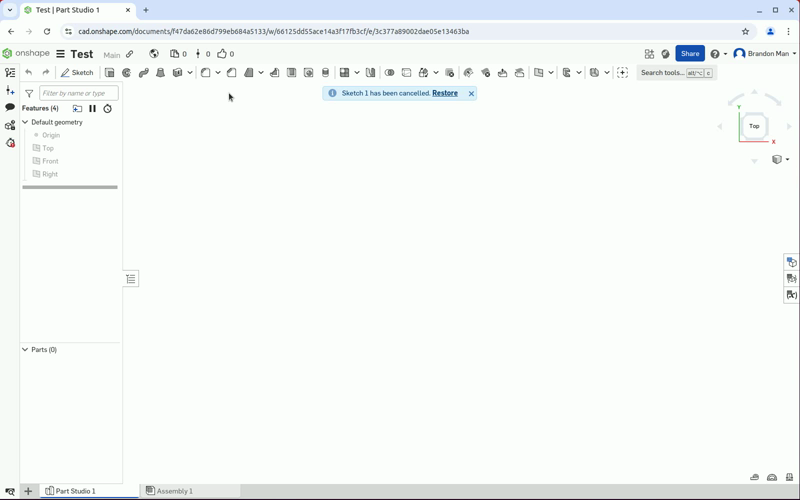
mouse_move(73, 352)
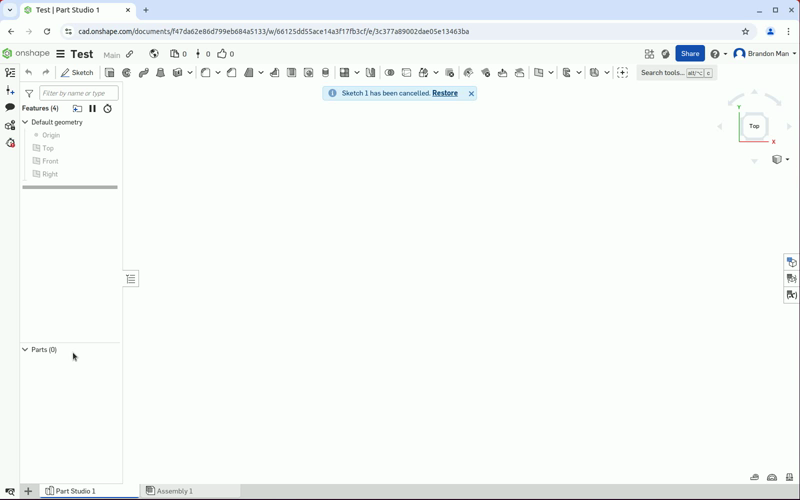
key(y)
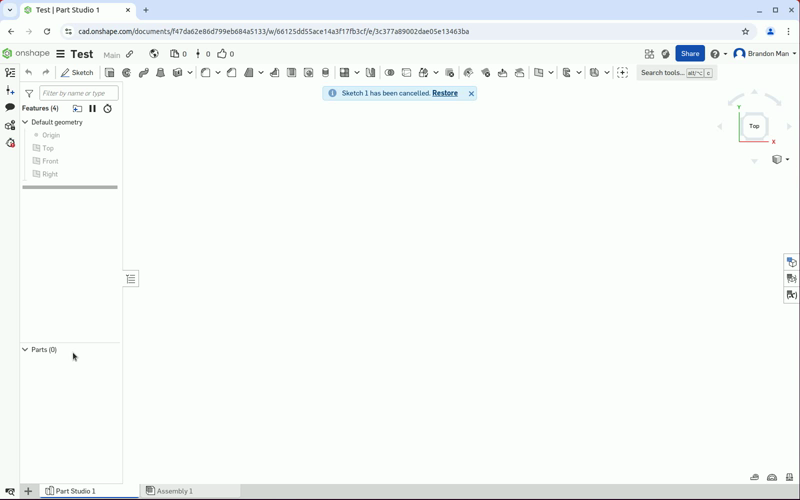
key(shift+p)
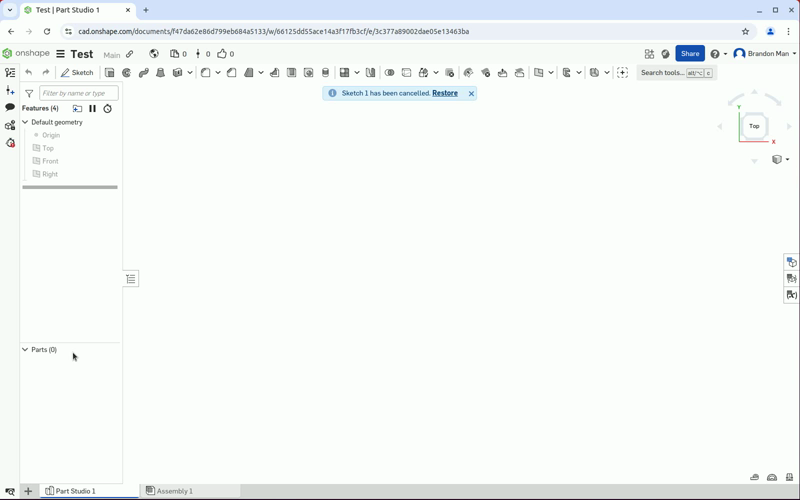
key(space)
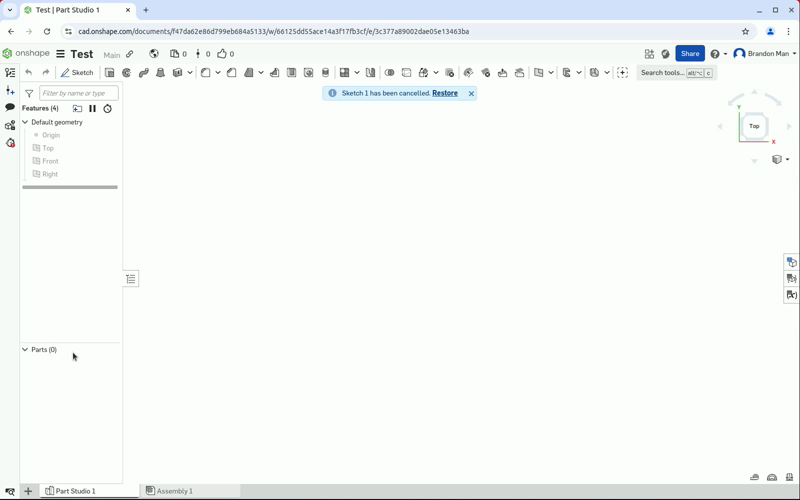
key_down(shift)
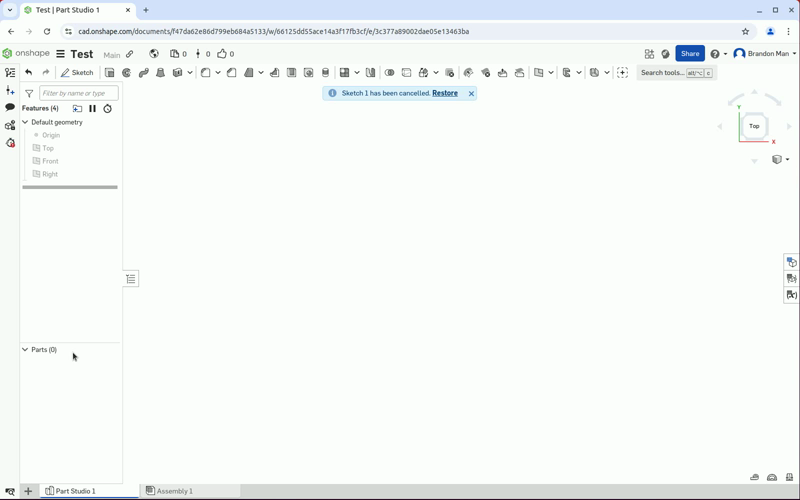
key(up)
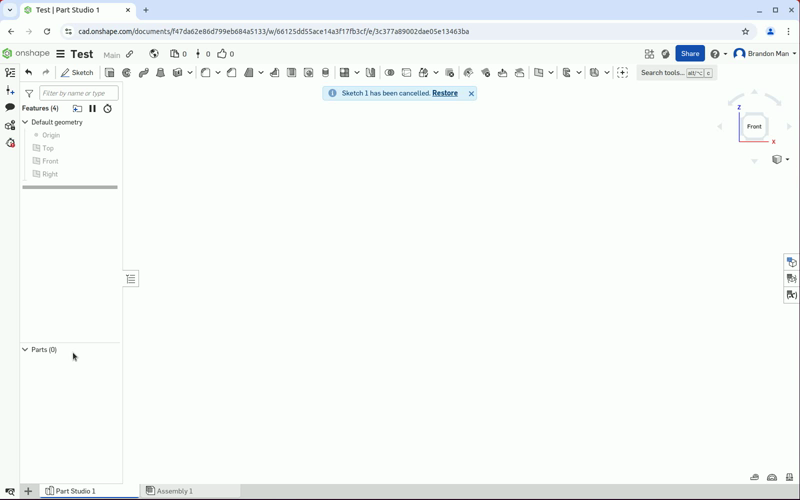
key_up(shift)
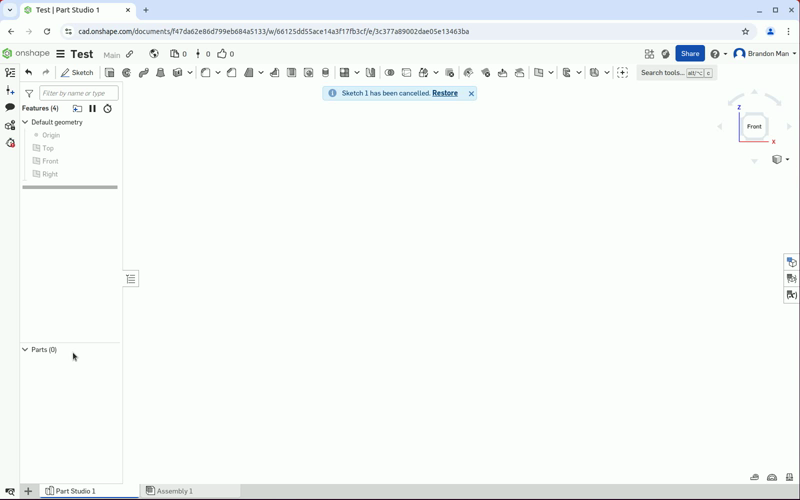
mouse_move(73, 352)
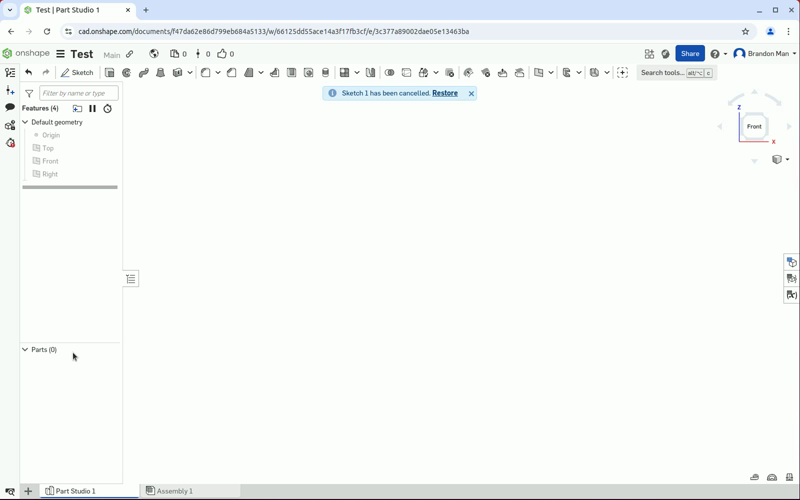
key(shift+y)
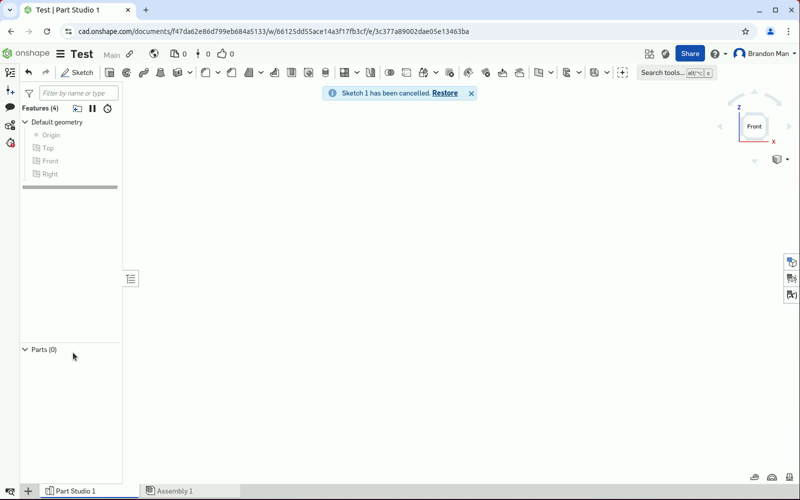
key(shift+s)
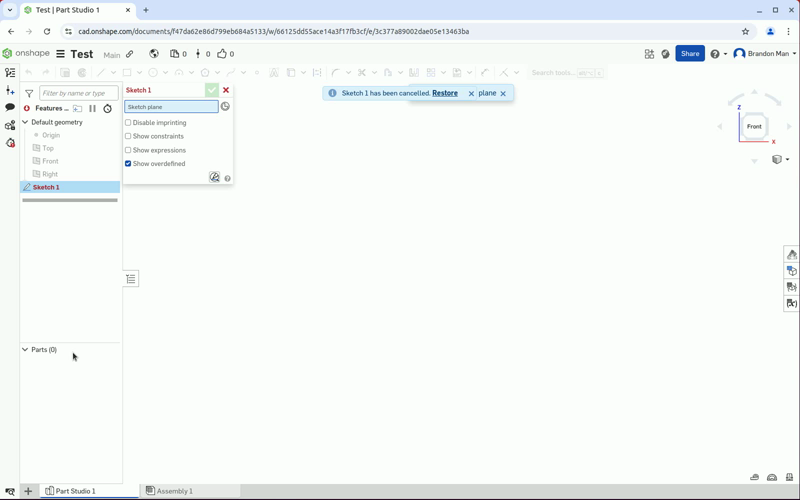
mouse_move(73, 163)
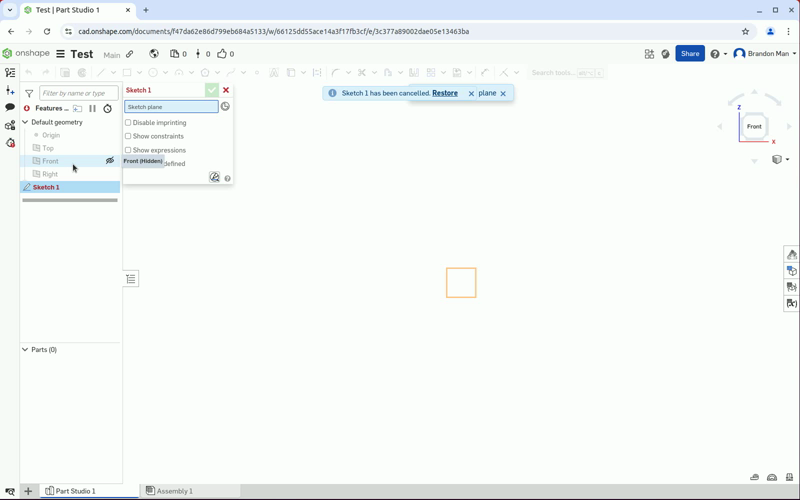
click(73, 163)
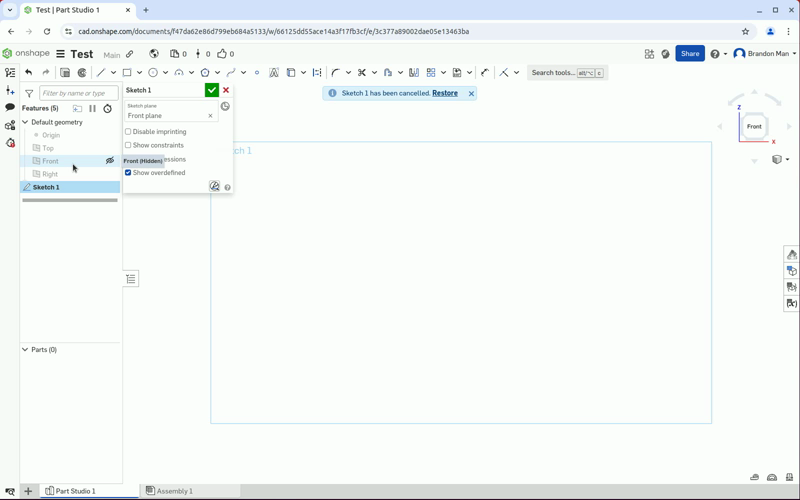
mouse_move(73, 352)
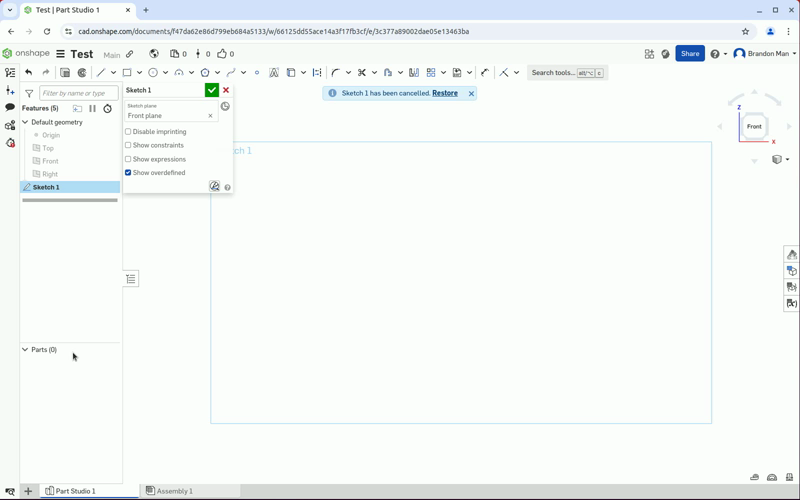
key(y)
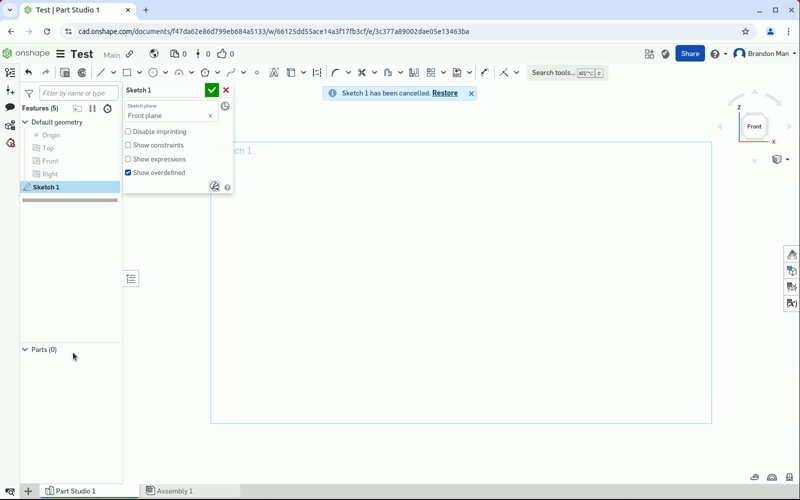
key(l)
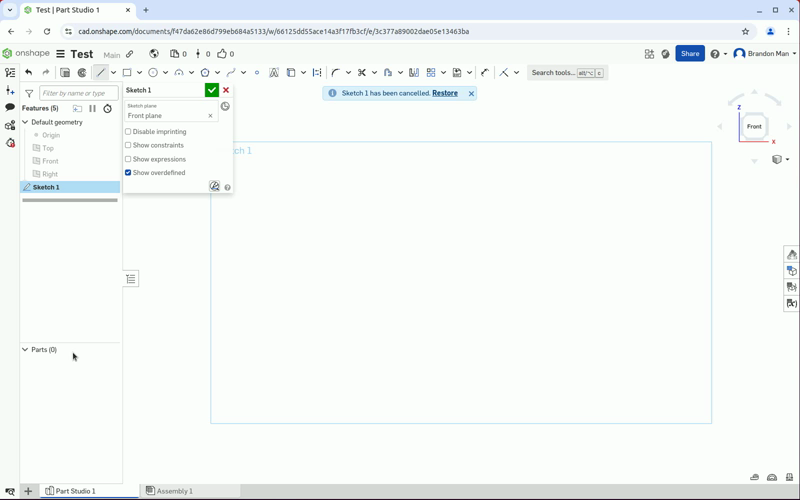
key_down(shift)
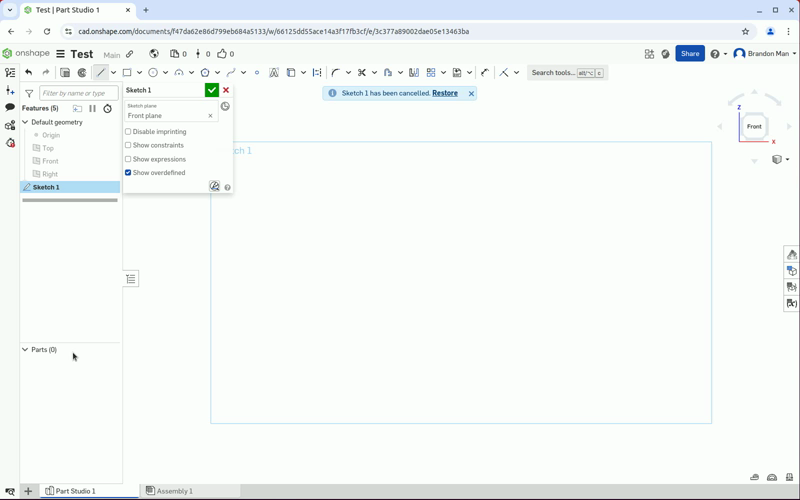
mouse_move(412, 319)
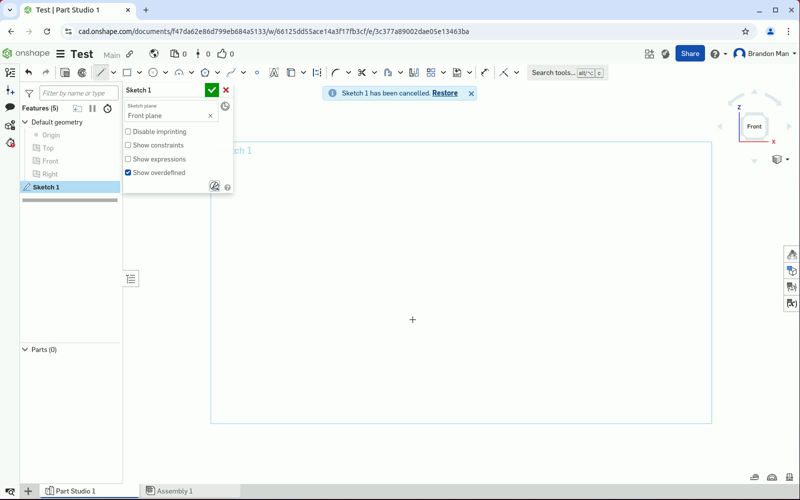
click(412, 319)
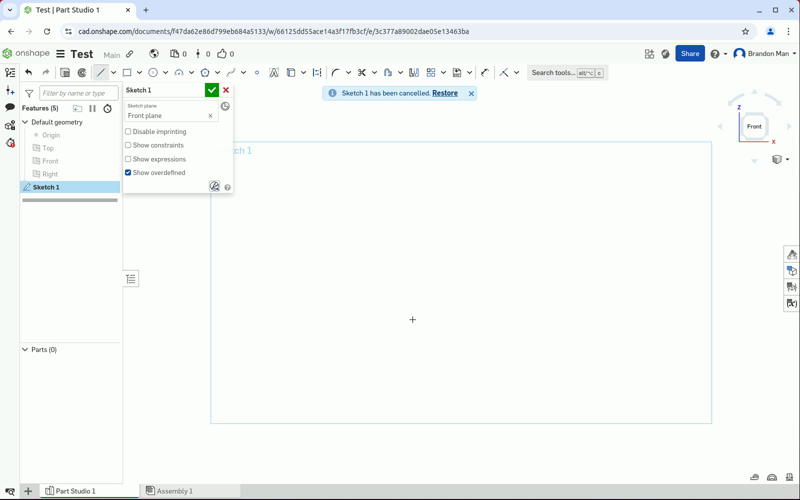
key_up(shift)
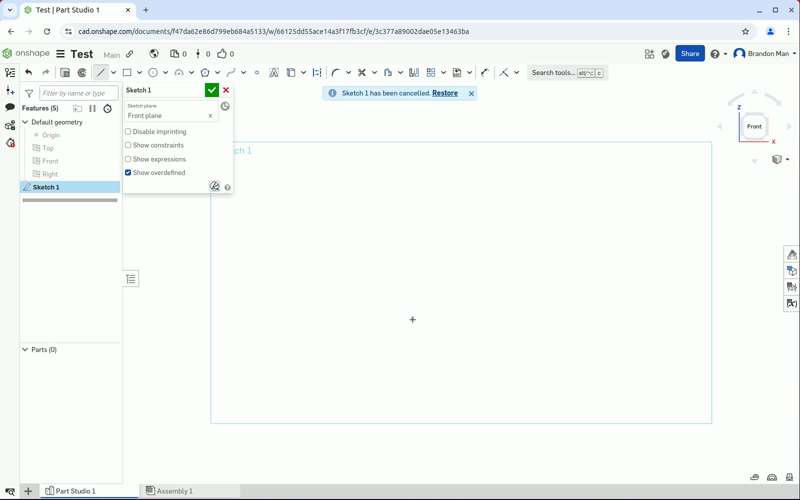
key_down(shift)
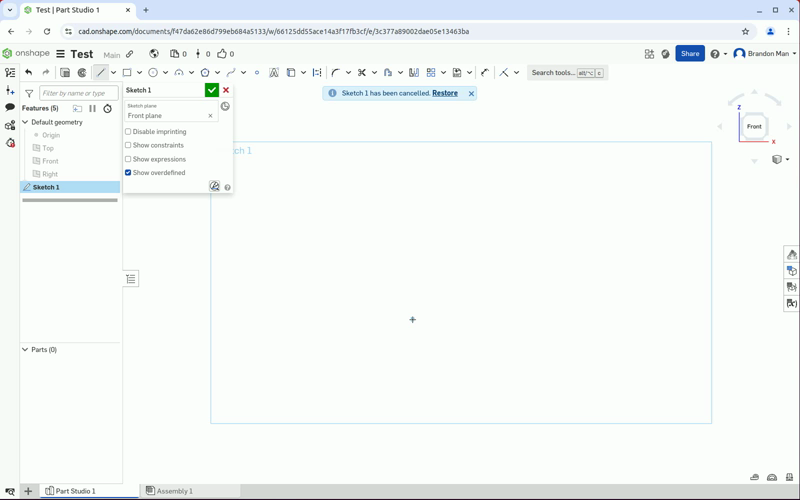
mouse_move(503, 319)
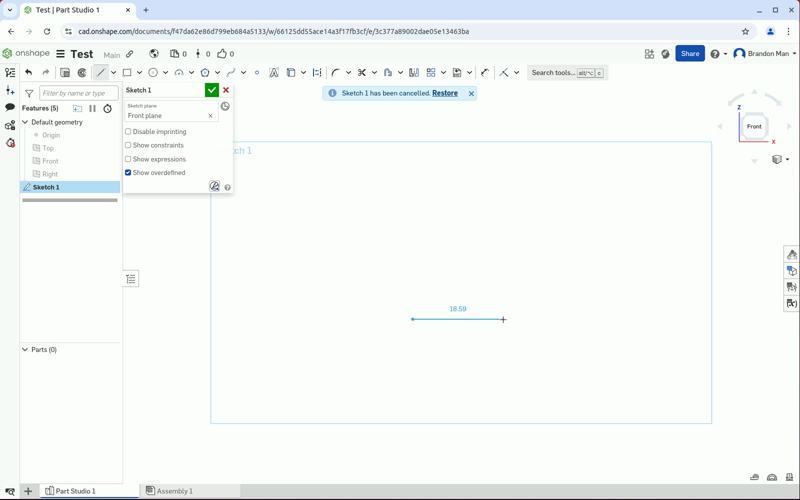
click(503, 319)
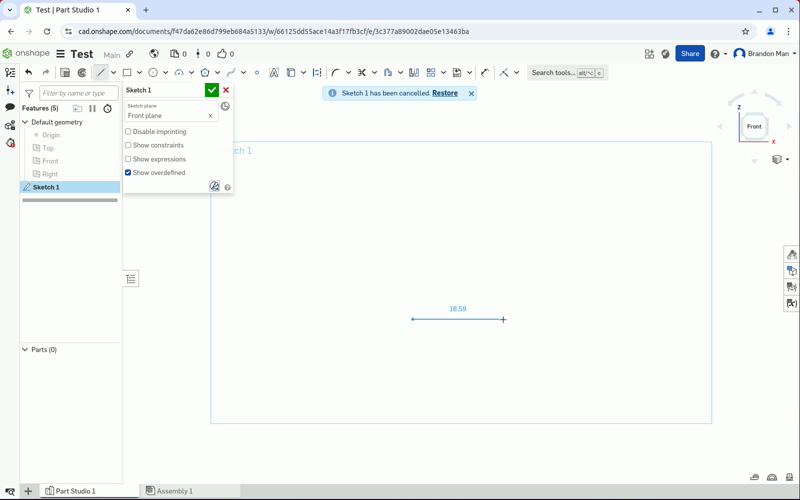
key_up(shift)
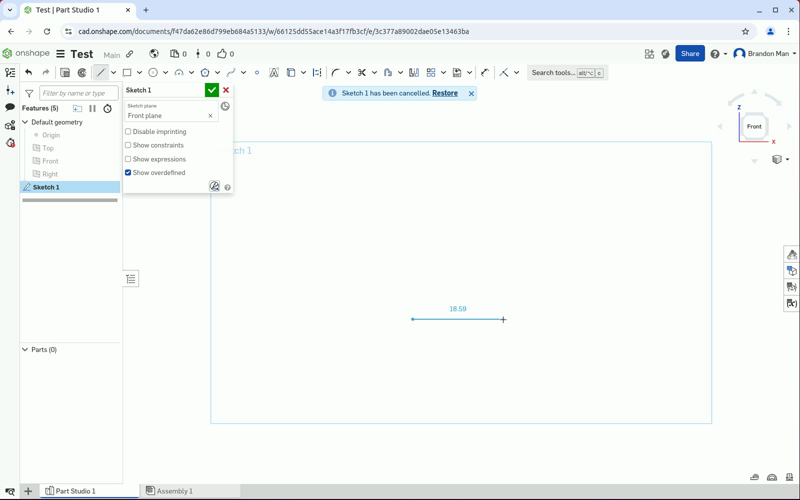
key_down(shift)
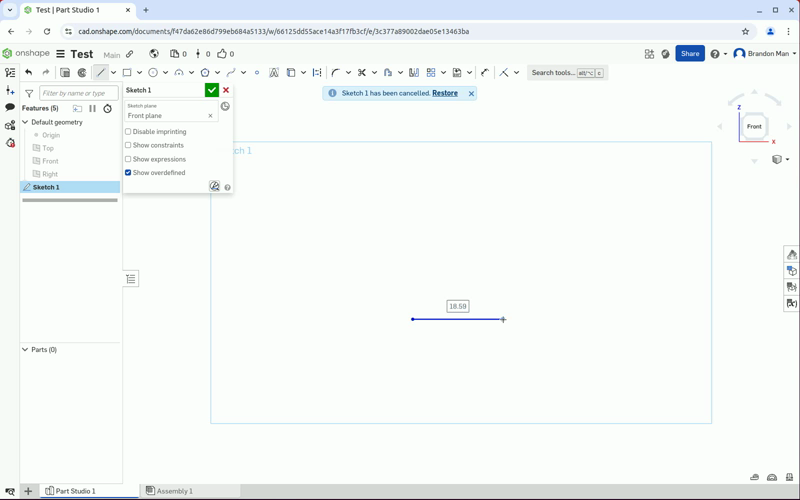
mouse_move(503, 228)
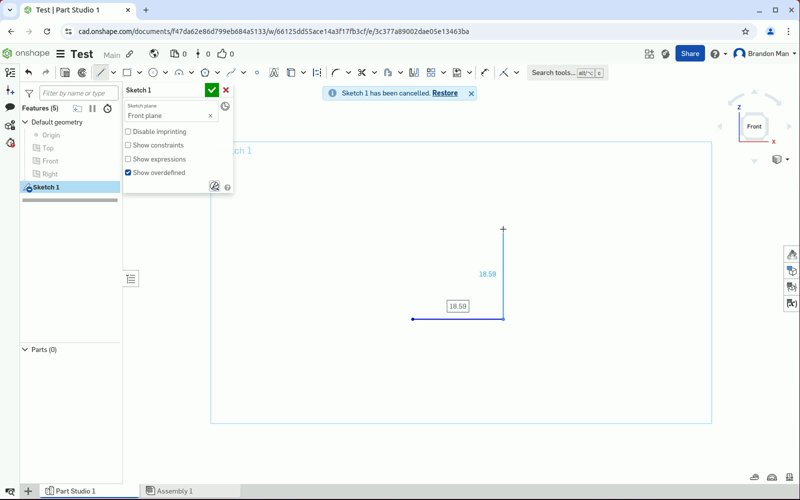
click(503, 228)
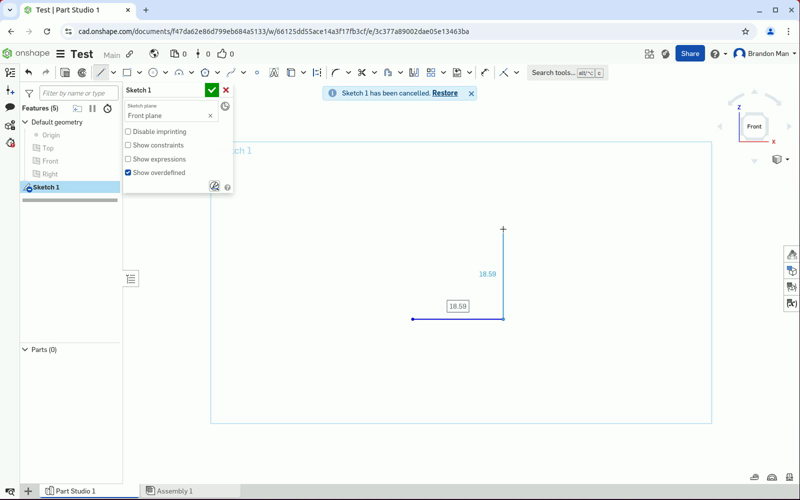
key_up(shift)
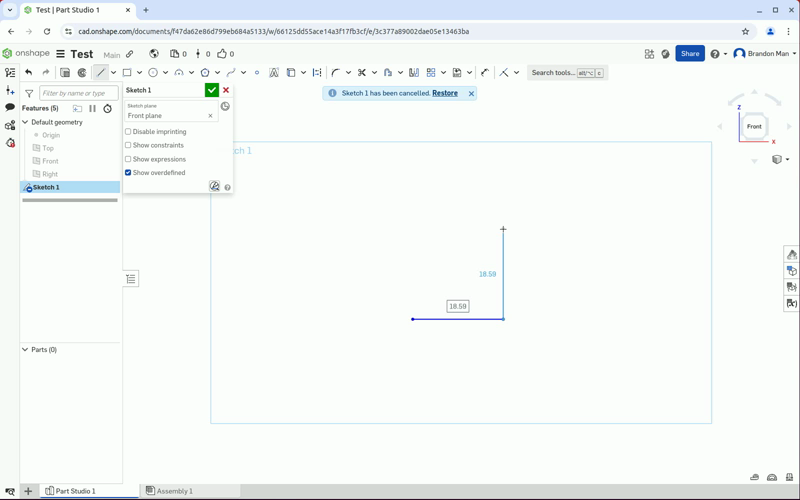
key_down(shift)
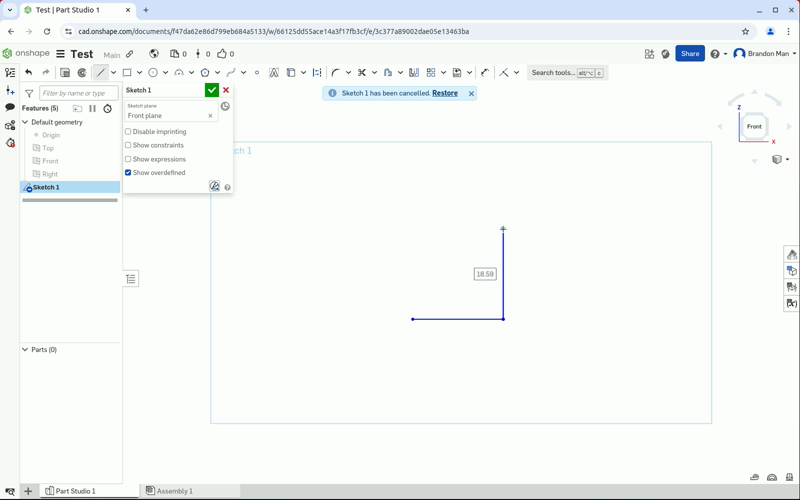
mouse_move(412, 228)
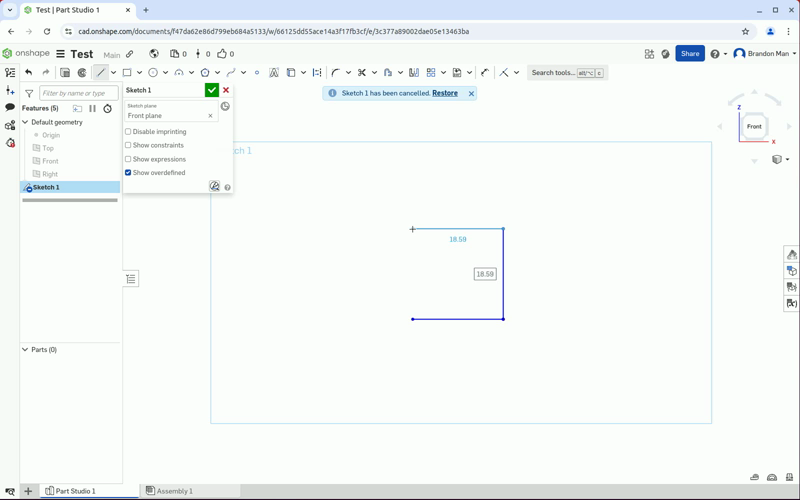
click(412, 228)
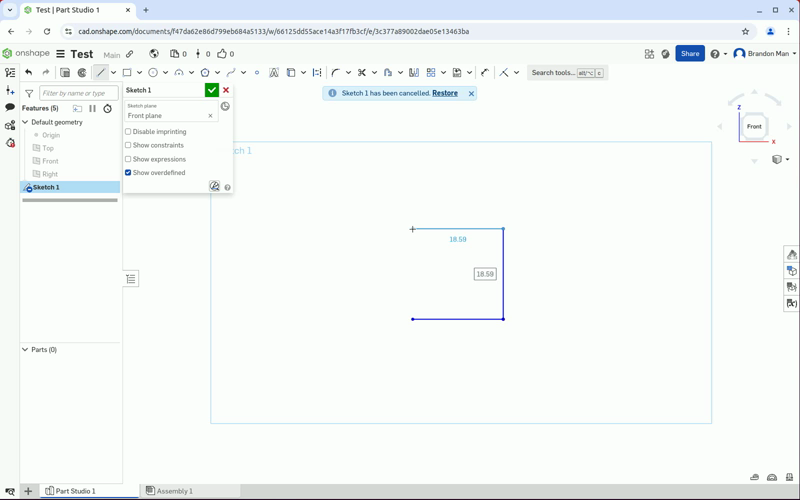
key_up(shift)
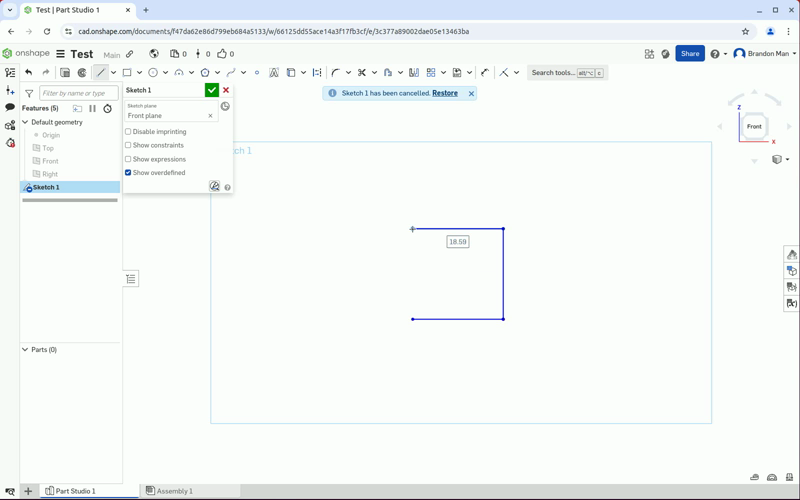
key_down(shift)
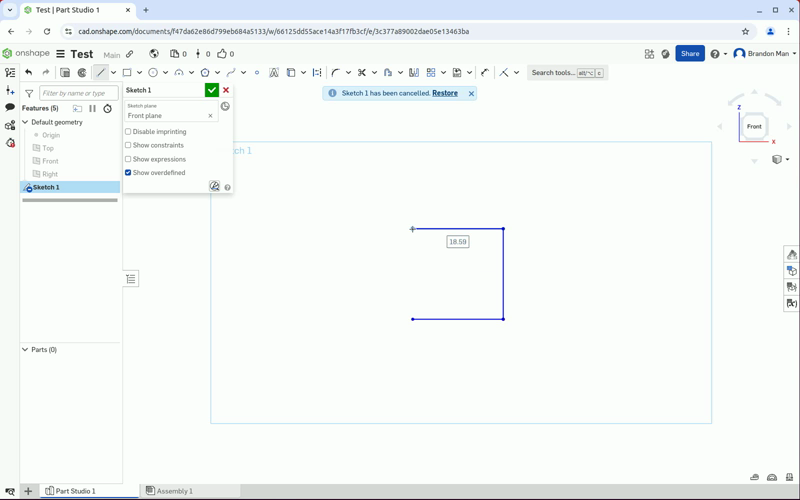
mouse_move(412, 319)
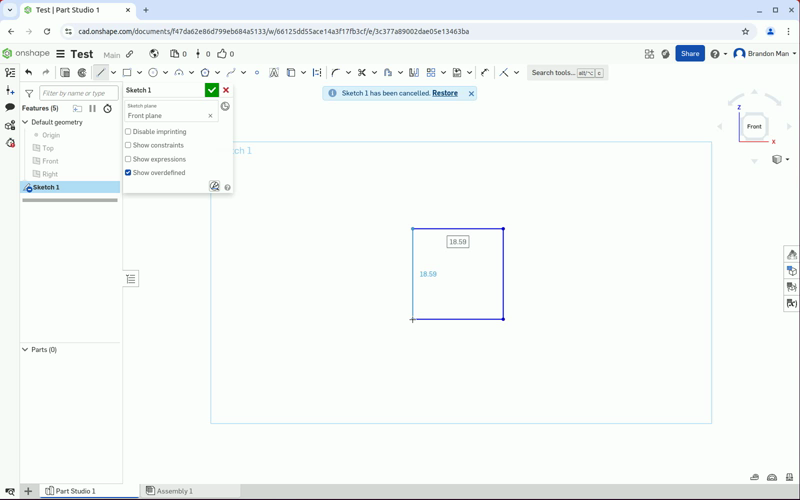
key_up(shift)
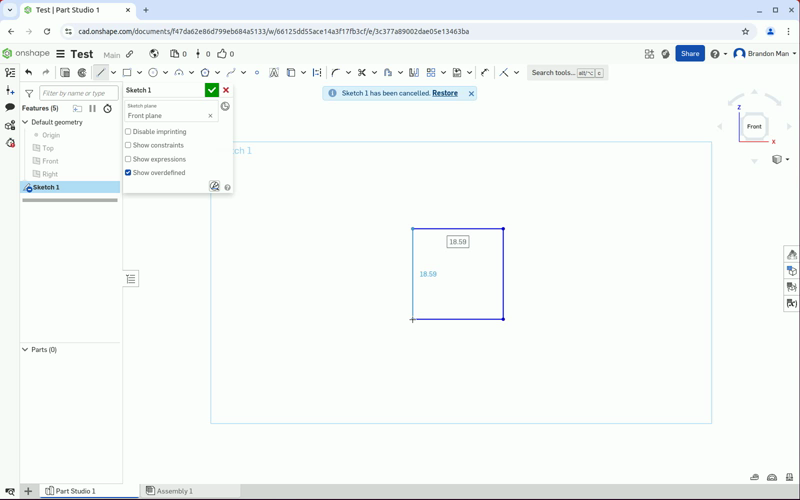
click(412, 319)
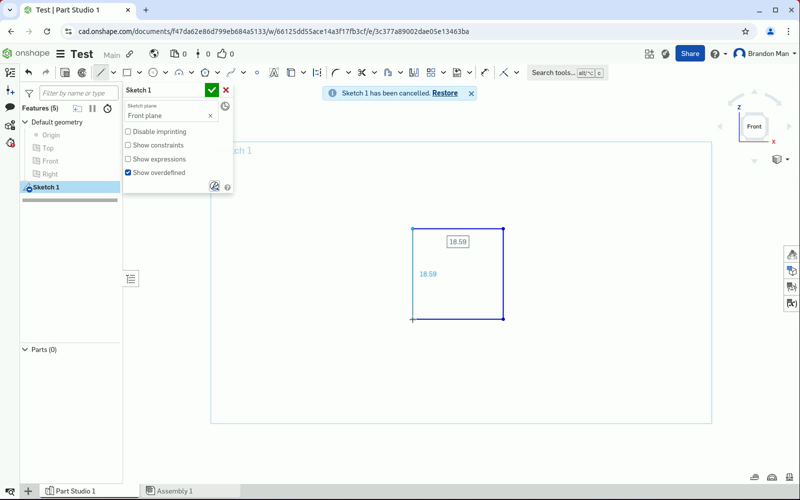
key(esc)
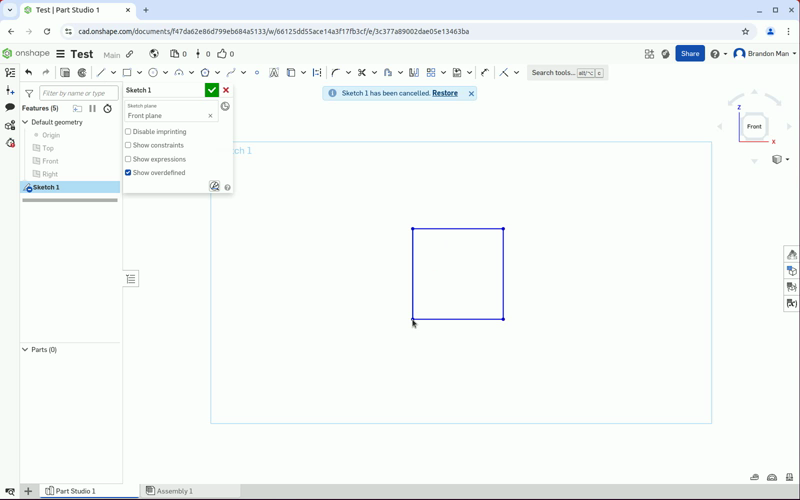
mouse_move(442, 240)
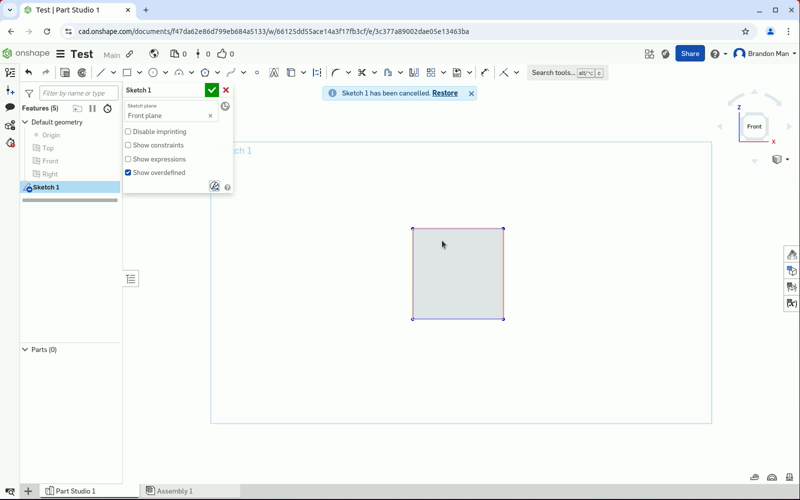
click(442, 240)
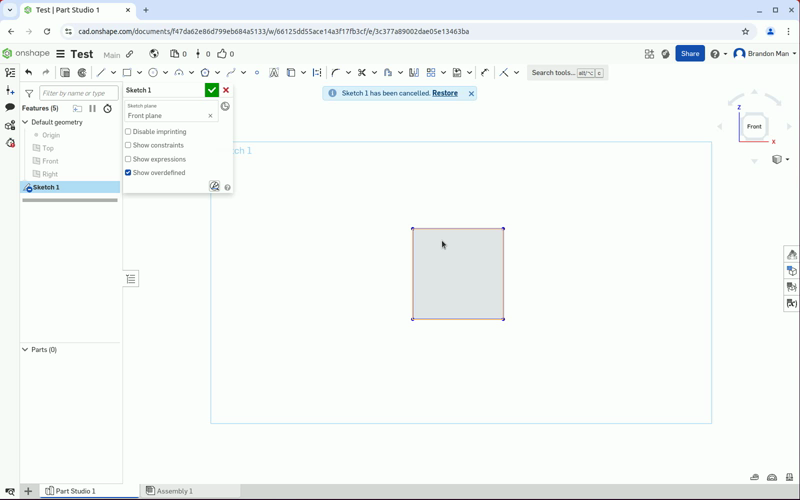
mouse_move(73, 352)
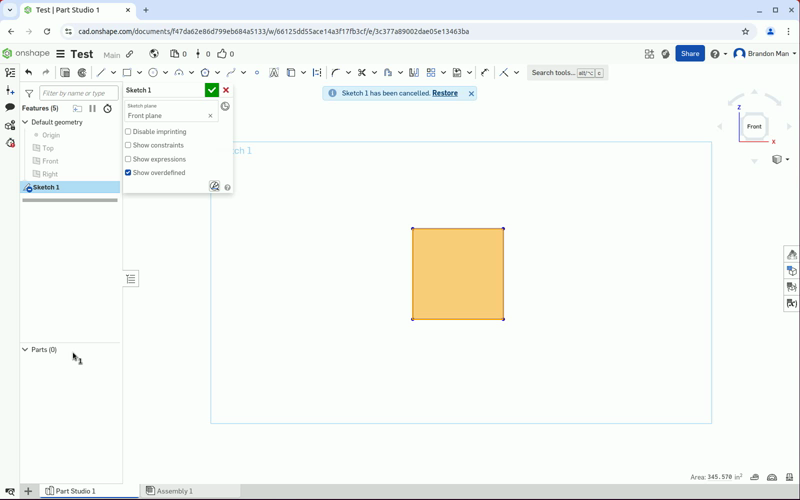
key(shift+y)
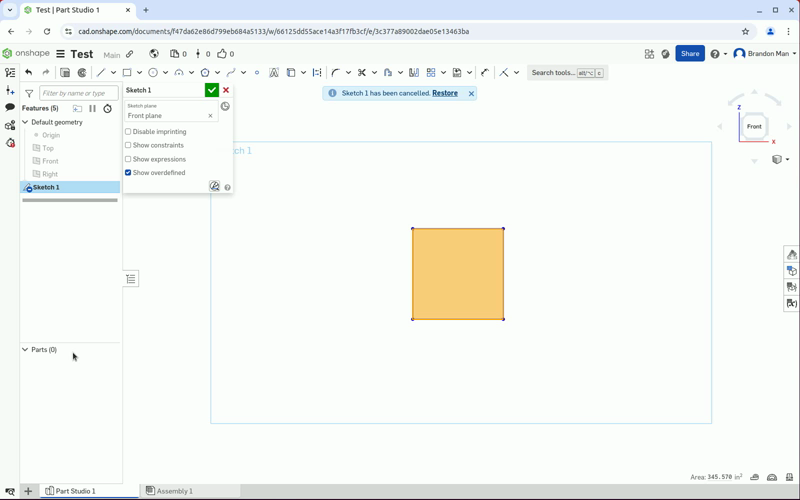
key(shift+e)
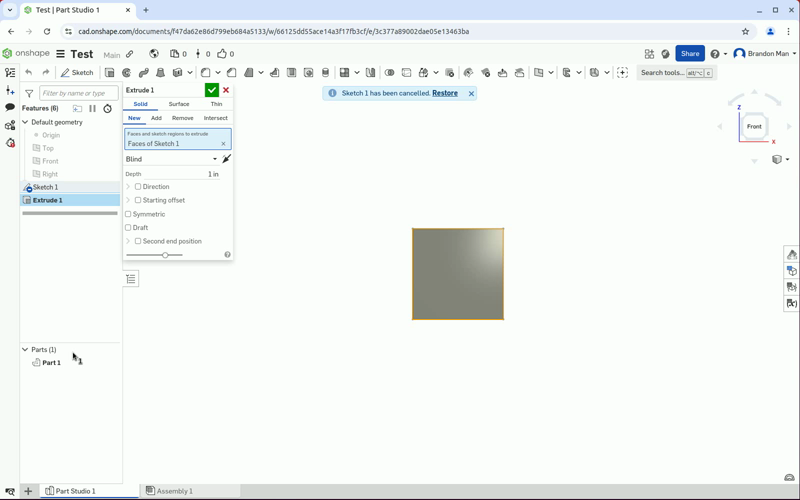
mouse_move(143, 106)
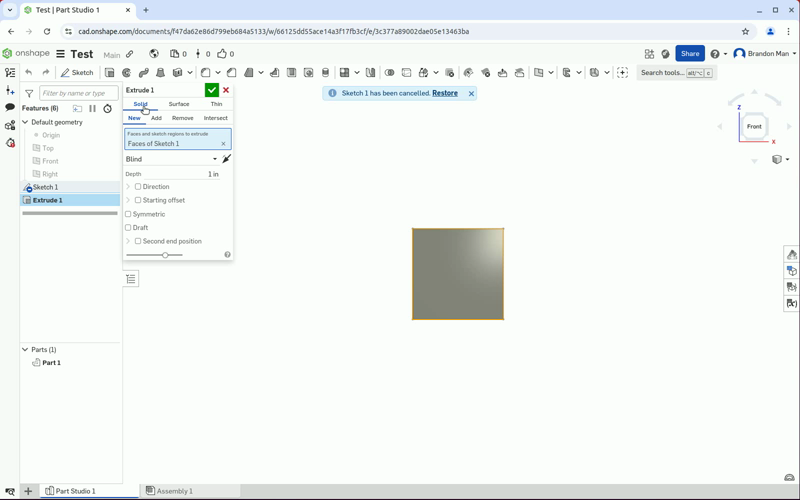
click(143, 106)
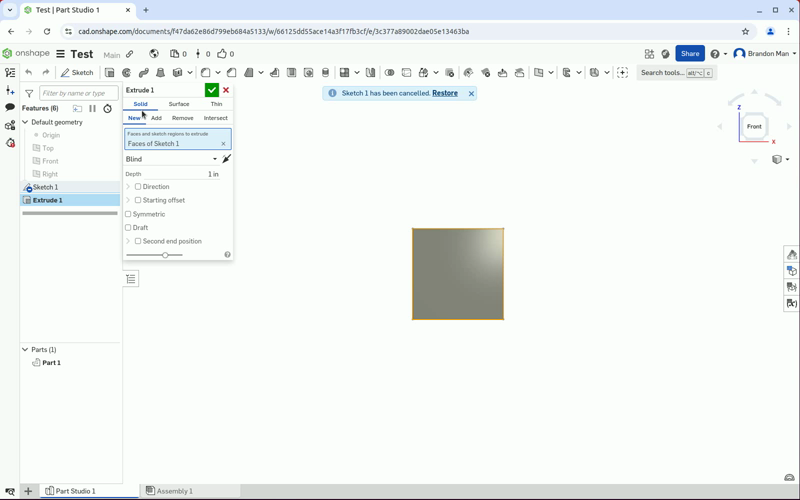
mouse_move(137, 120)
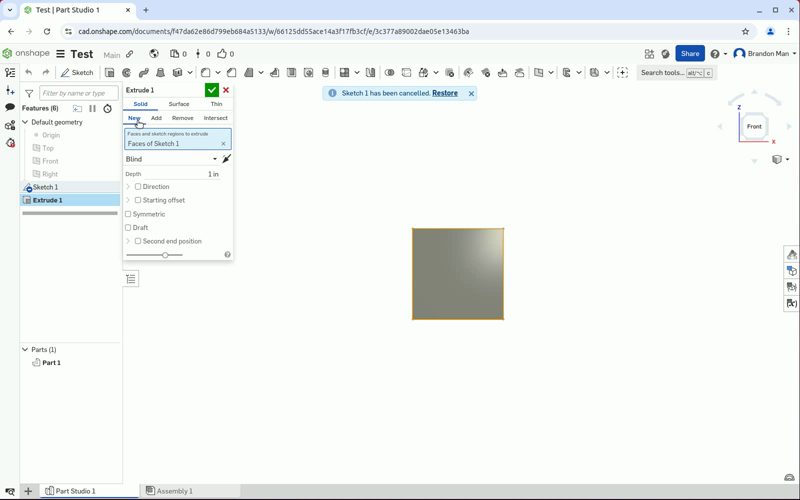
click(137, 120)
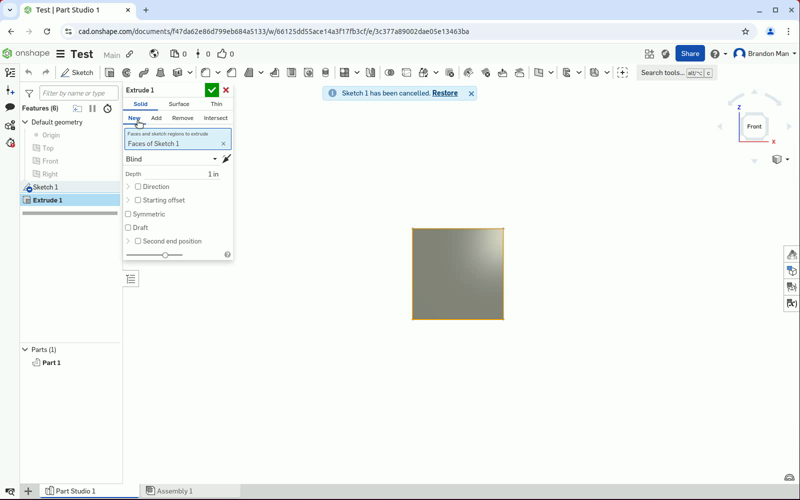
key(tab, 4)
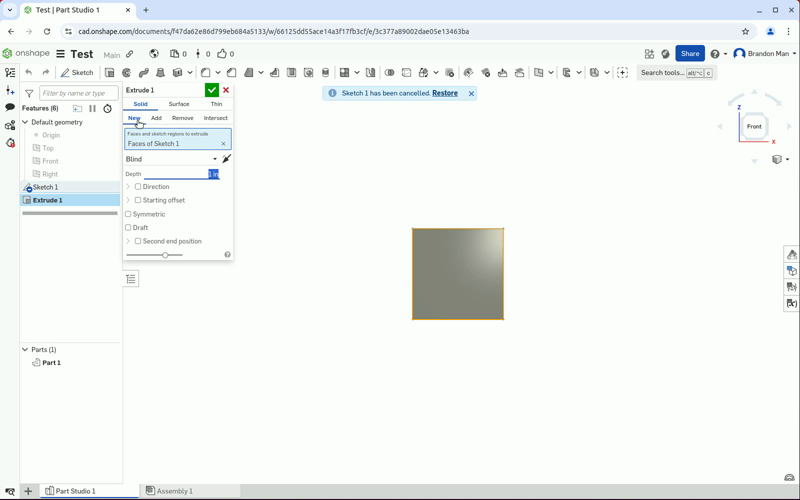
text(18.535)
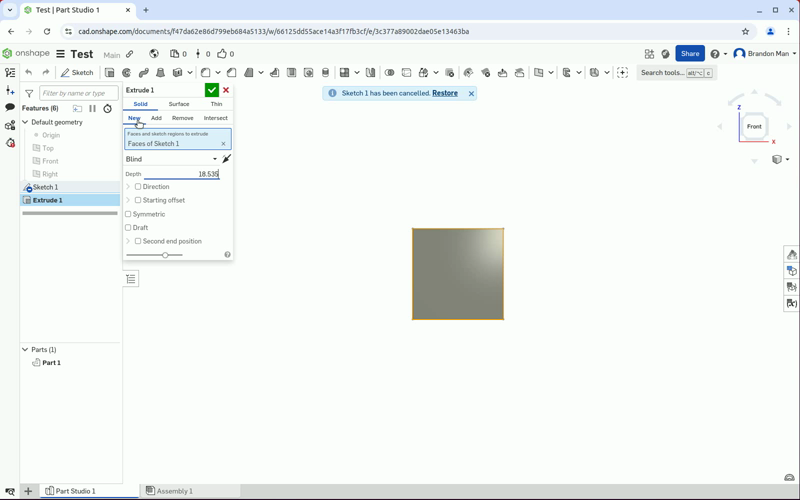
key(enter)
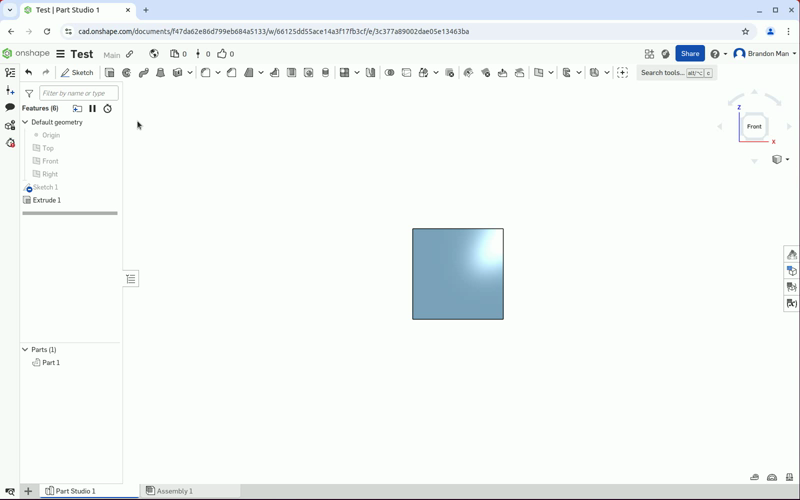
key(shift+h)
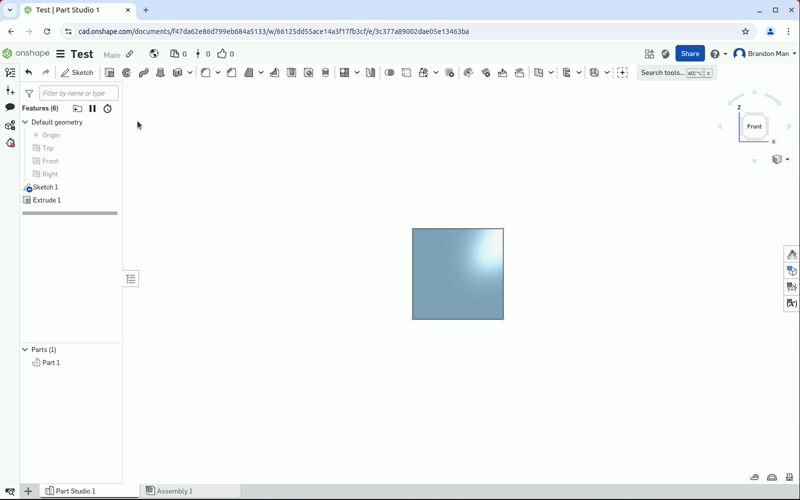
key(shift+h)
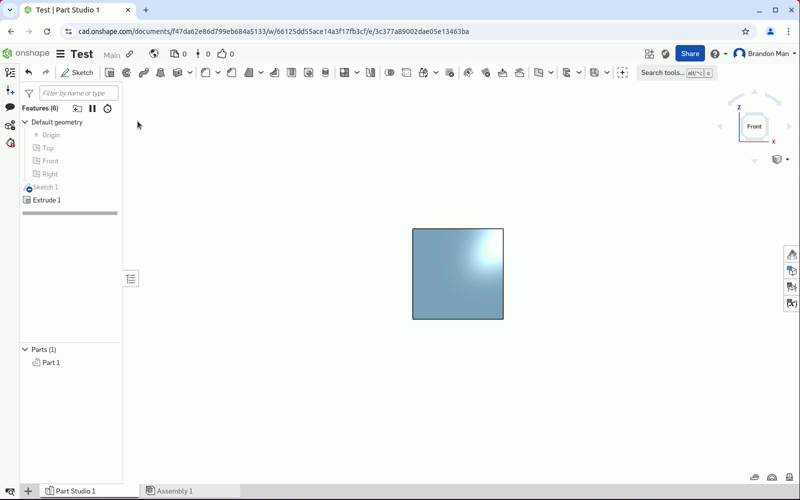
mouse_move(73, 189)
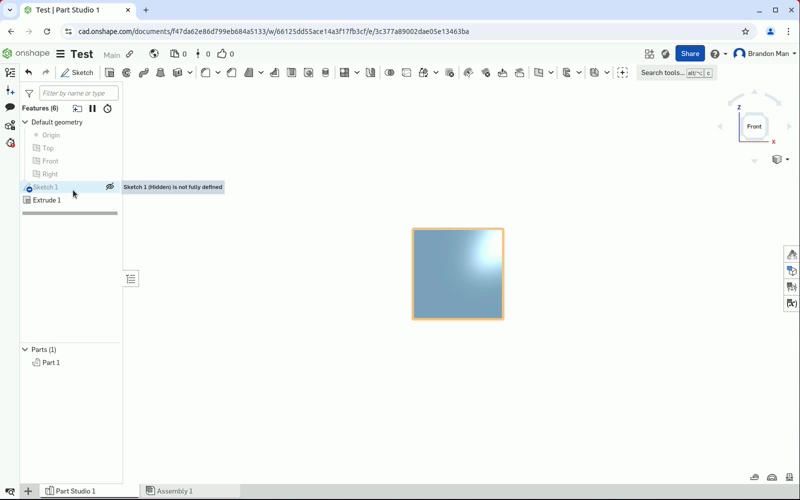
click(73, 189)
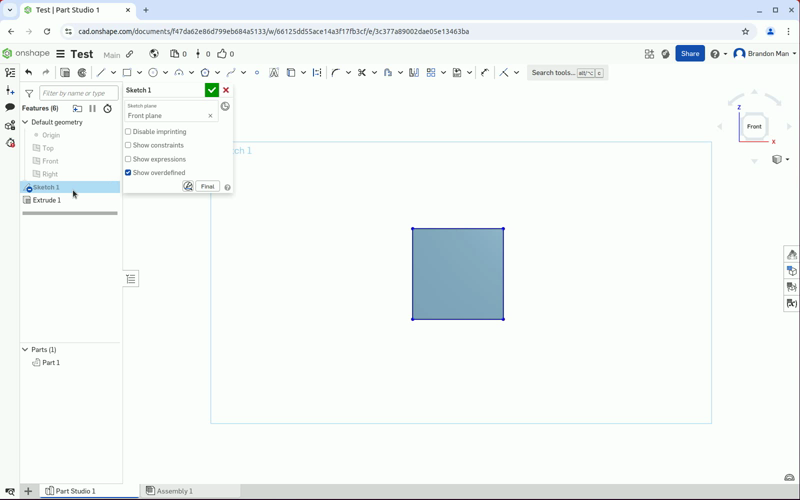
mouse_move(229, 92)
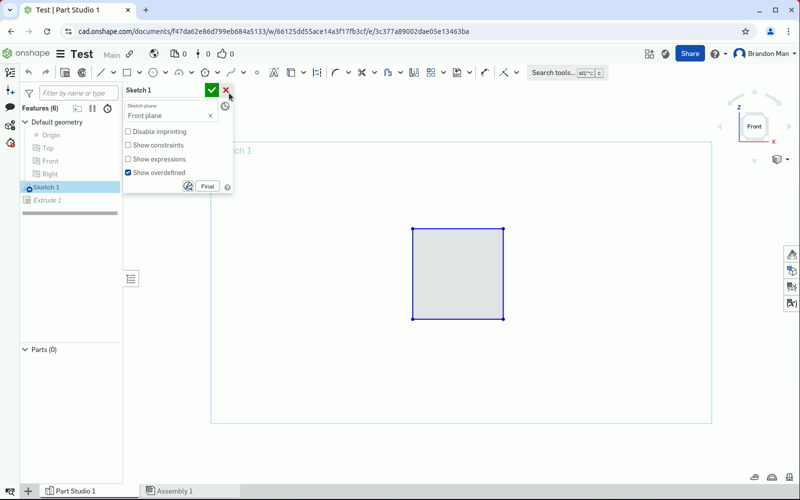
click(229, 92)
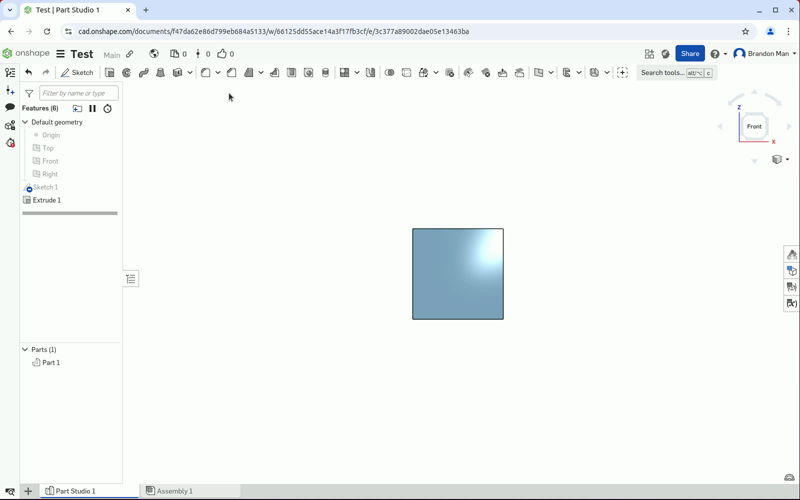
mouse_move(541, 75)
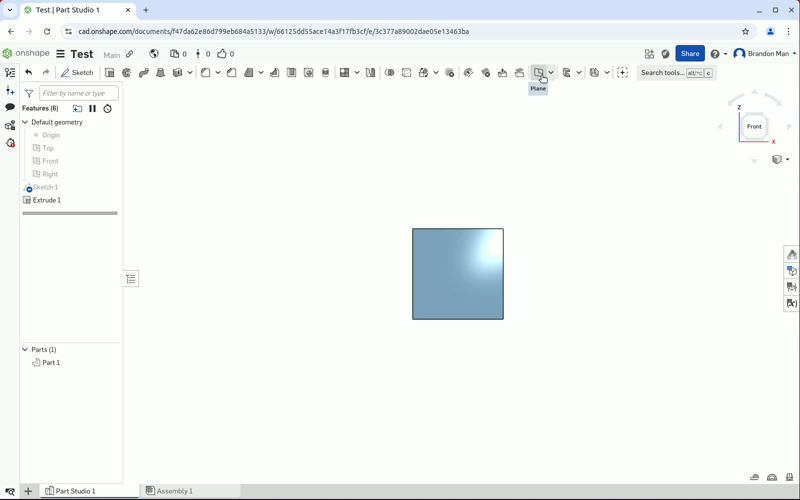
click(541, 75)
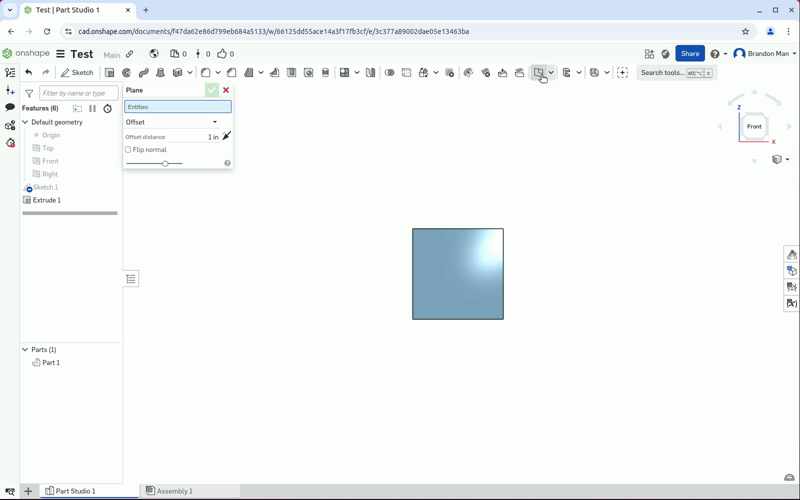
mouse_move(73, 163)
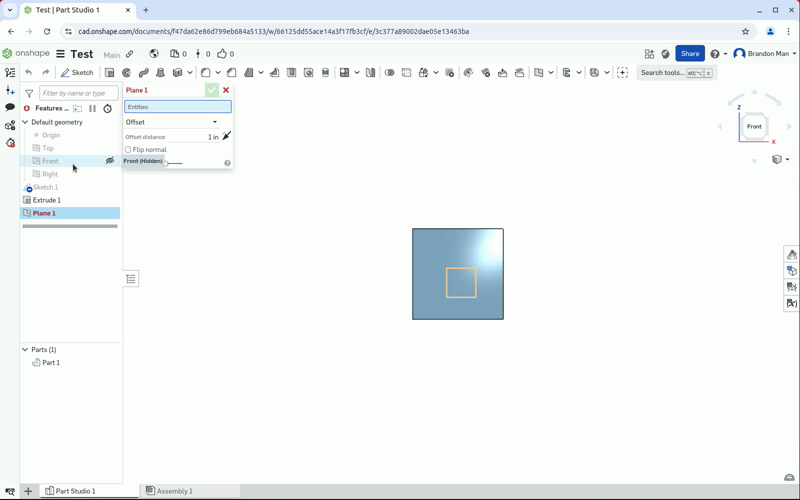
click(73, 163)
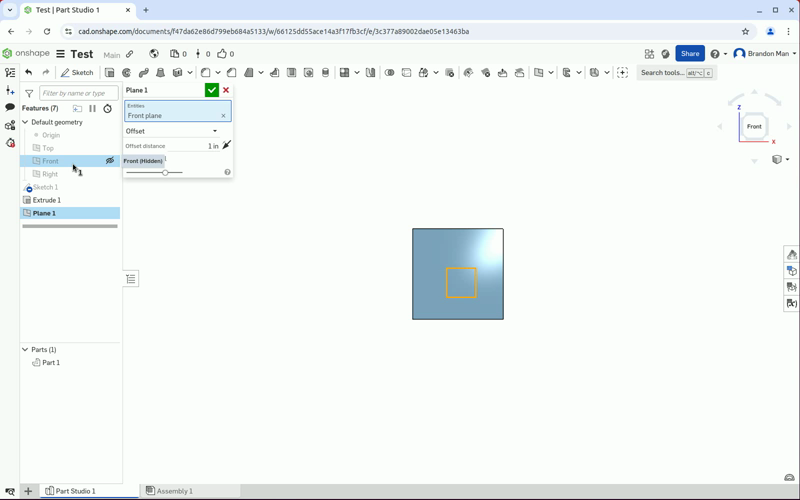
key(tab, 2)
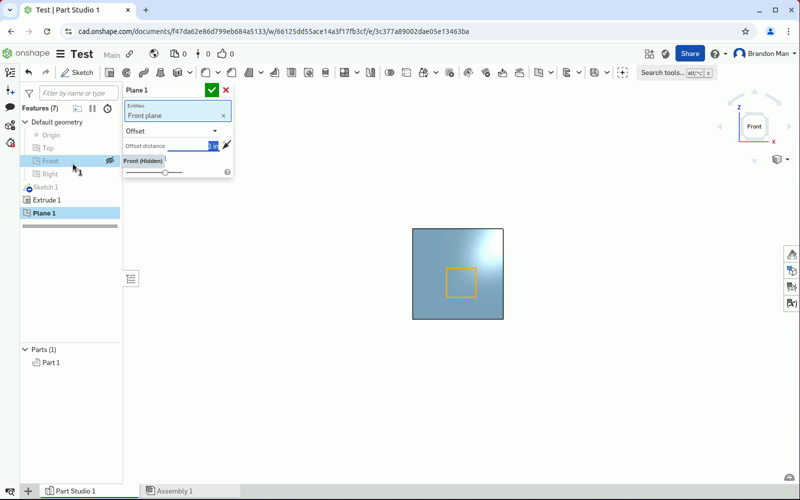
text(18.548)
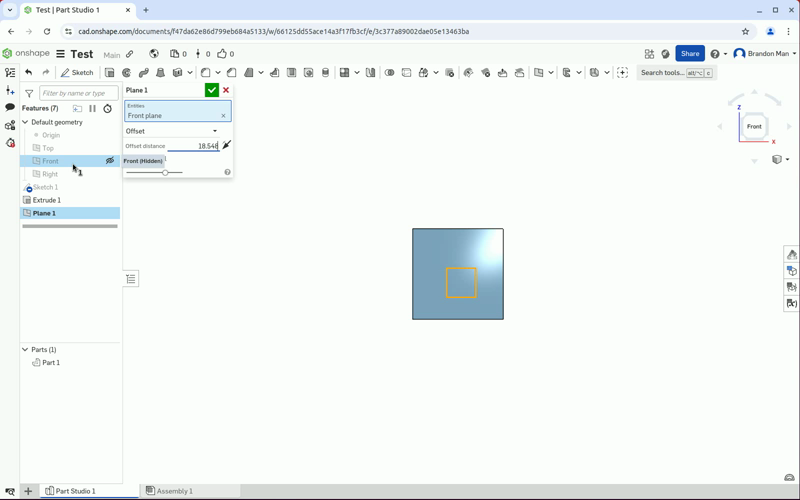
key(enter, 2)
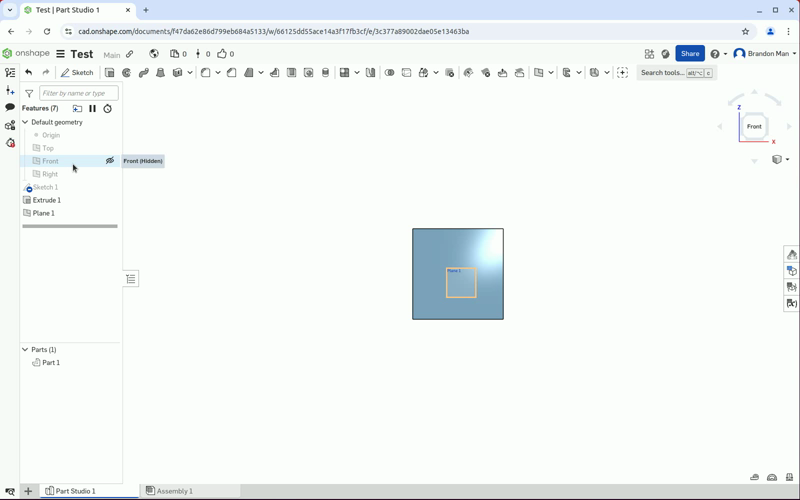
key(shift+s)
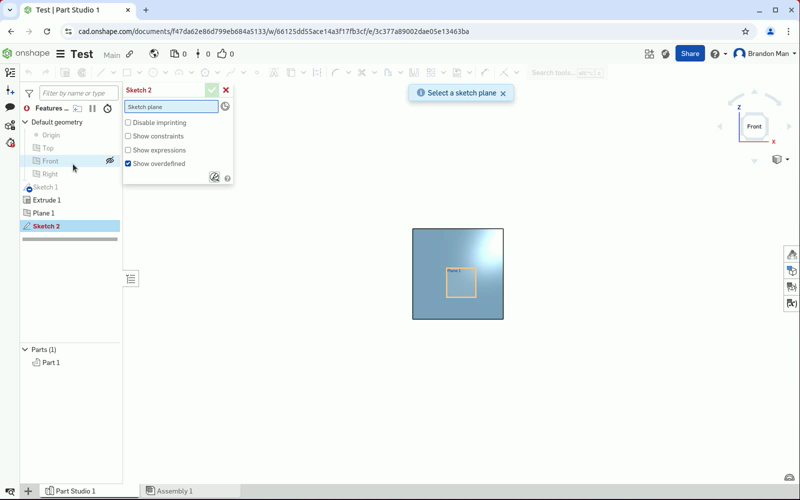
mouse_move(73, 215)
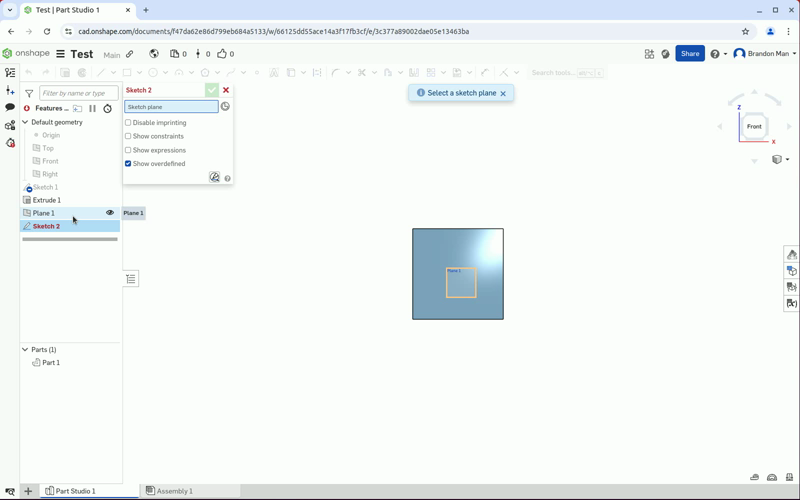
click(73, 215)
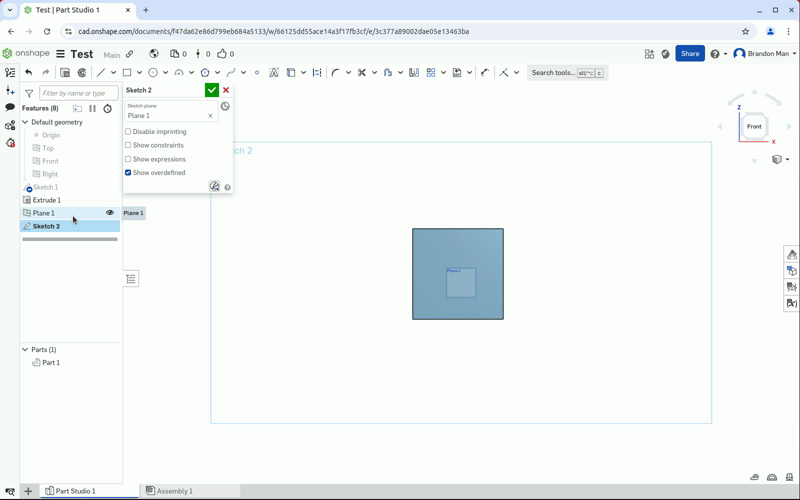
mouse_move(73, 352)
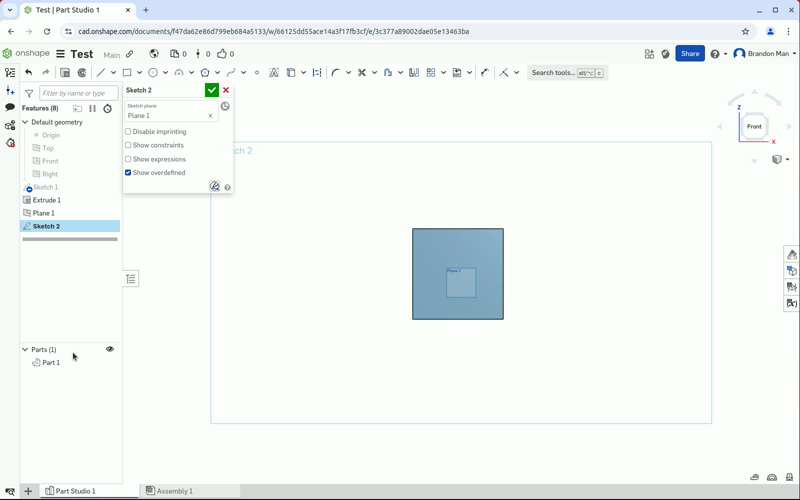
key(y)
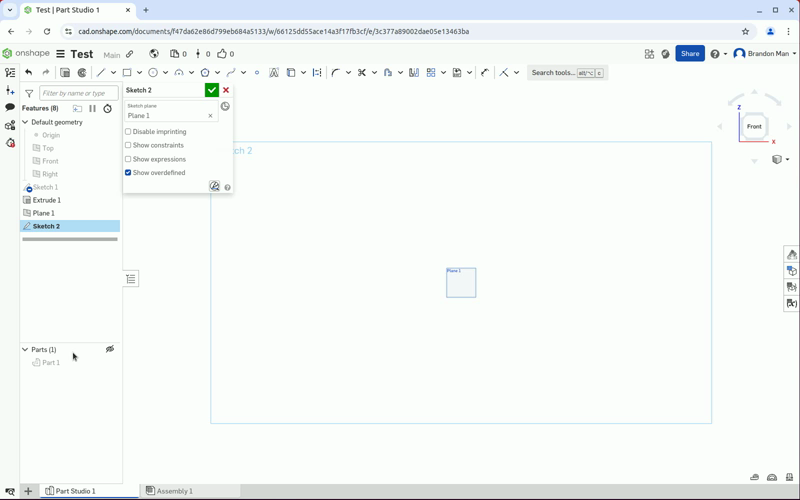
key(c)
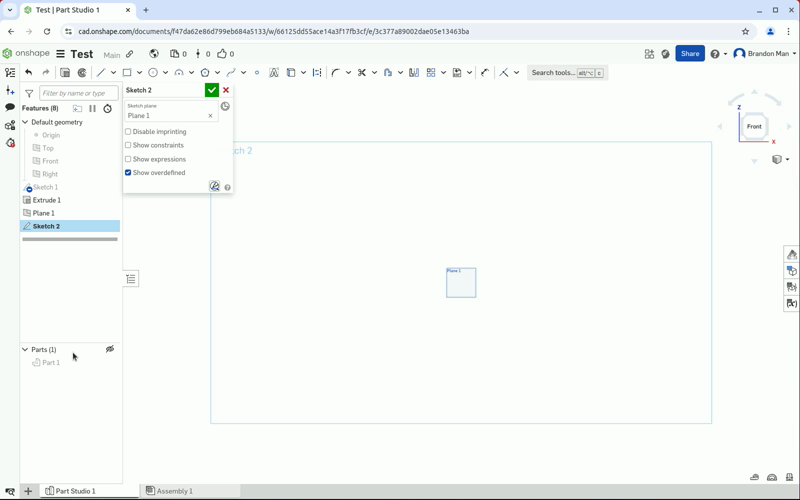
key_down(shift)
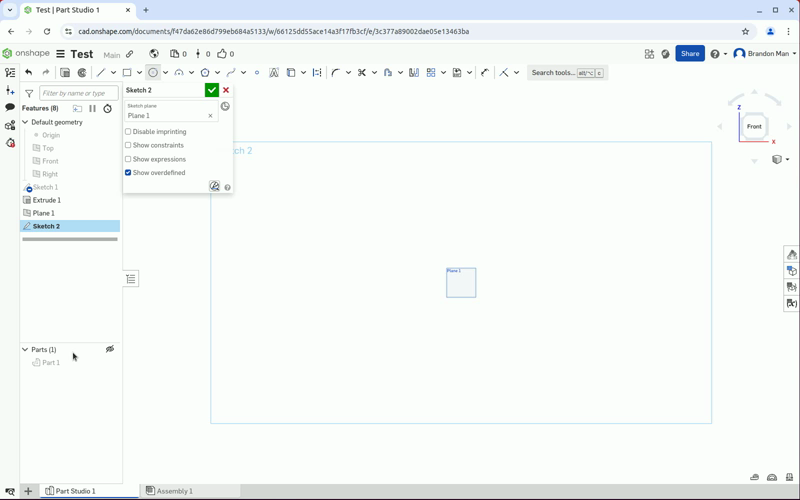
mouse_move(457, 273)
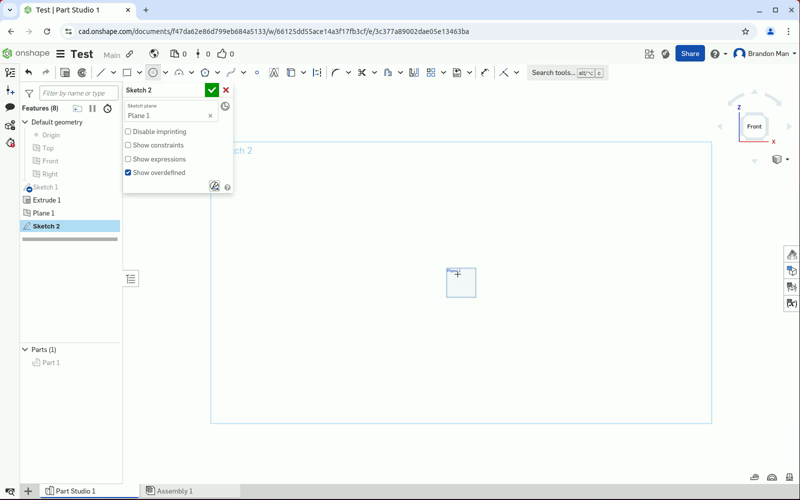
click(457, 273)
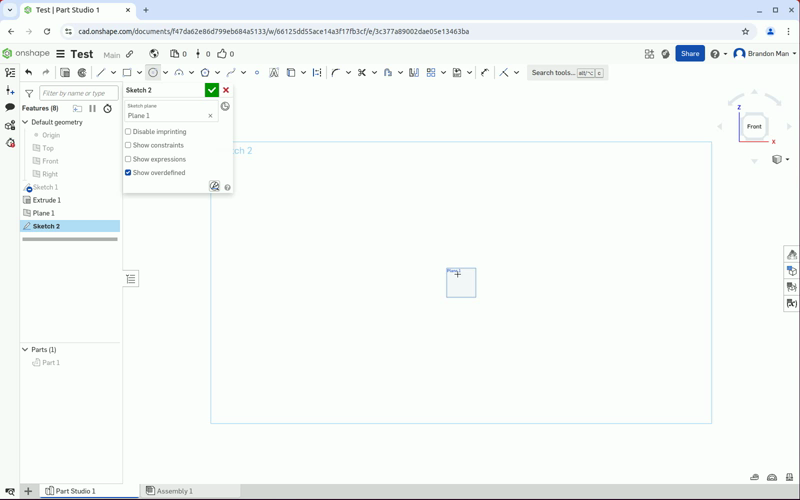
key_up(shift)
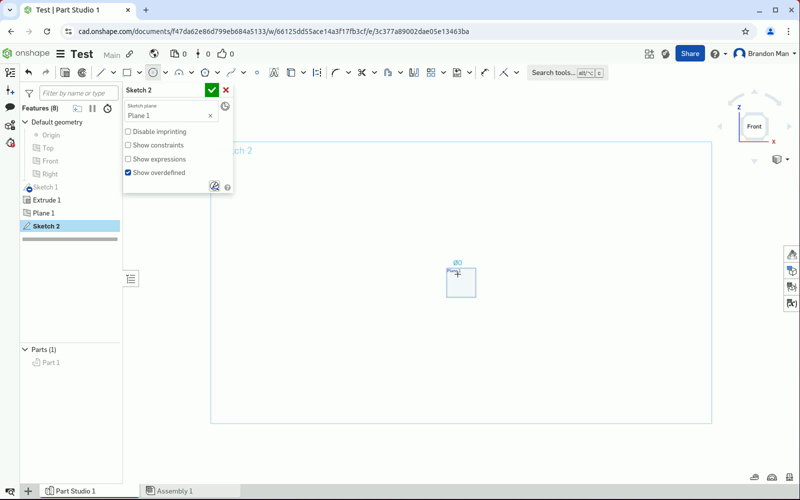
mouse_move(480, 273)
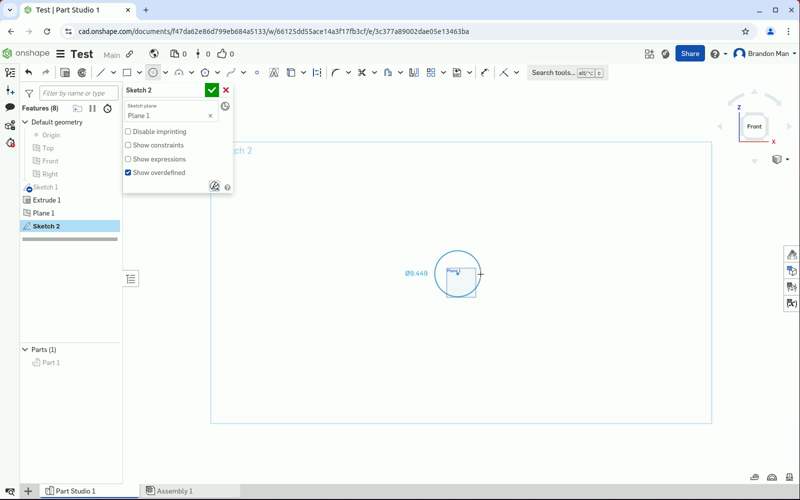
click(480, 273)
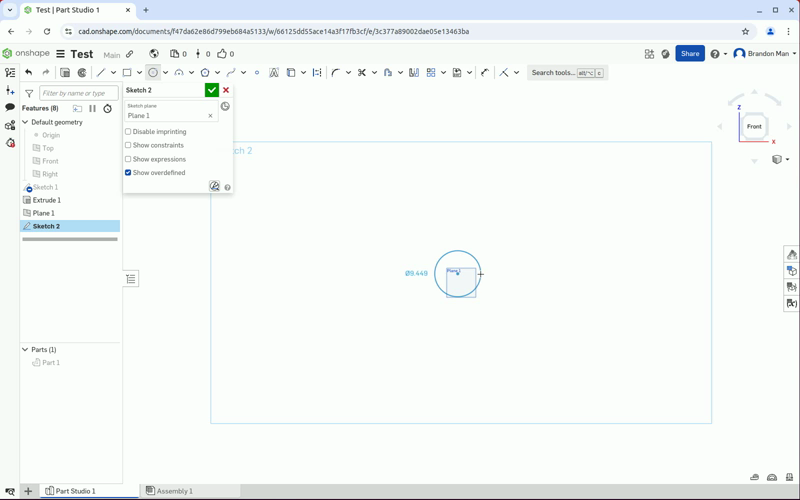
key(esc)
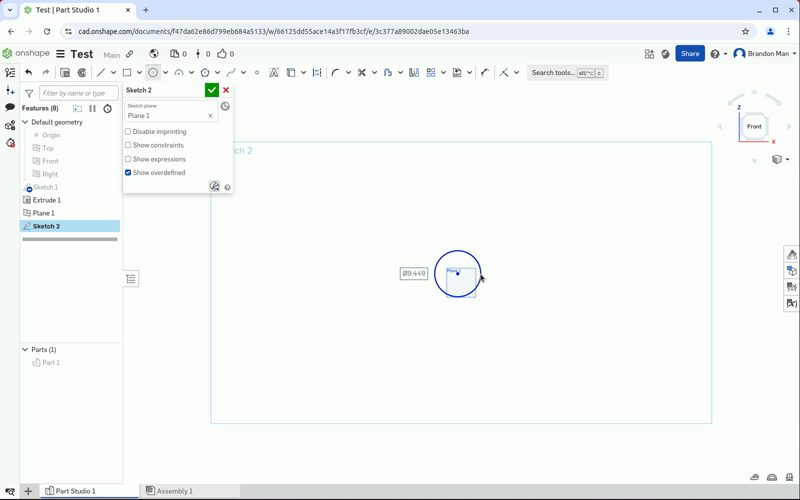
mouse_move(453, 280)
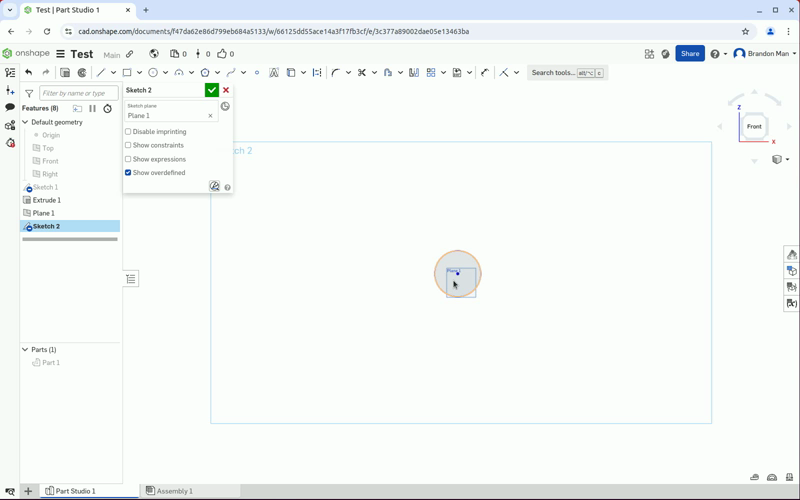
scroll(6)
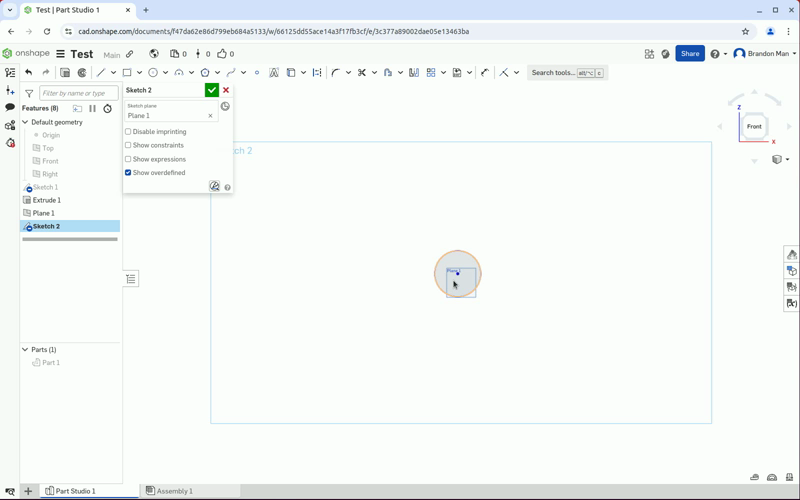
scroll(6)
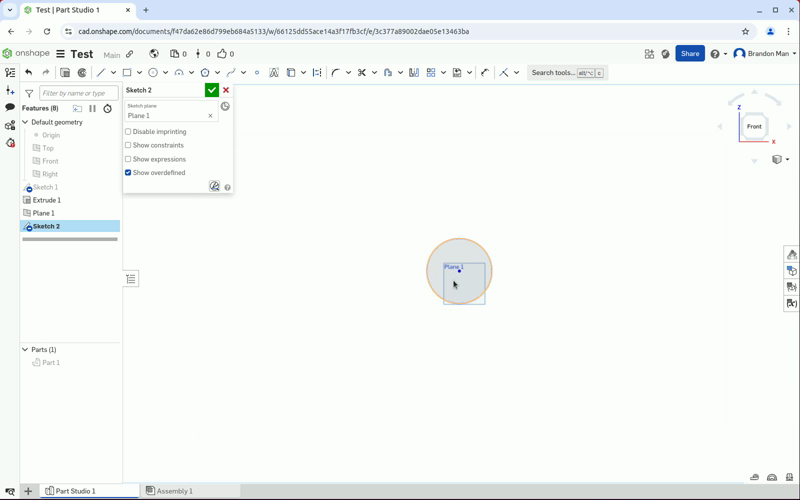
scroll(6)
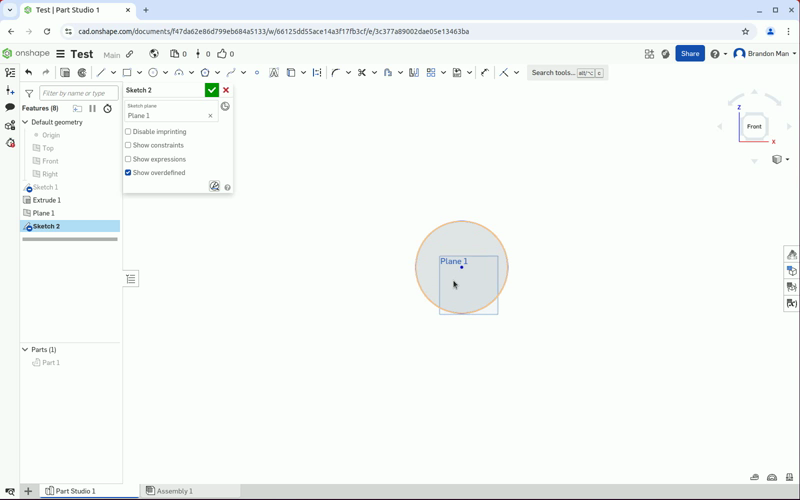
scroll(6)
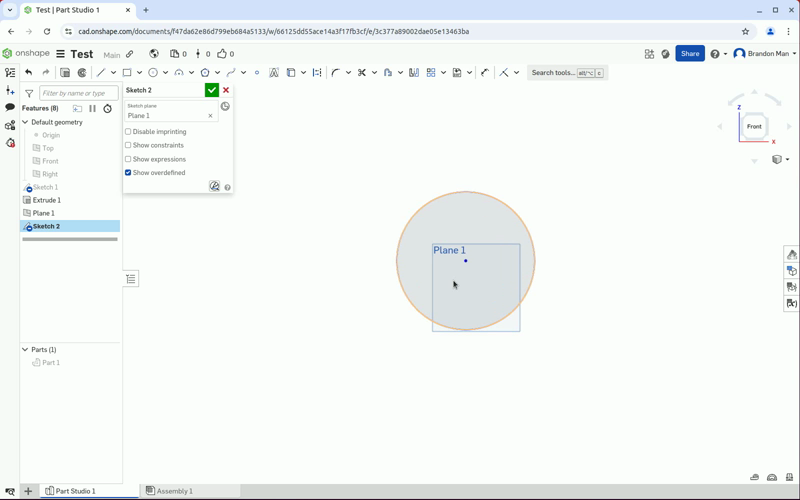
scroll(6)
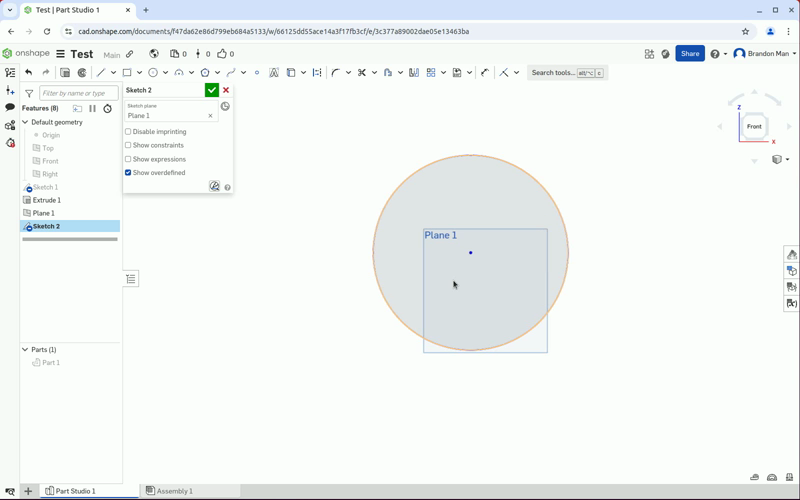
scroll(6)
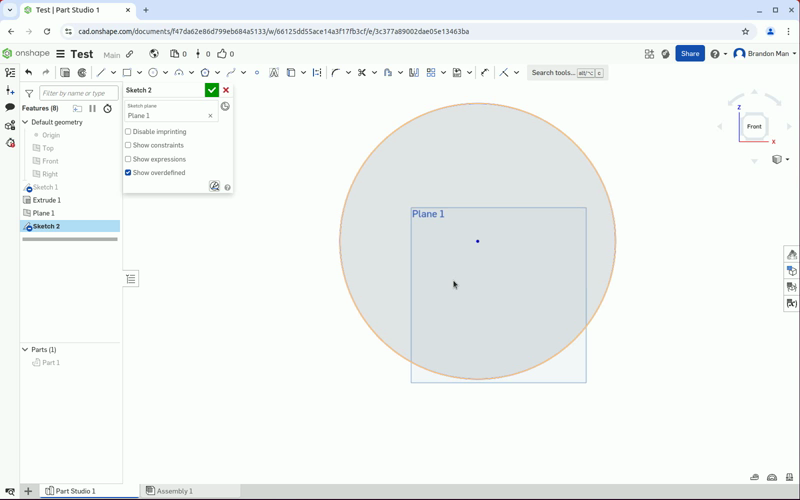
scroll(6)
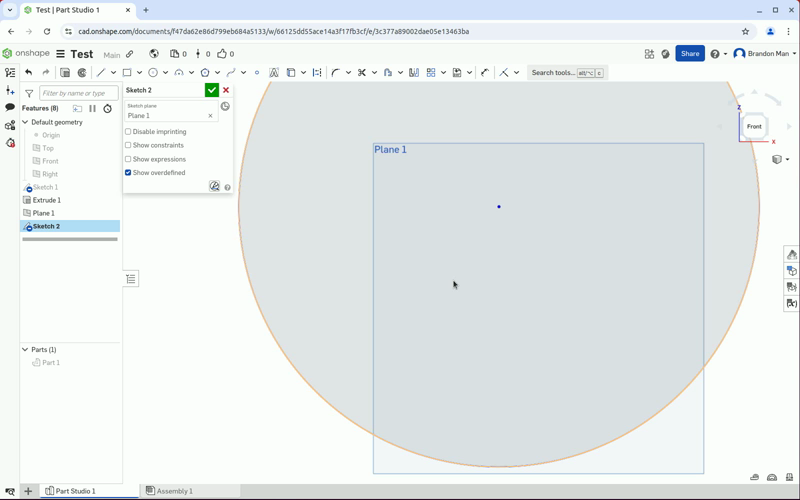
click(453, 280)
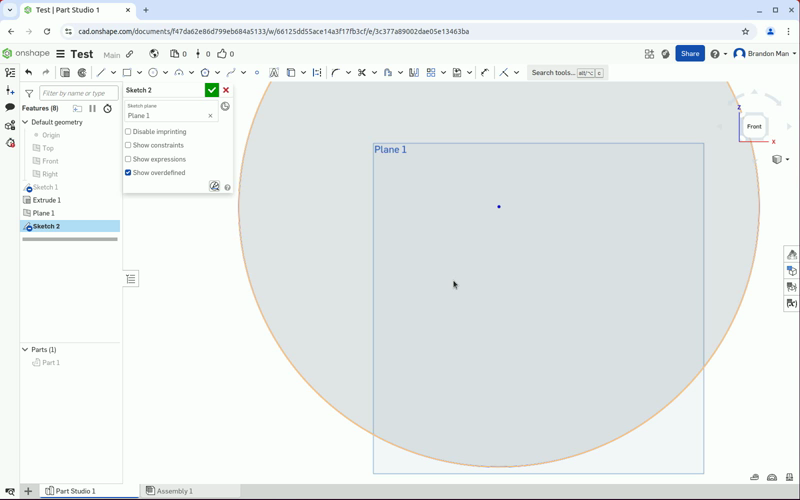
scroll(-6)
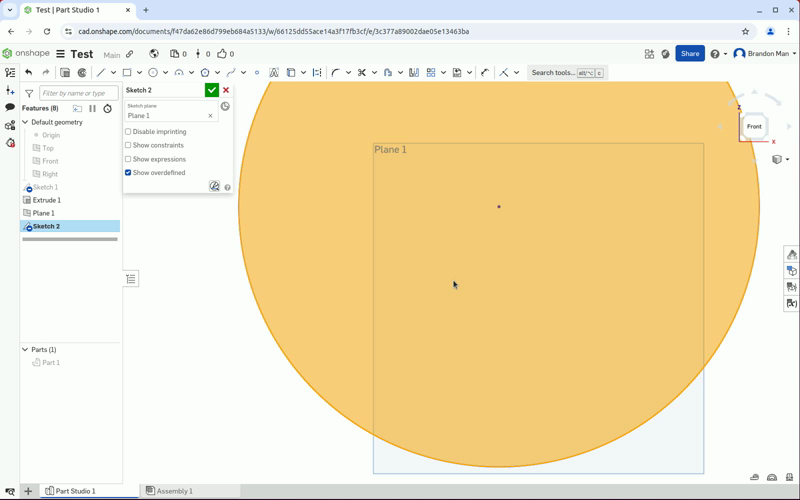
scroll(-6)
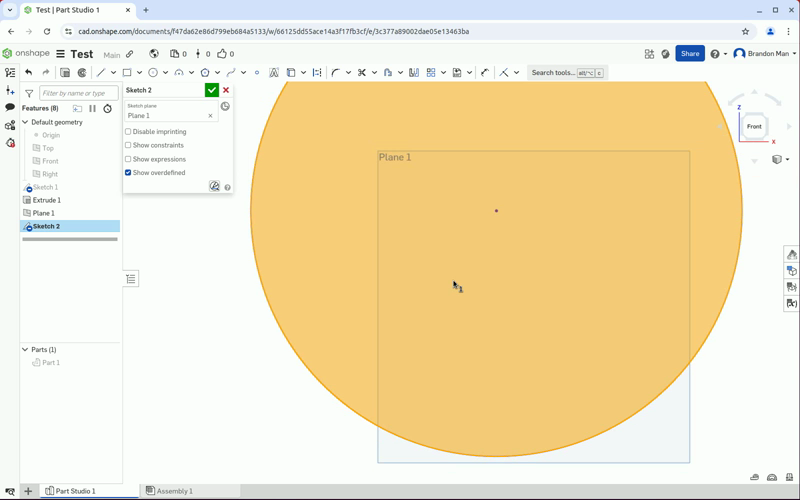
scroll(-6)
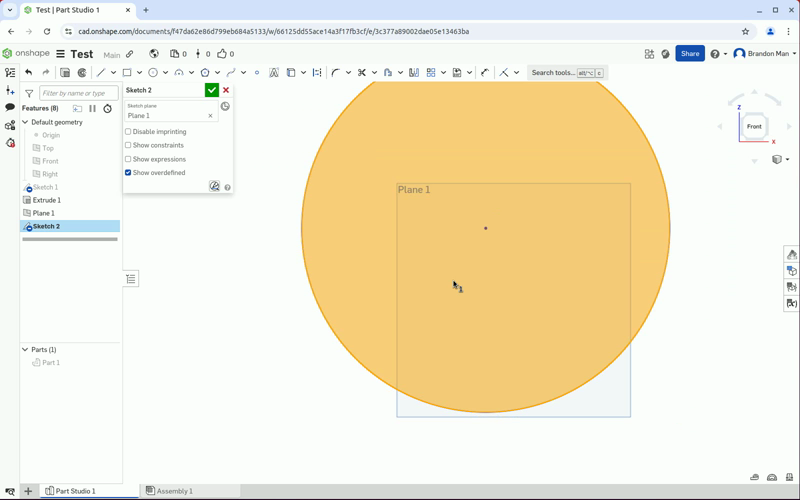
scroll(-6)
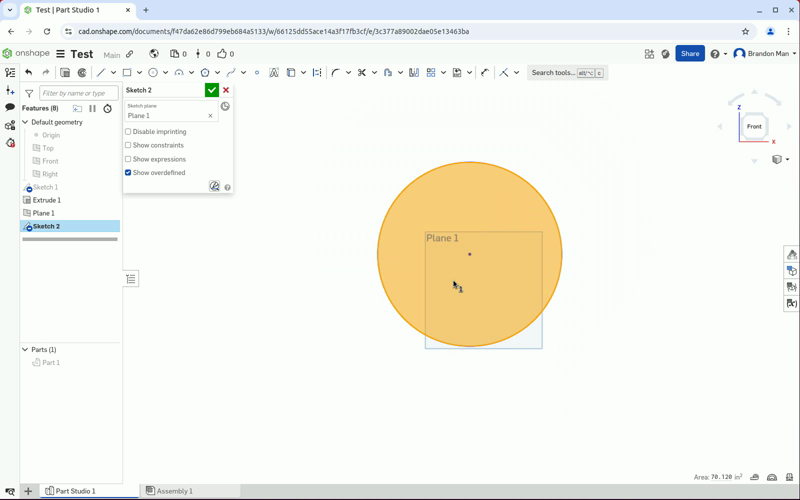
scroll(-6)
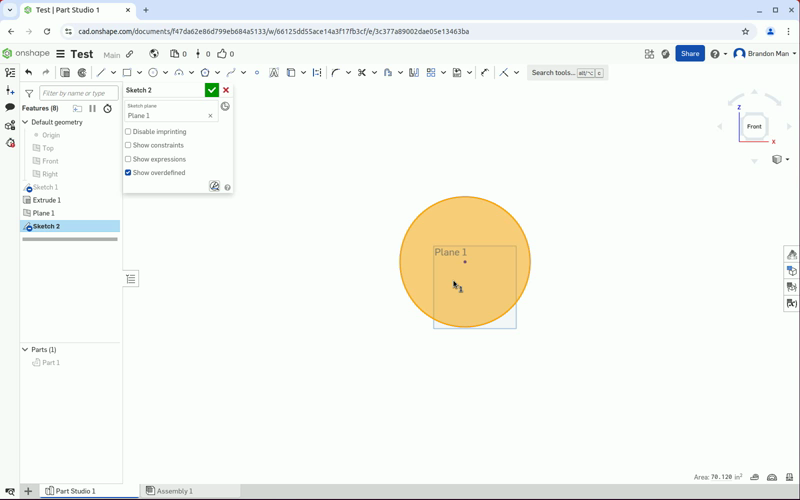
scroll(-6)
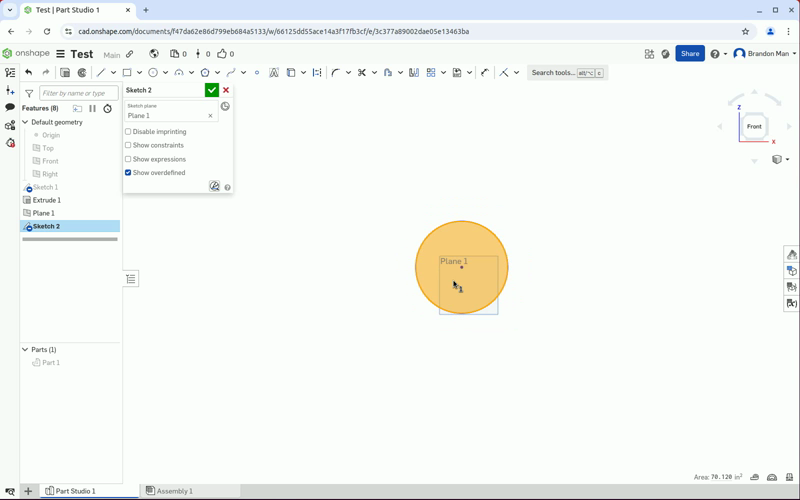
scroll(-6)
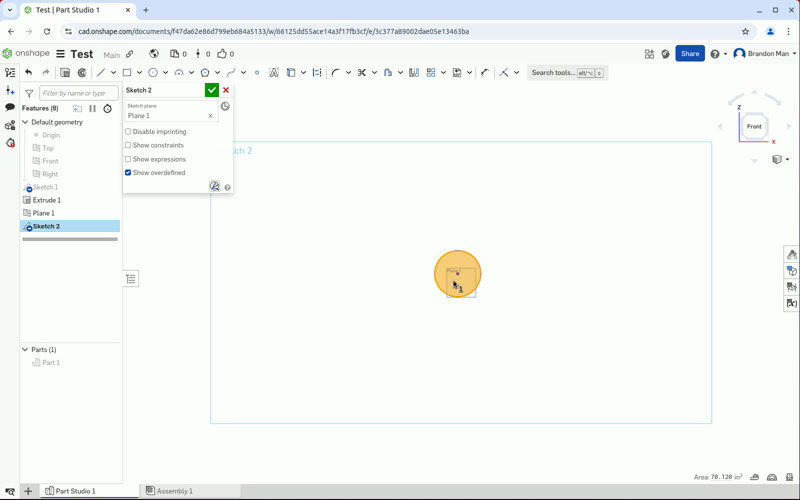
mouse_move(73, 352)
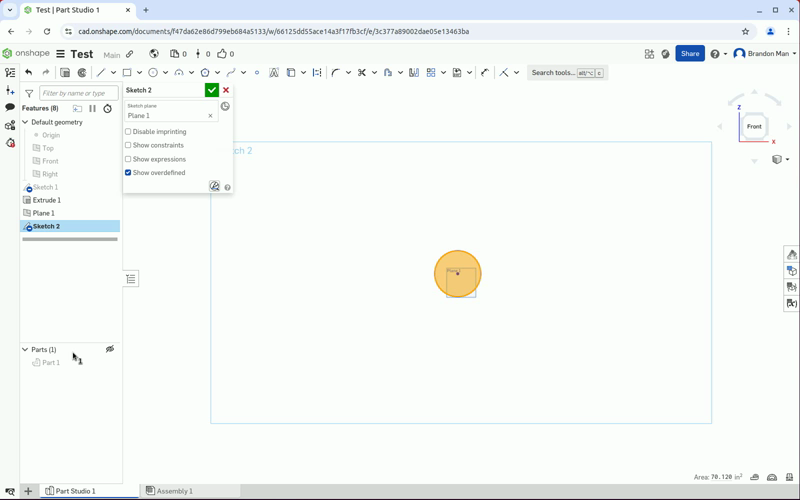
key(shift+y)
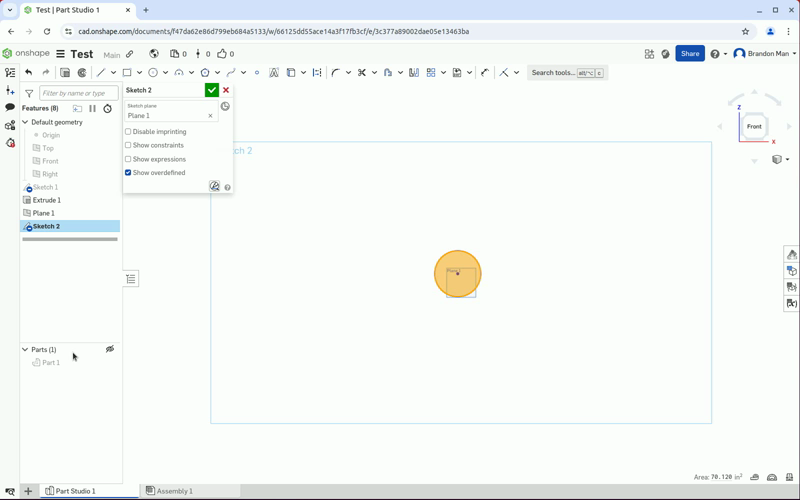
key(shift+e)
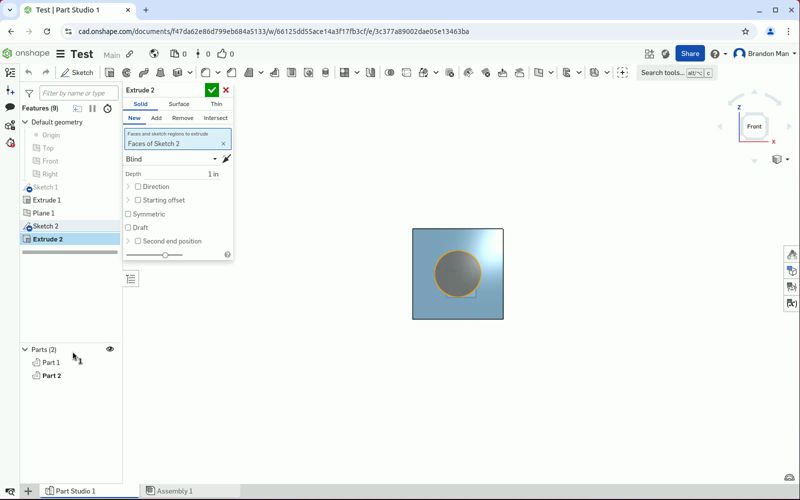
mouse_move(143, 106)
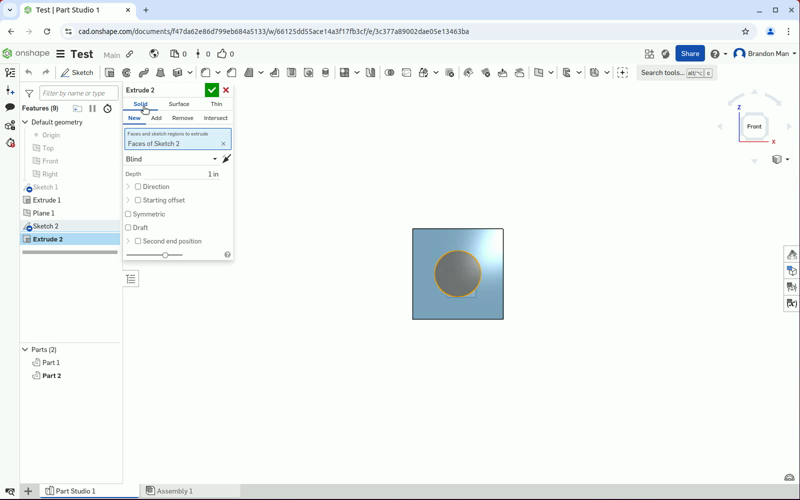
click(143, 106)
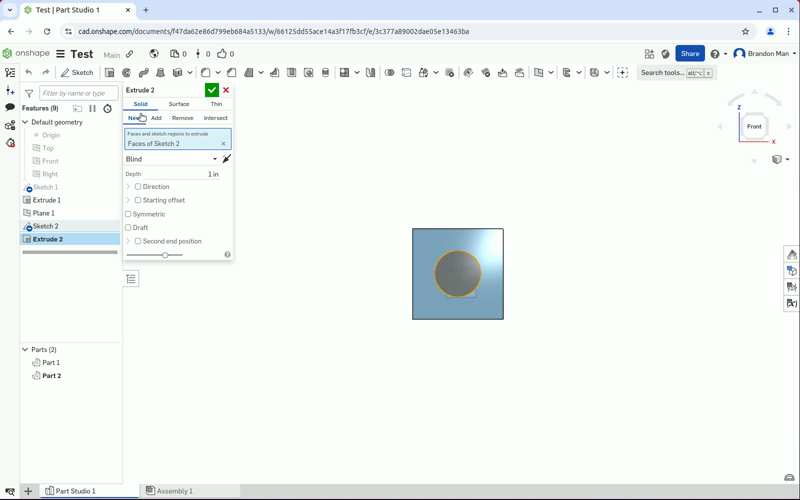
mouse_move(137, 120)
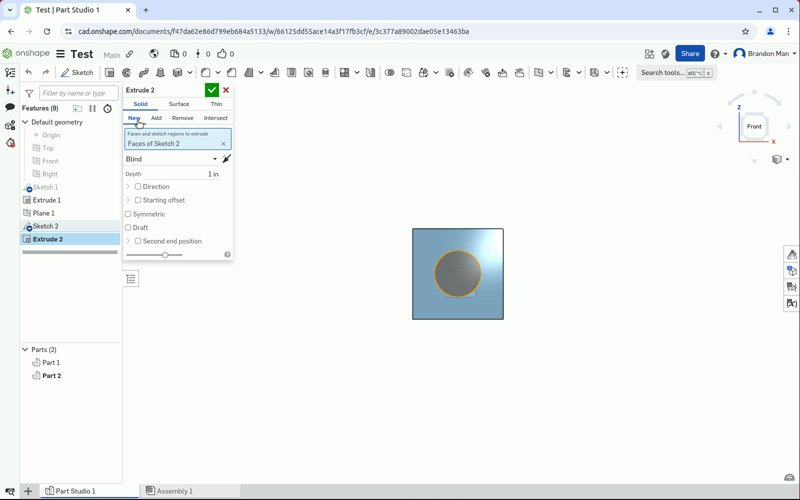
click(137, 120)
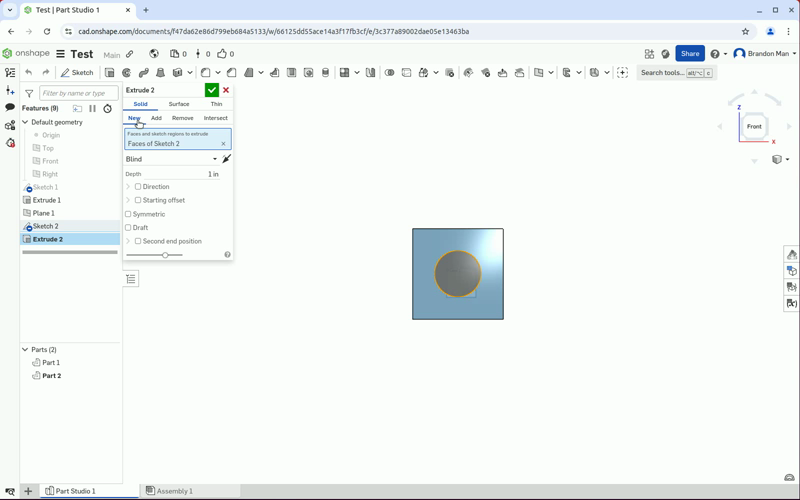
key(tab, 4)
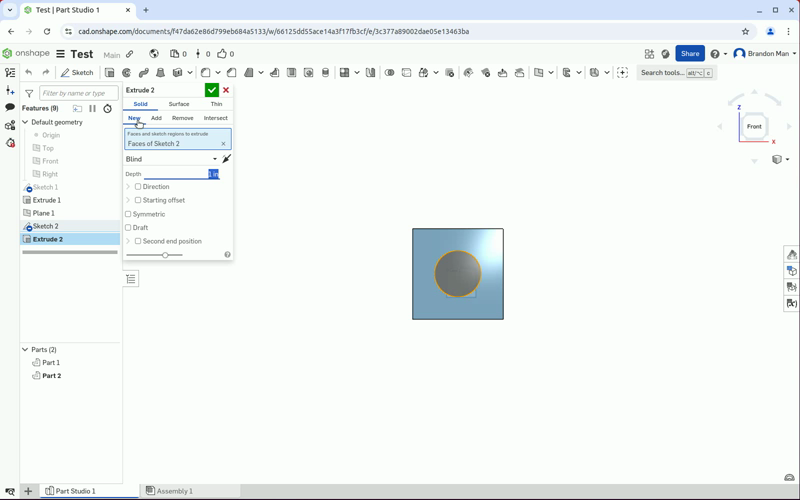
text(4.574)
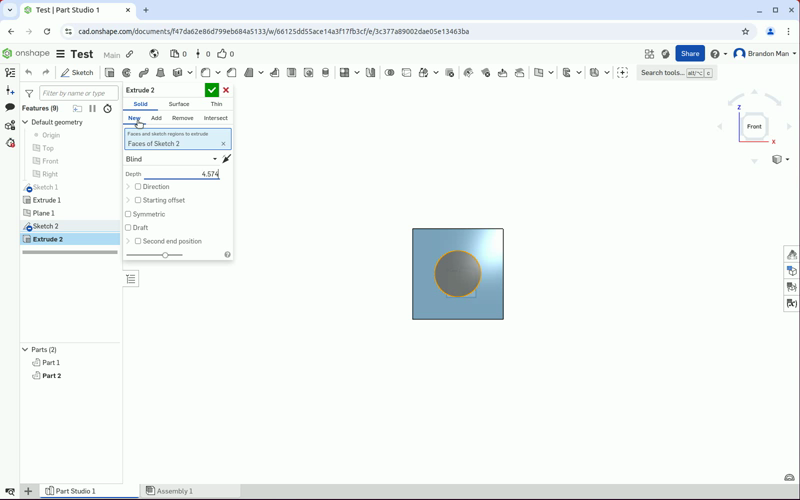
key(enter)
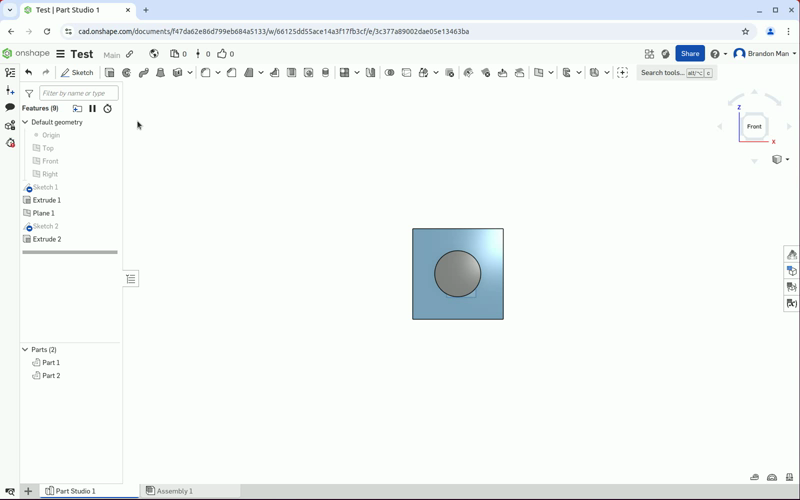
key(shift+h)
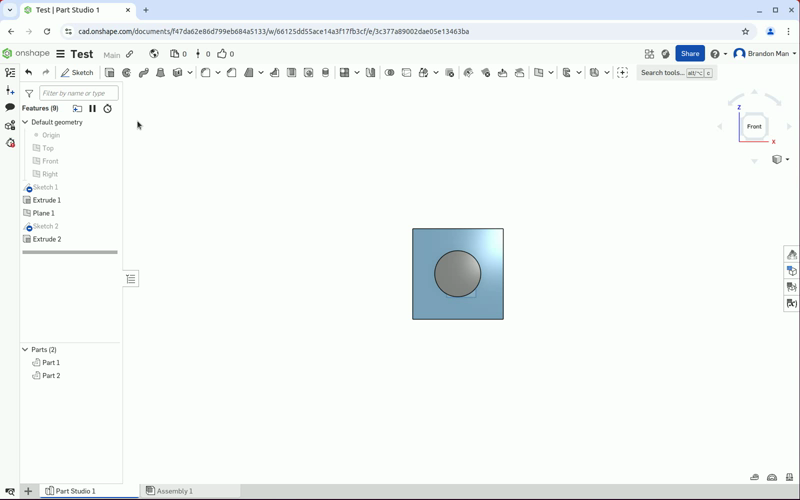
key(shift+h)
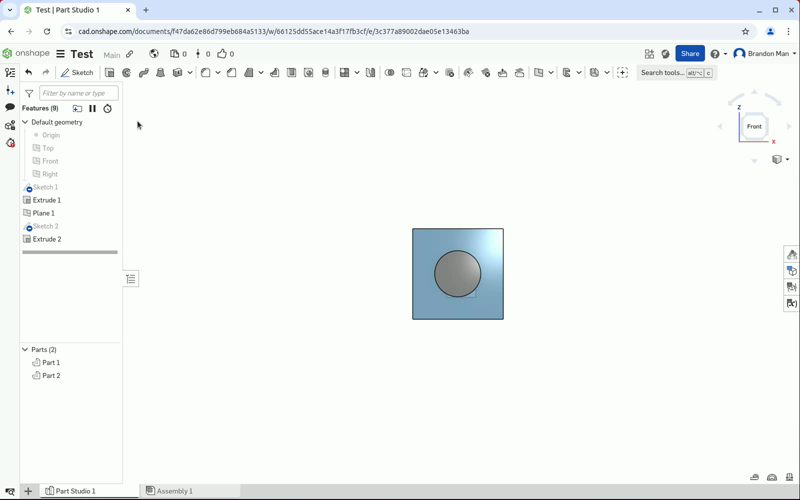
mouse_move(73, 189)
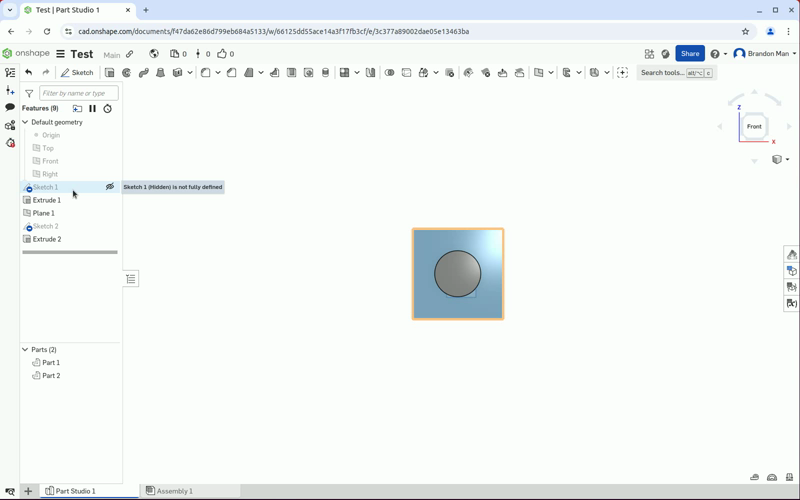
click(73, 189)
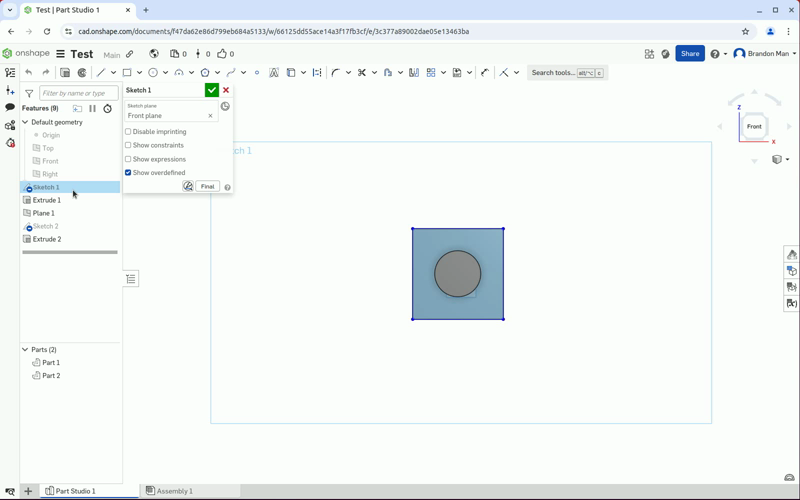
mouse_move(229, 92)
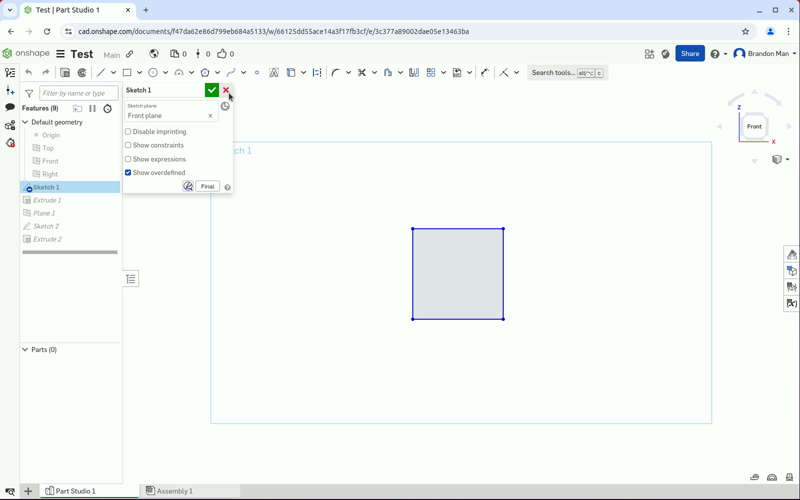
click(229, 92)
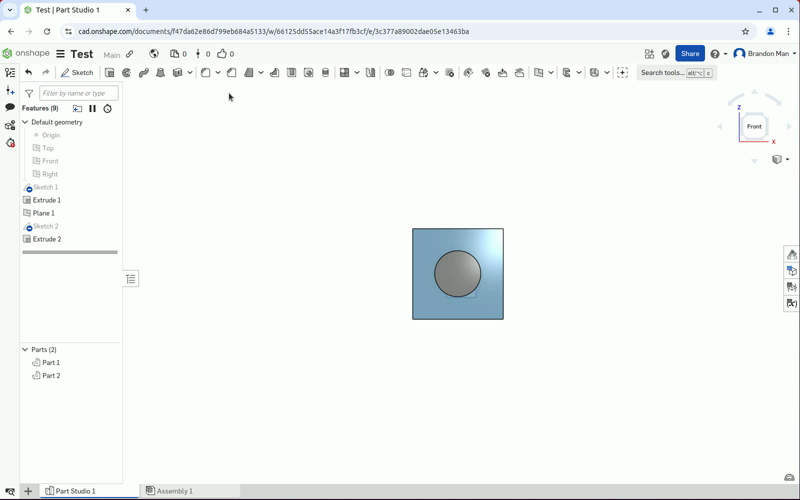
mouse_move(73, 352)
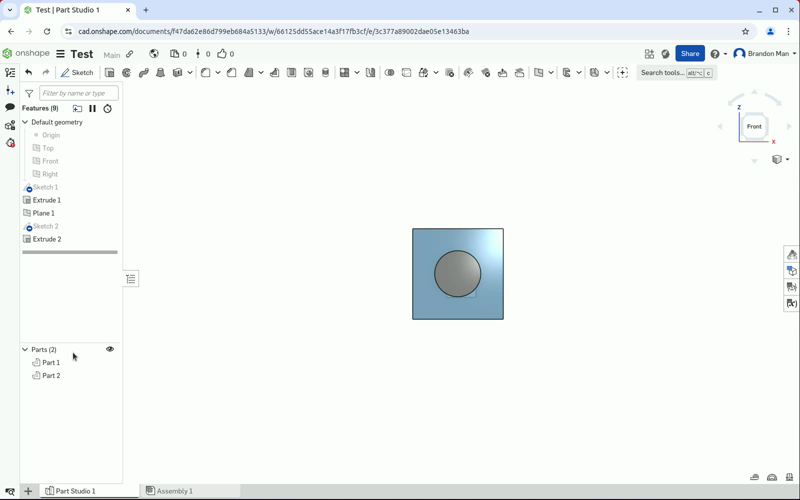
key(y)
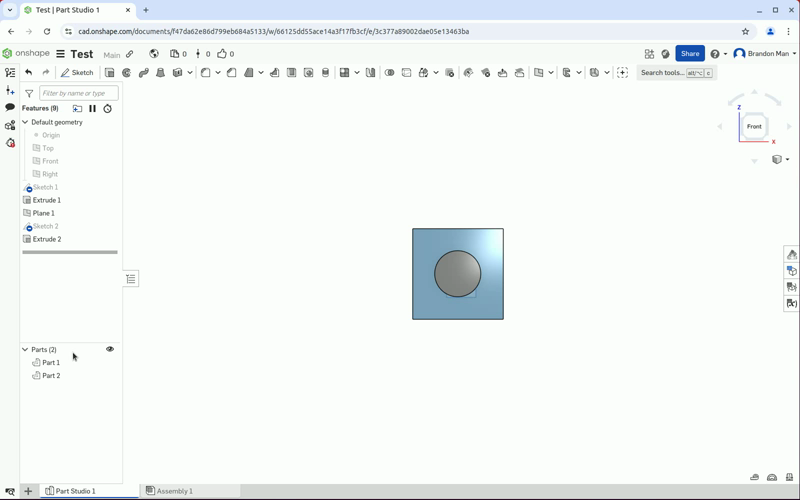
key(shift+p)
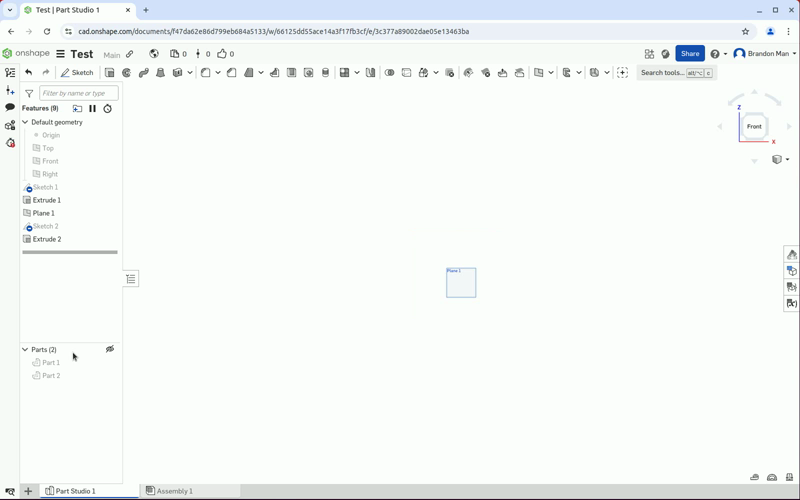
key(space)
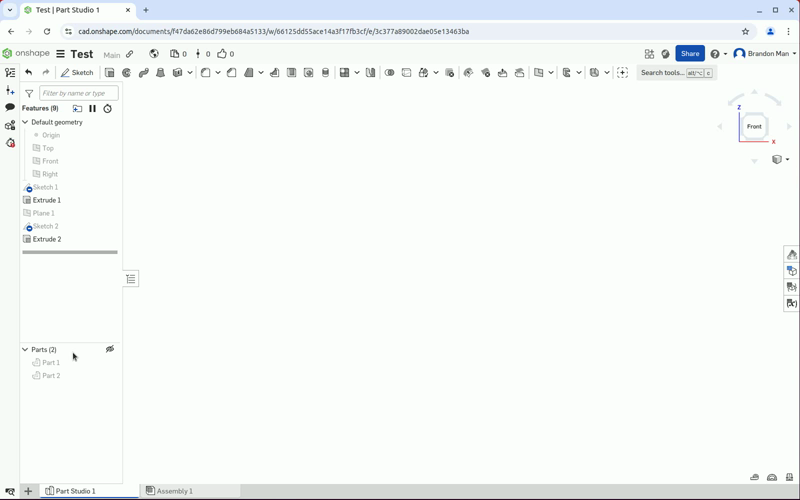
key_down(shift)
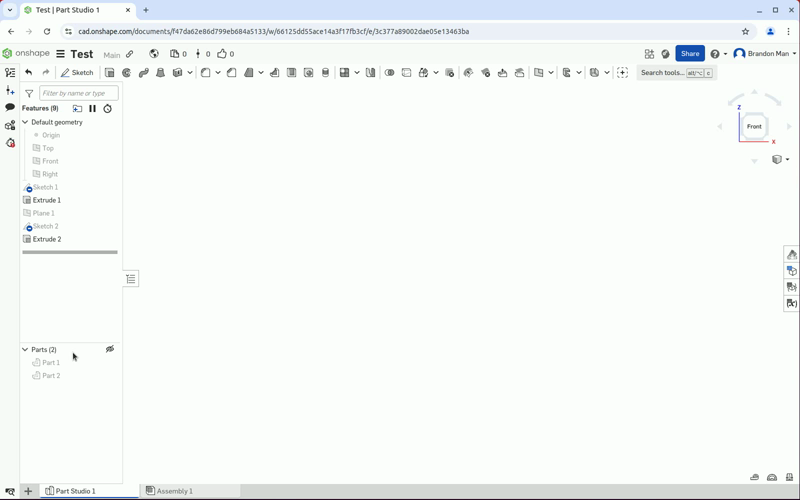
key(left)
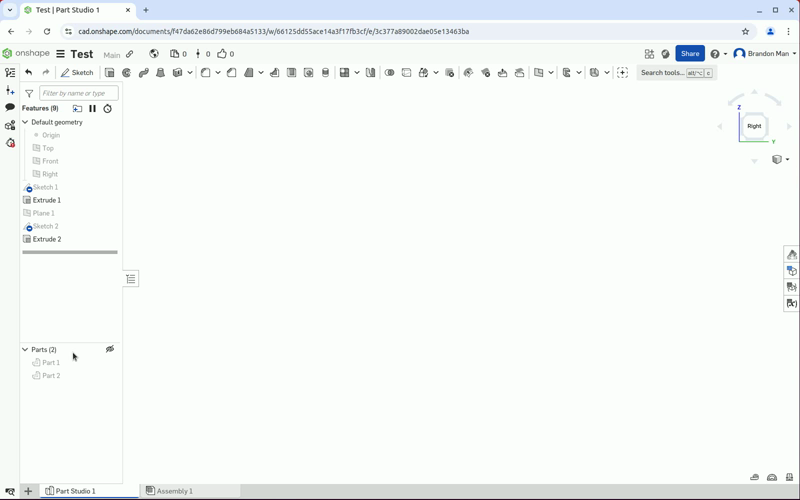
key_up(shift)
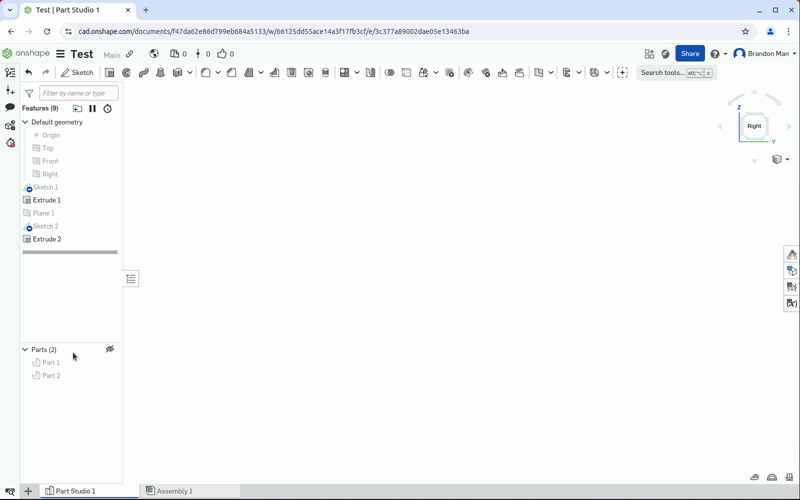
mouse_move(73, 352)
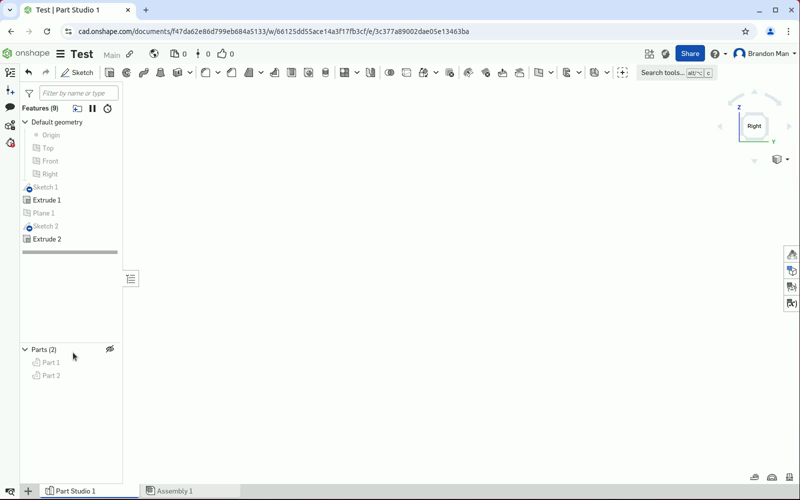
key(shift+y)
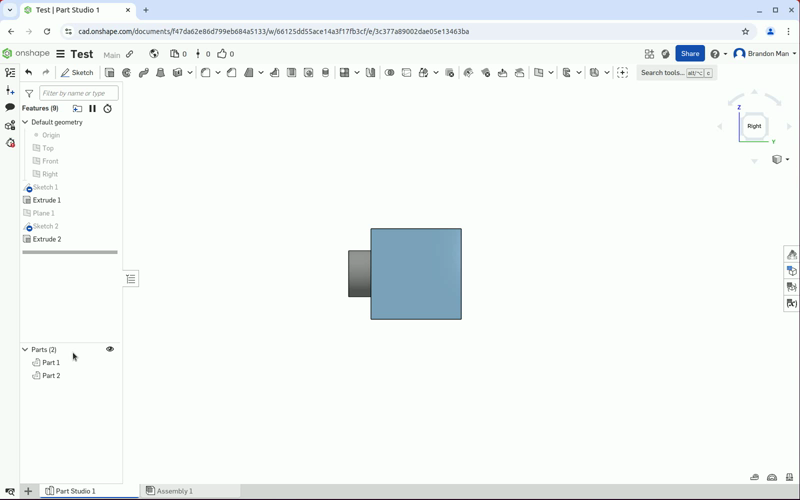
mouse_move(541, 75)
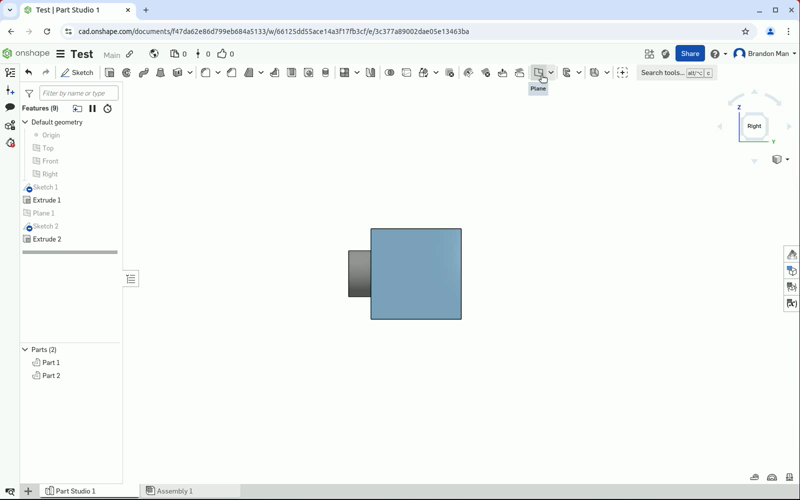
click(541, 75)
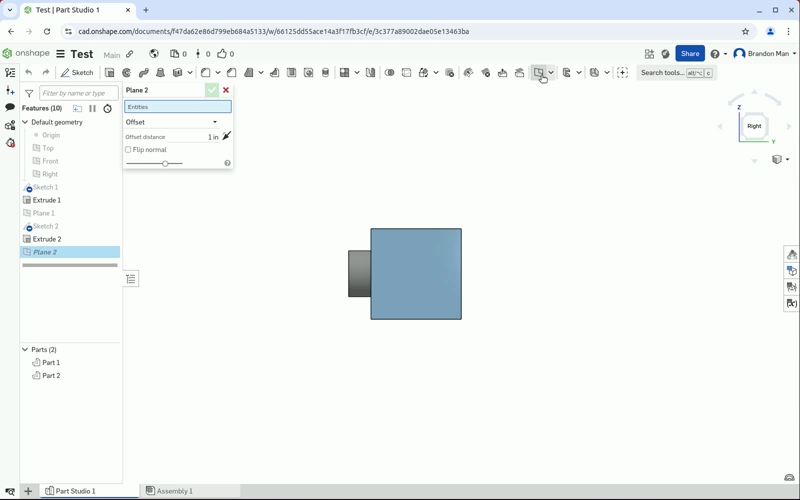
mouse_move(73, 176)
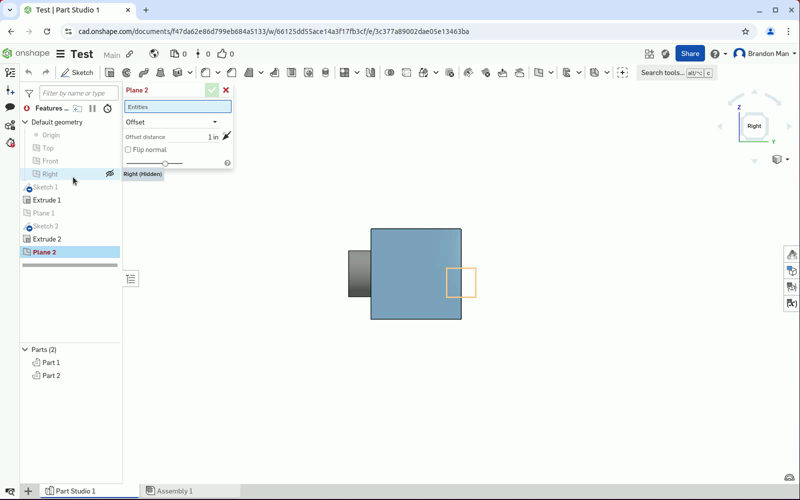
click(73, 176)
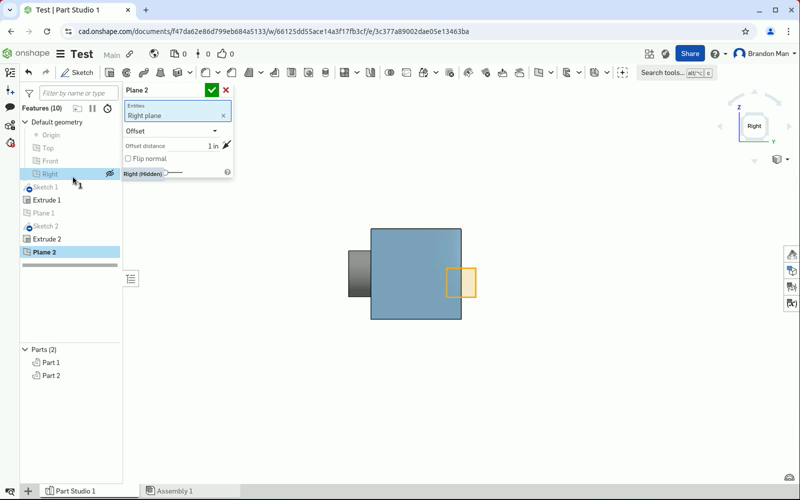
key(tab, 2)
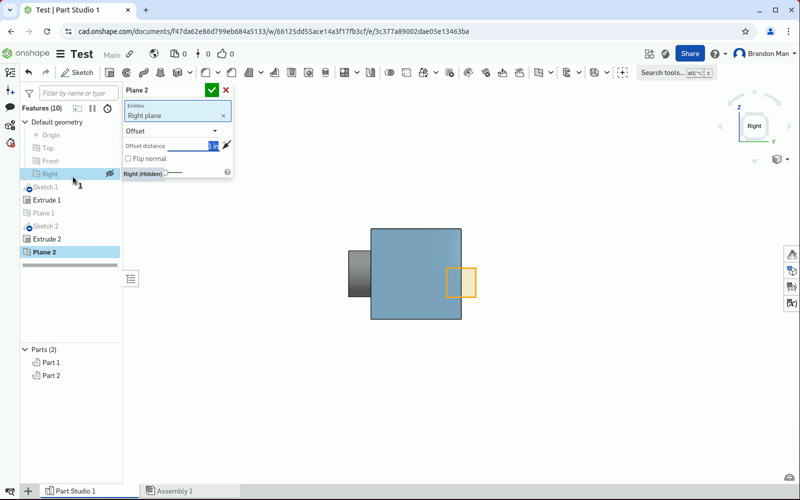
text(9.86)
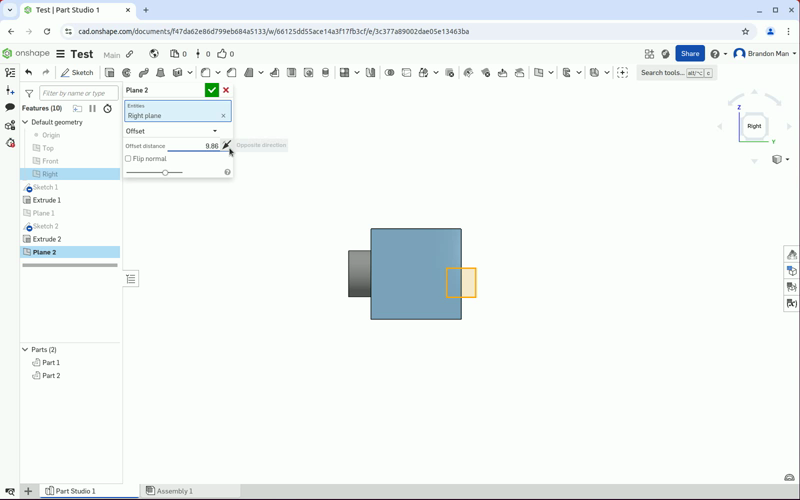
mouse_move(229, 147)
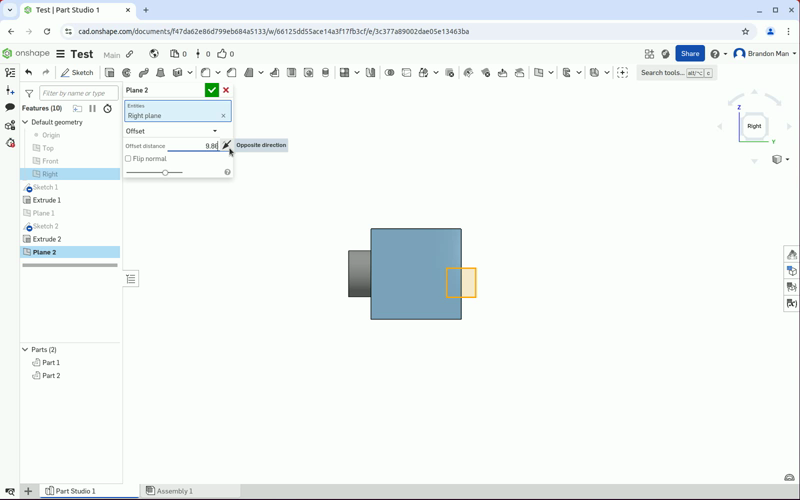
click(229, 147)
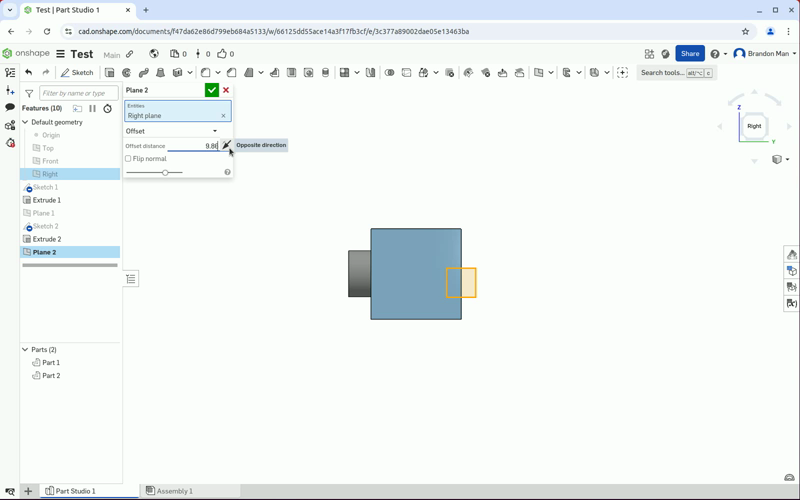
key(enter, 2)
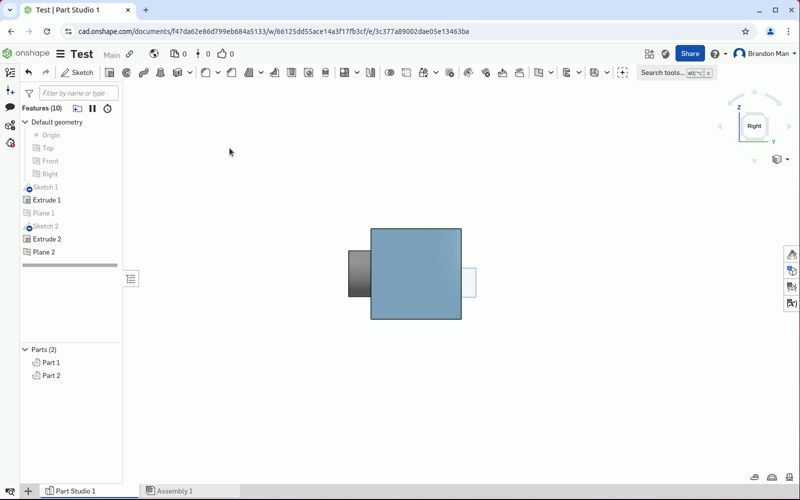
key(shift+s)
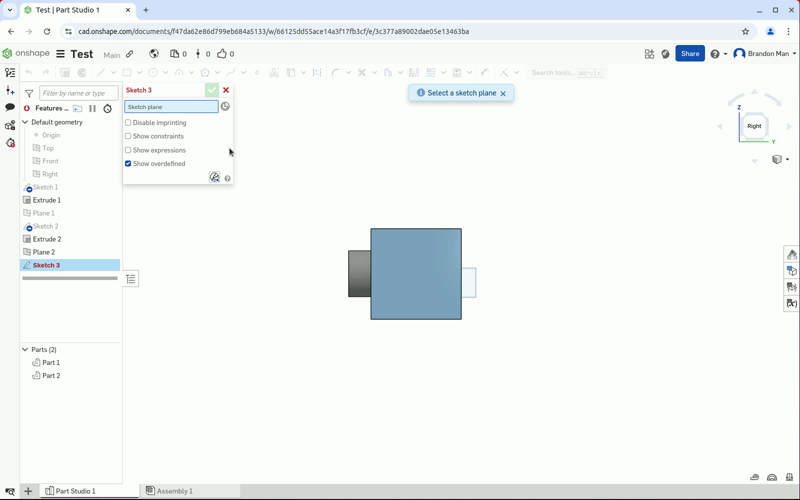
mouse_move(73, 254)
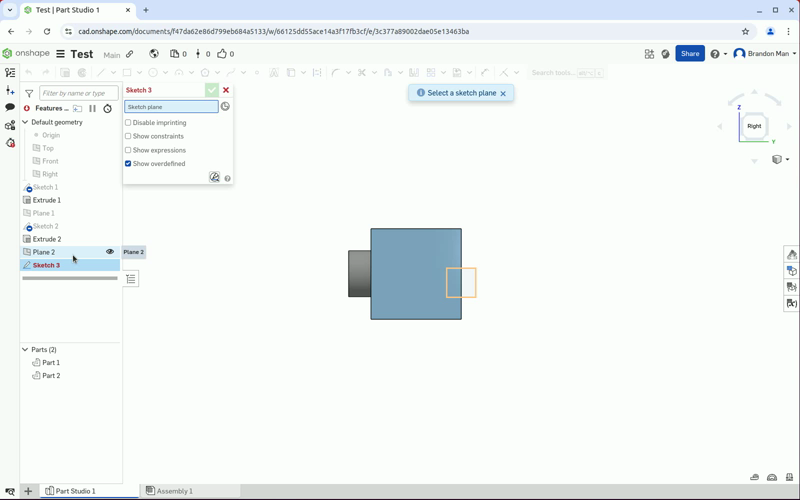
click(73, 254)
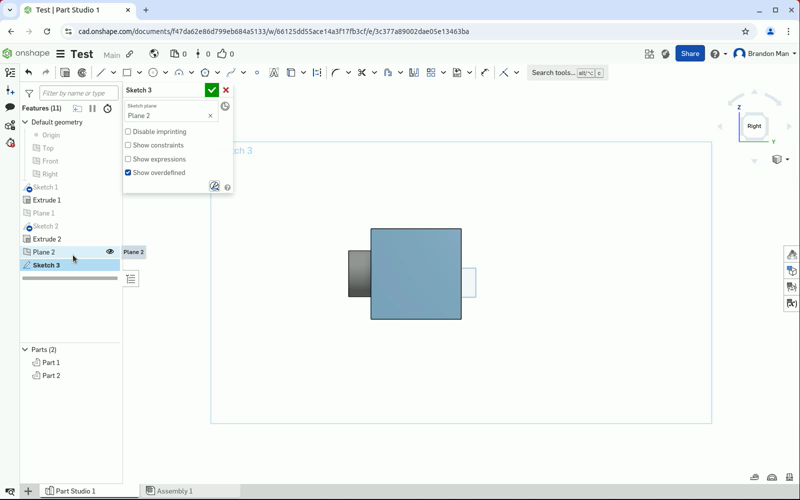
mouse_move(73, 352)
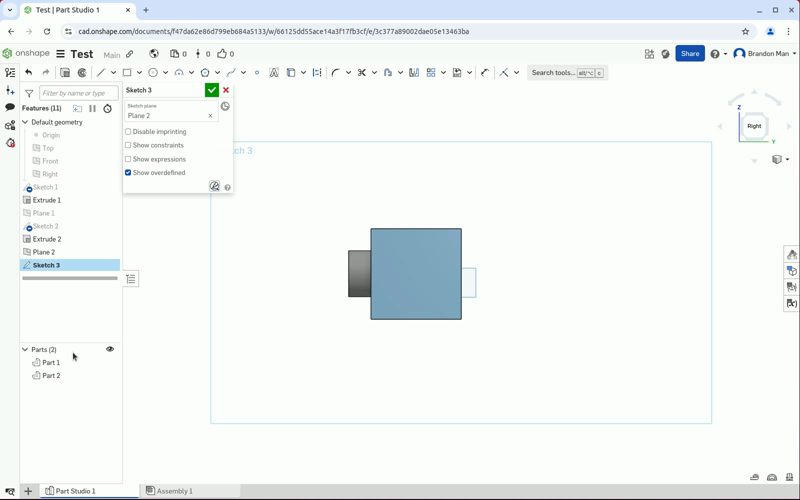
key(y)
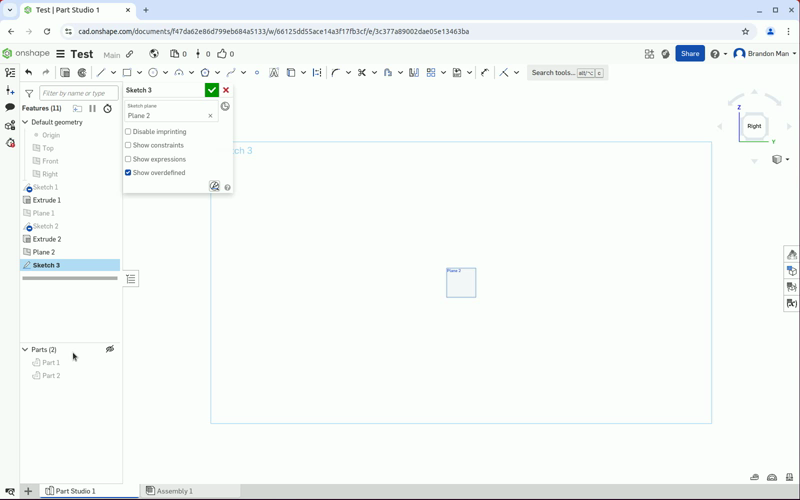
key(l)
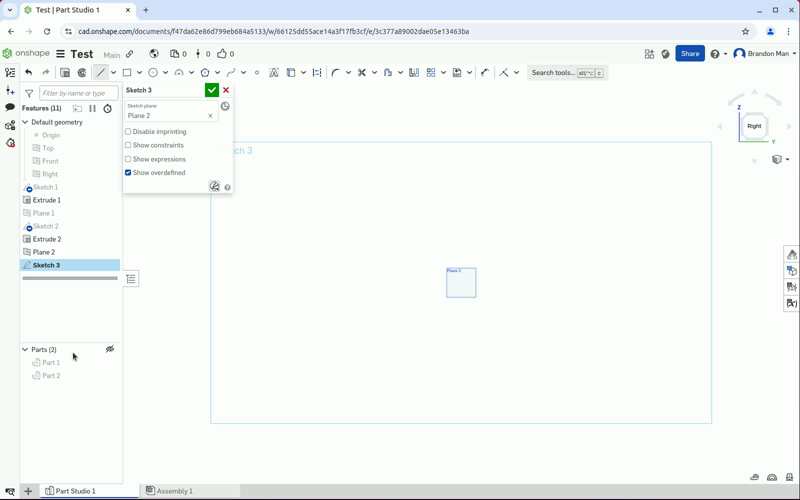
key_down(shift)
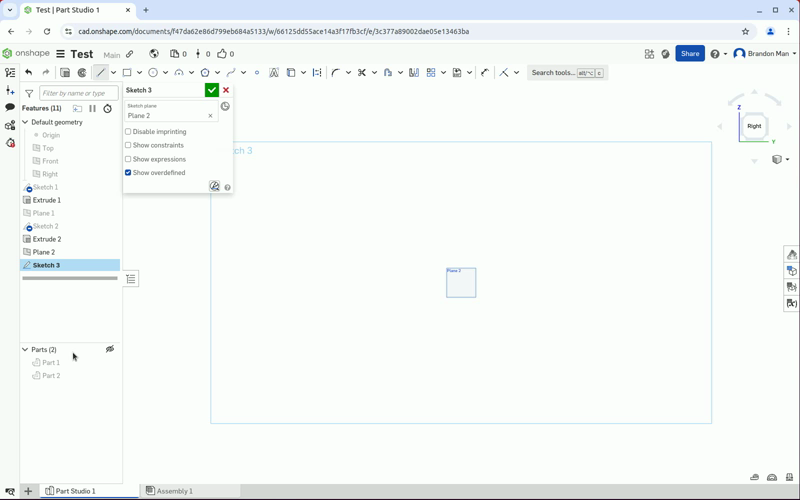
mouse_move(392, 297)
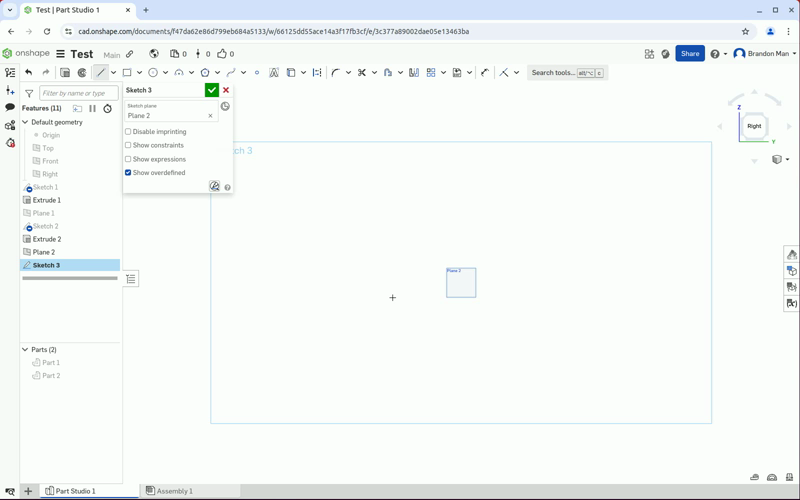
click(392, 297)
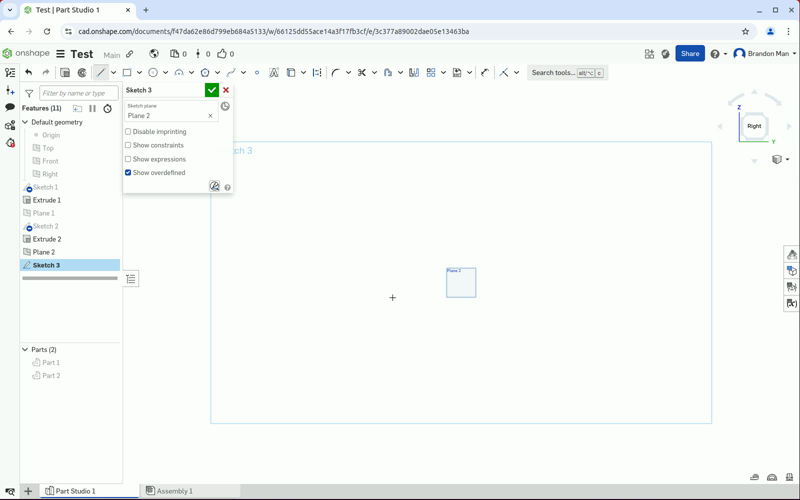
key_up(shift)
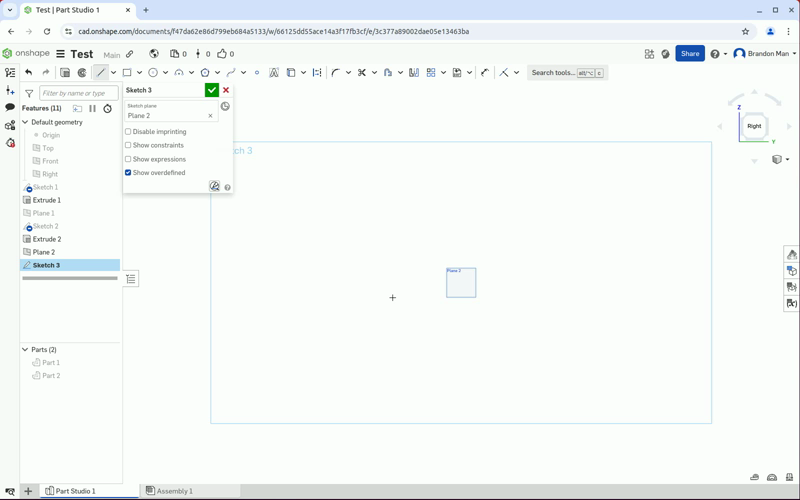
key_down(shift)
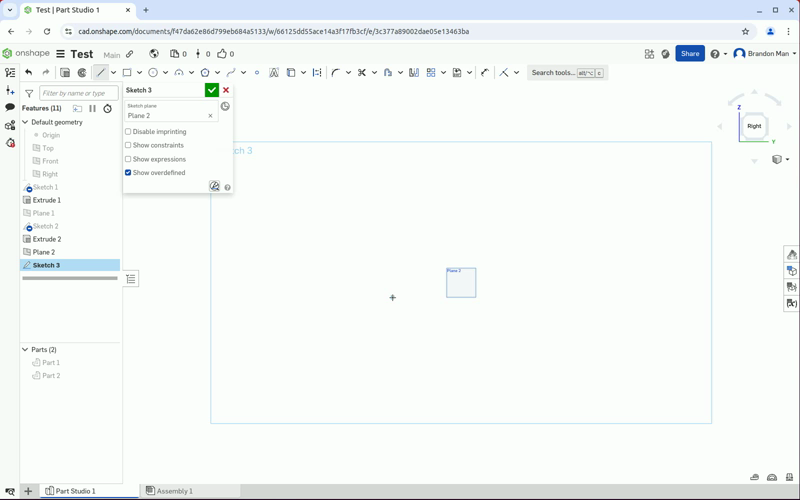
mouse_move(422, 297)
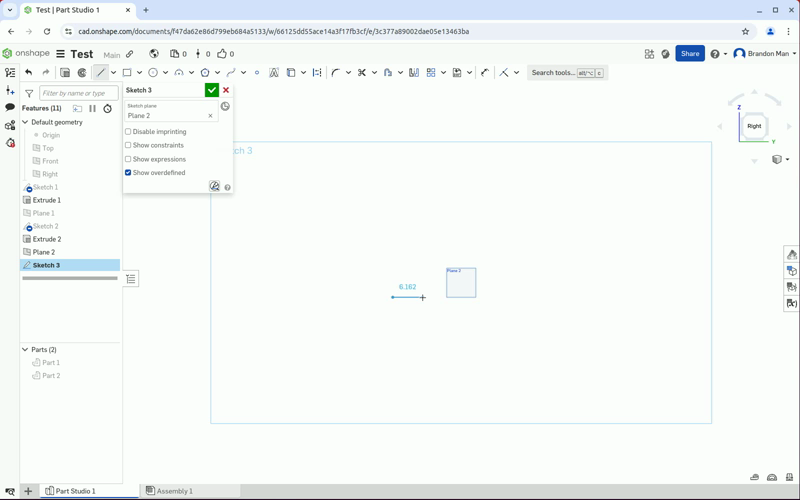
mouse_move(437, 297)
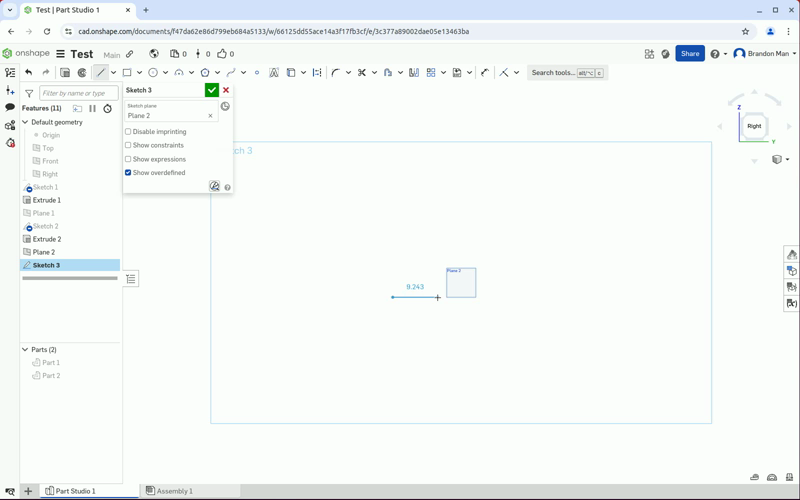
click(437, 297)
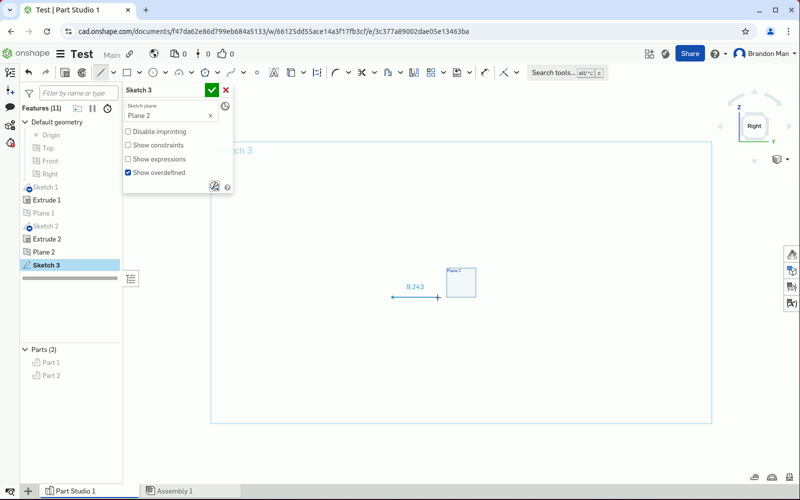
key_up(shift)
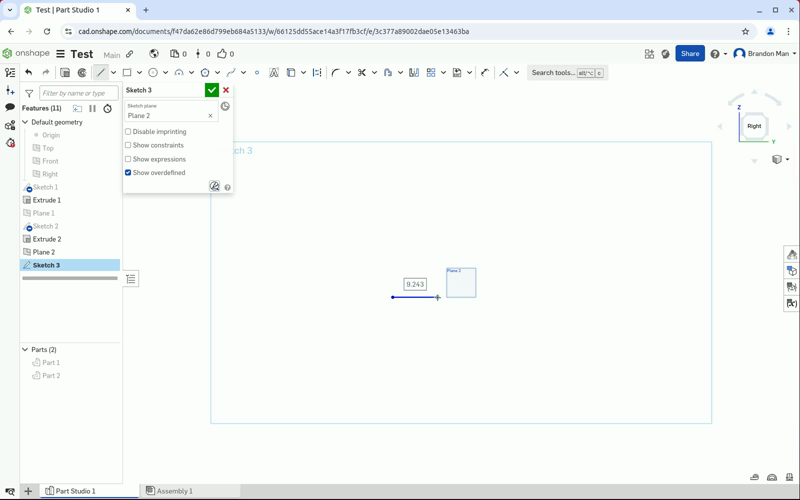
key_down(shift)
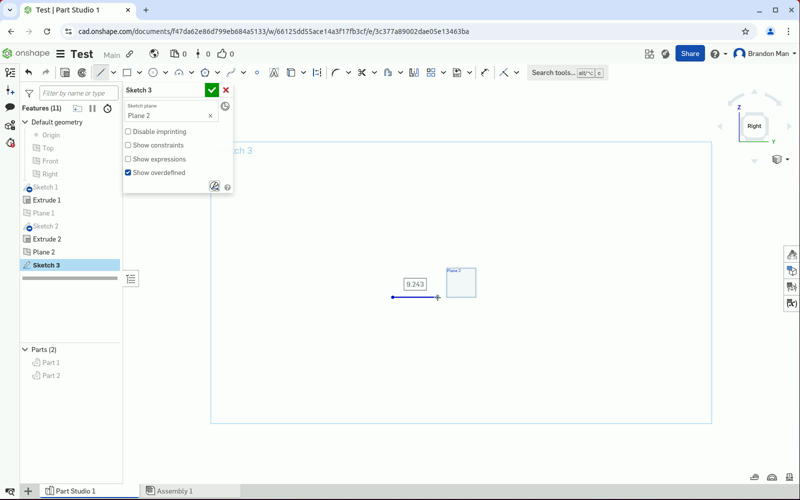
mouse_move(467, 297)
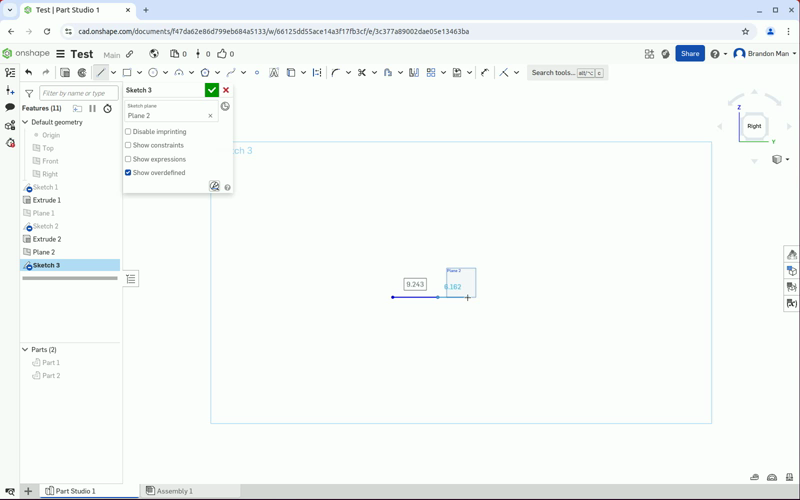
mouse_move(437, 251)
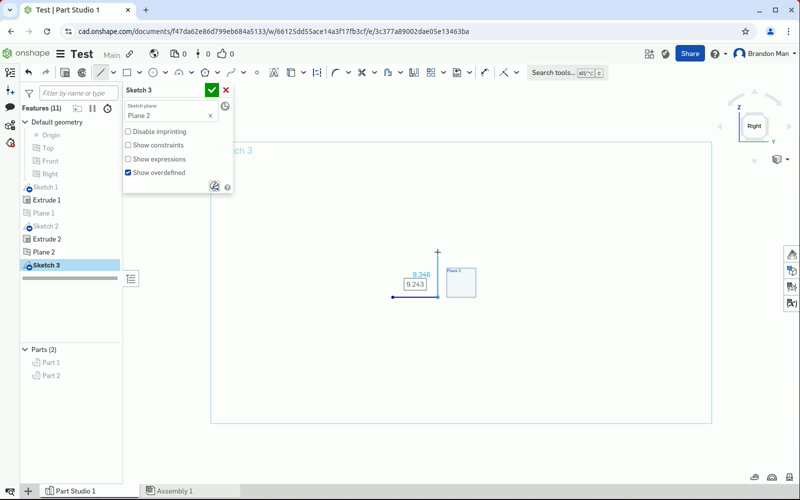
click(437, 251)
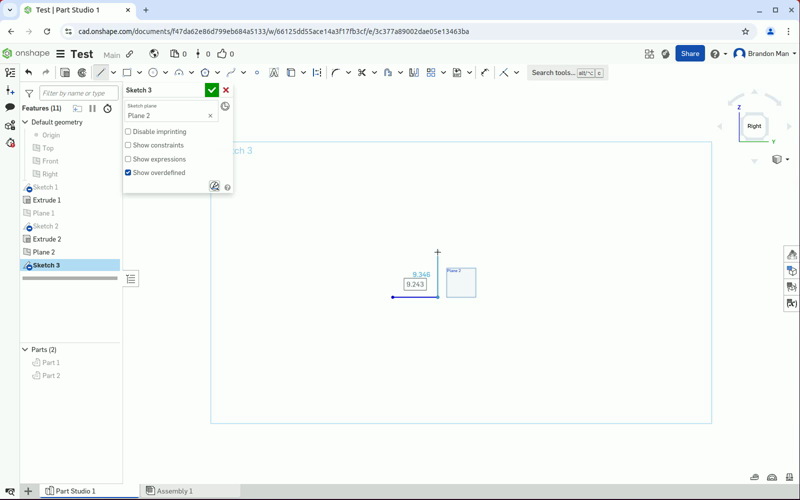
key_up(shift)
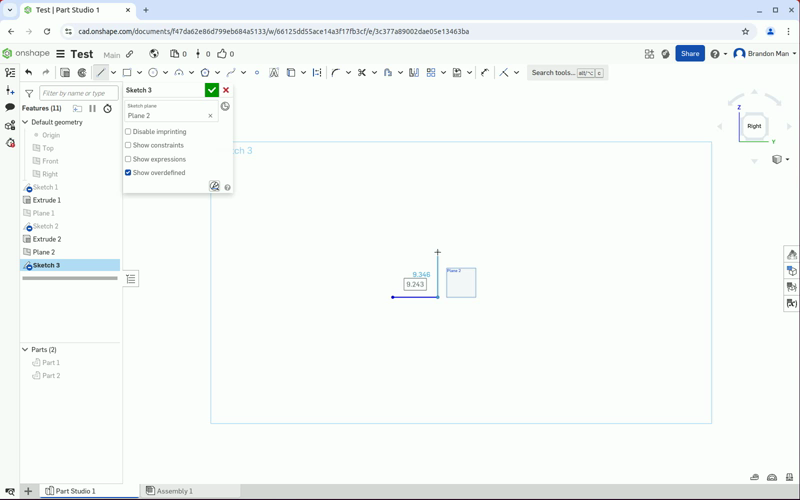
key_down(shift)
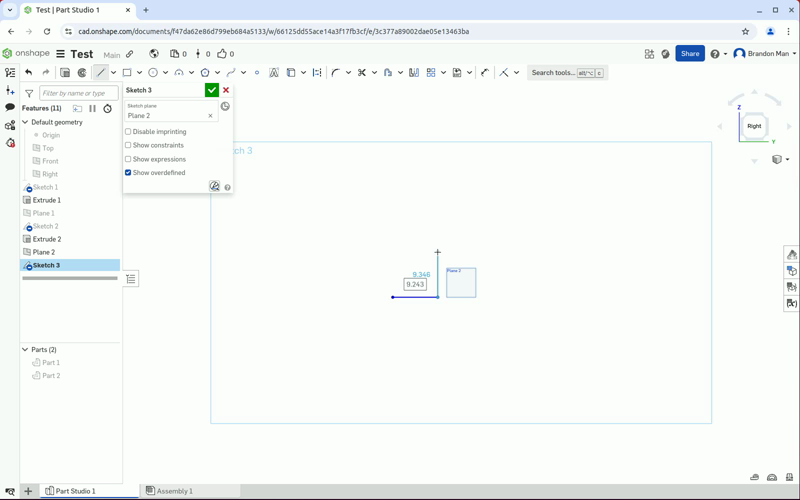
mouse_move(467, 251)
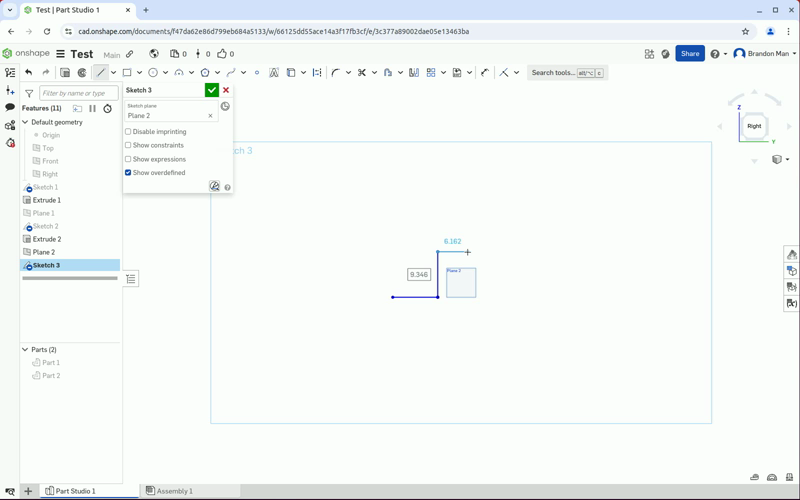
mouse_move(392, 251)
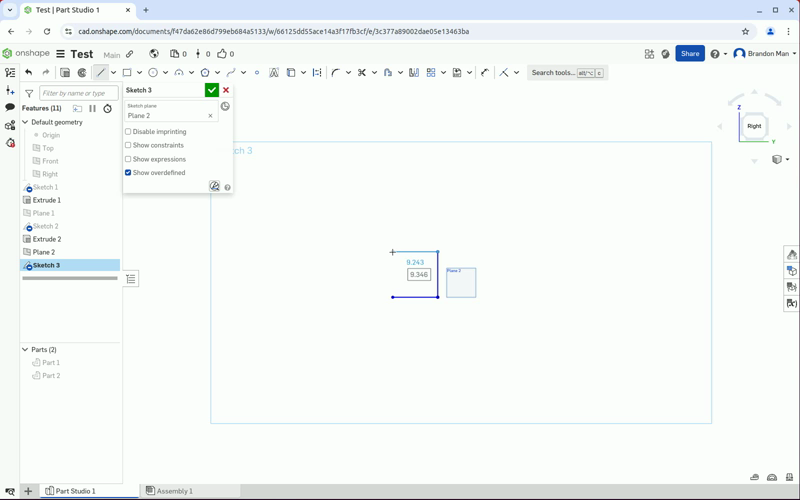
click(392, 251)
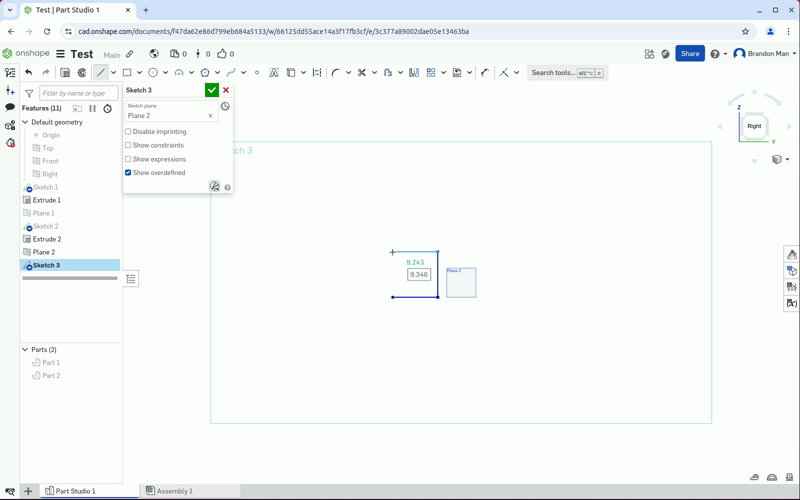
key_up(shift)
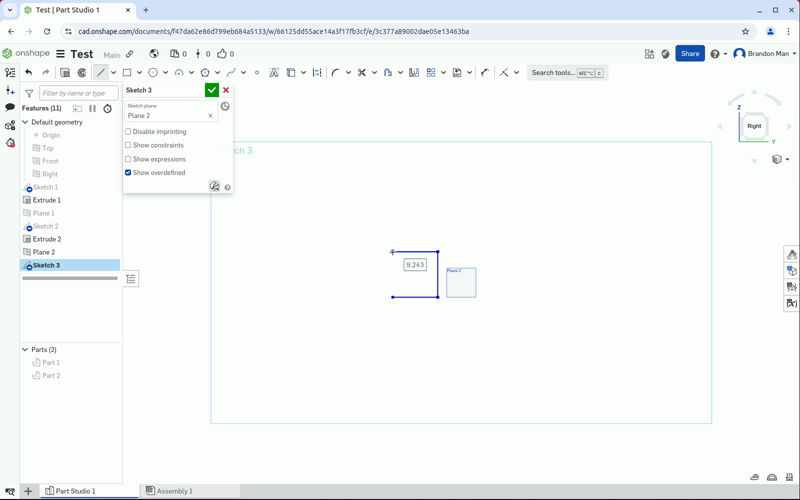
mouse_move(422, 251)
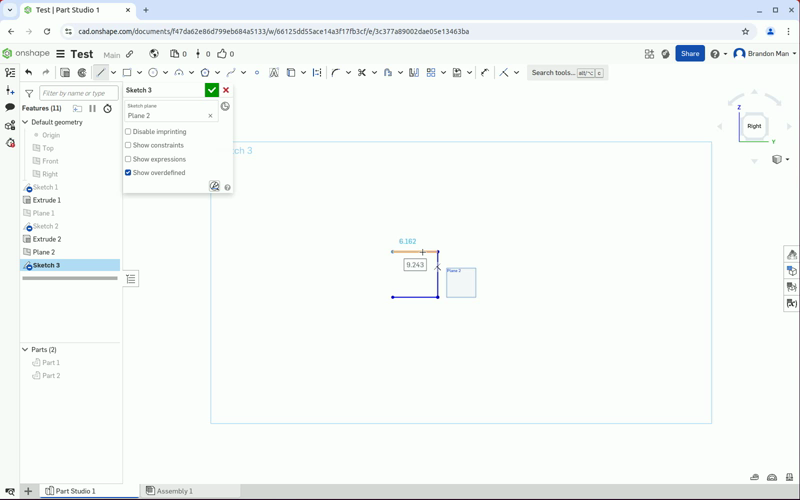
key_down(shift)
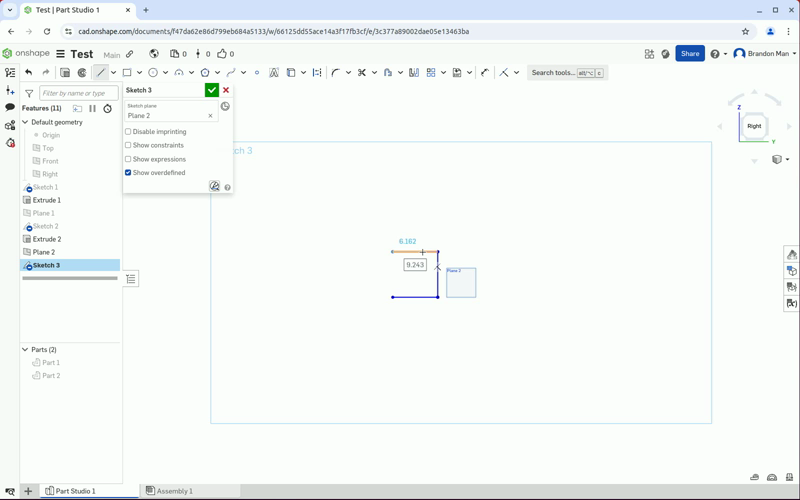
mouse_move(392, 297)
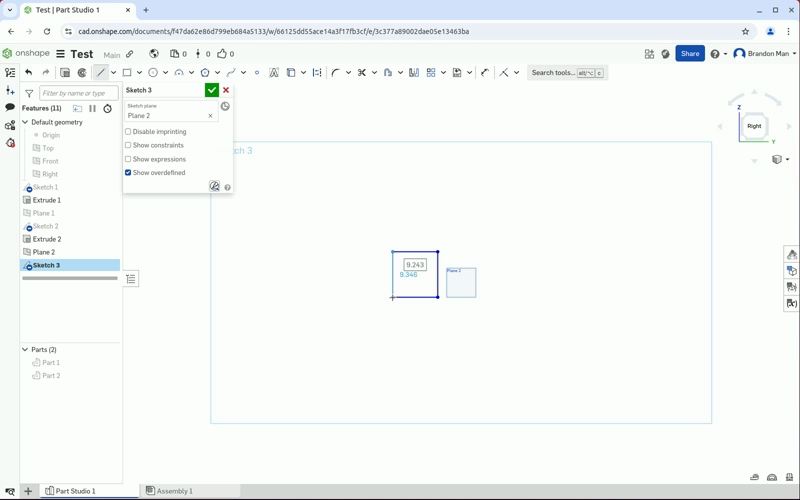
key_up(shift)
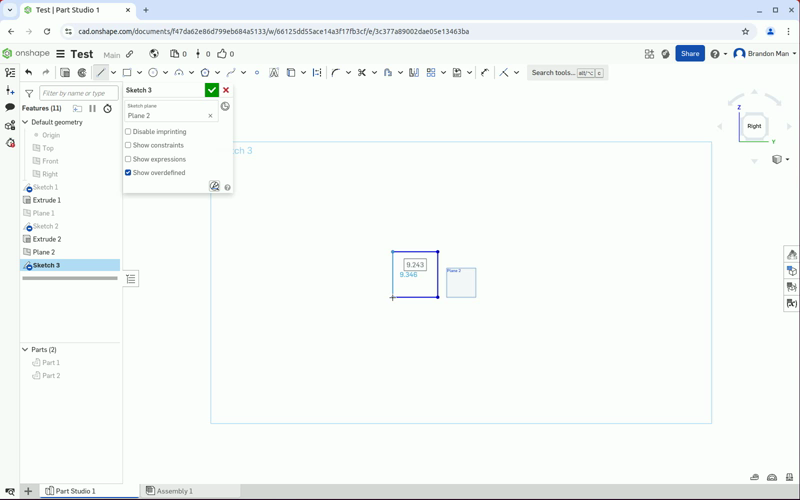
click(392, 297)
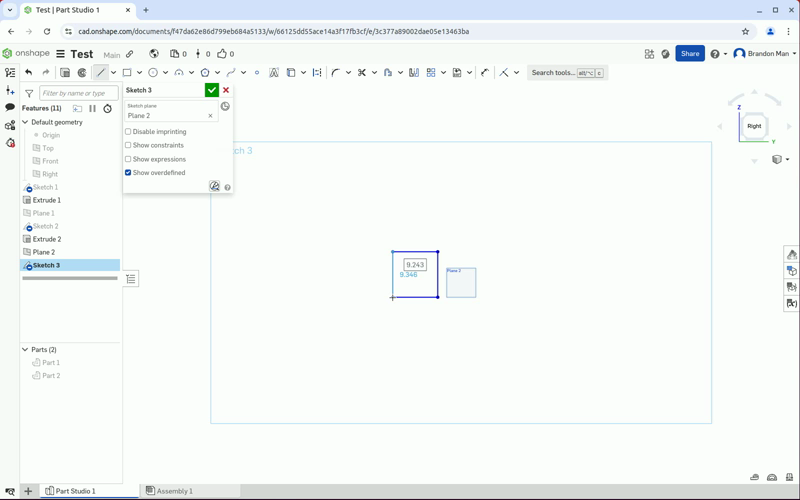
key(esc)
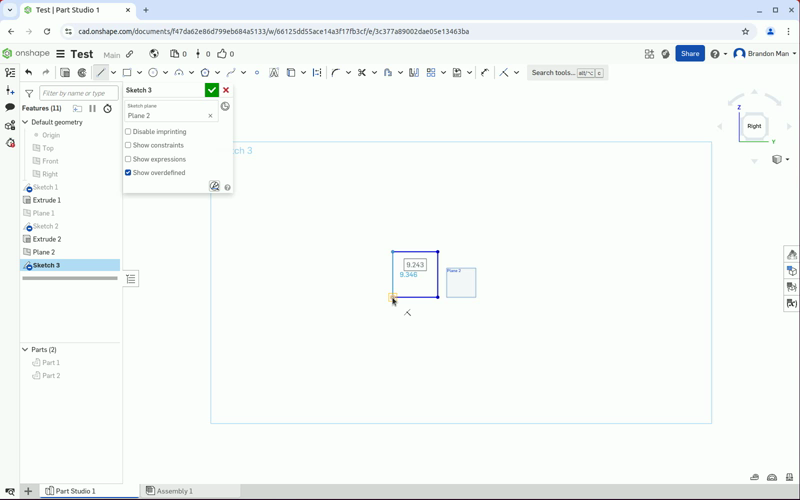
mouse_move(405, 278)
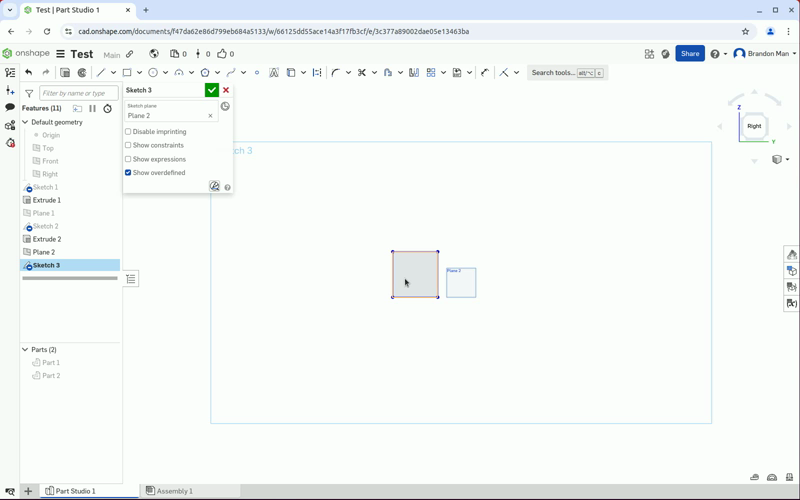
click(405, 278)
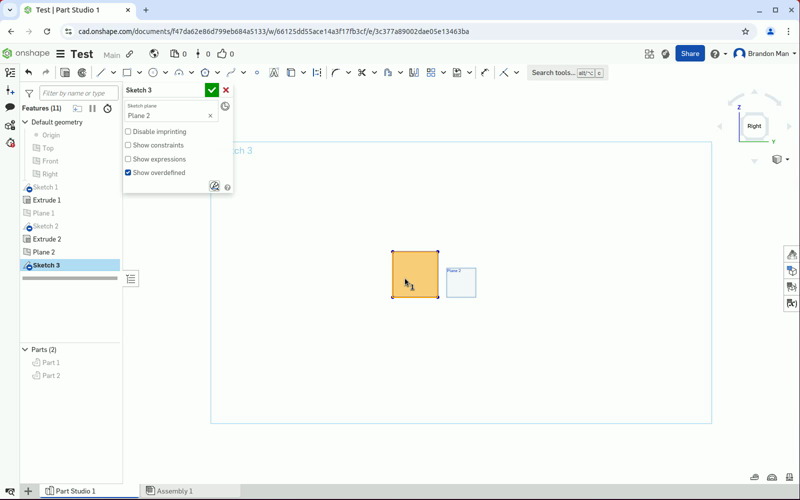
mouse_move(73, 352)
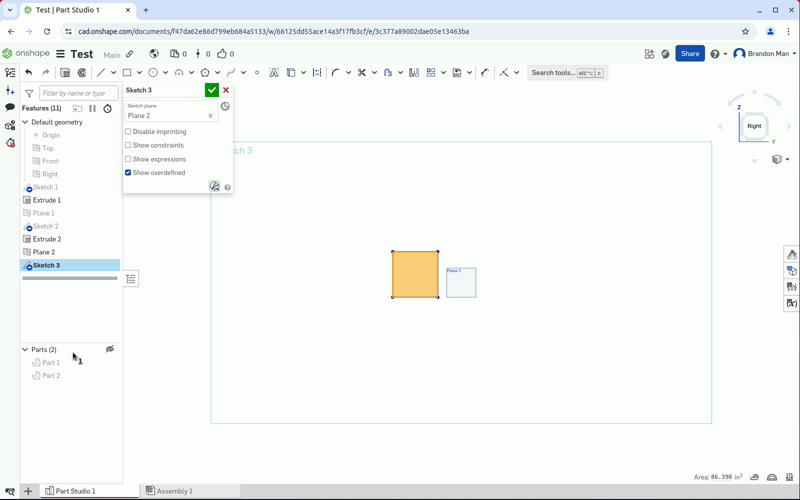
key(shift+y)
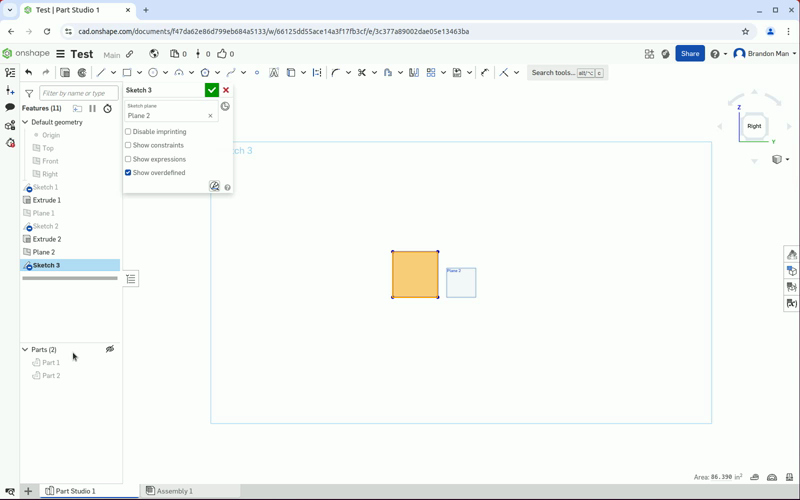
key(shift+e)
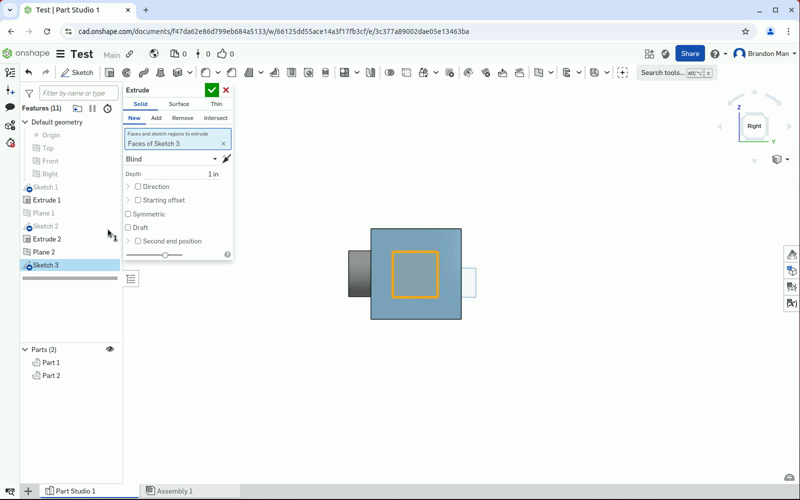
mouse_move(143, 106)
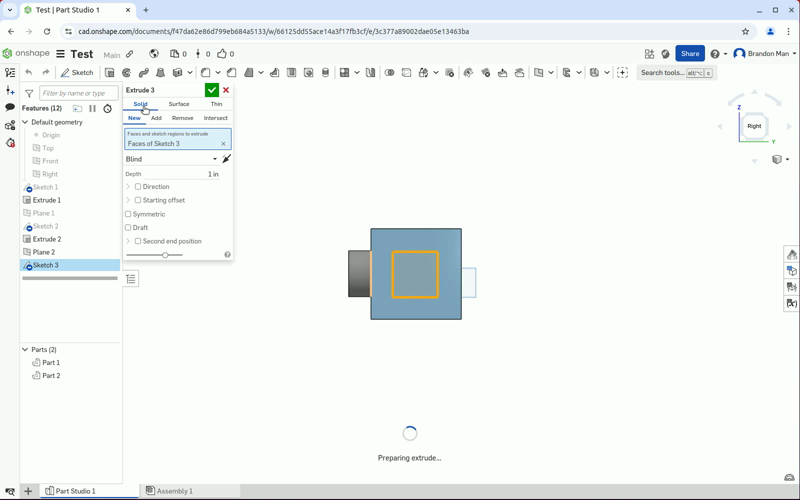
click(143, 106)
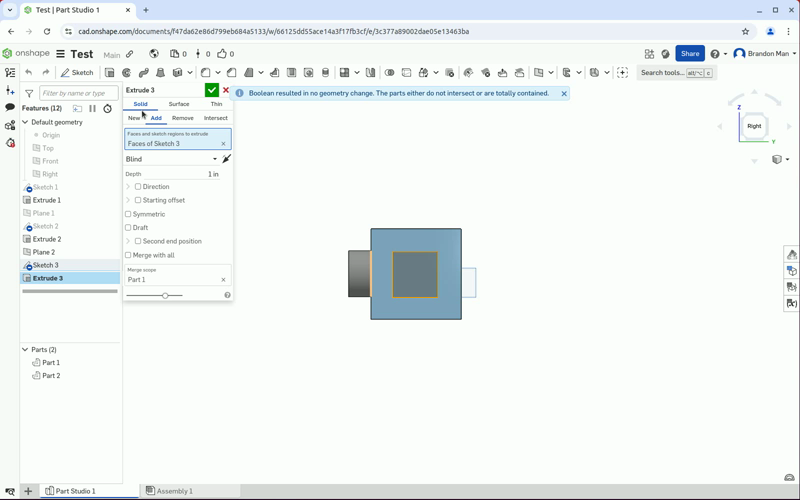
mouse_move(137, 120)
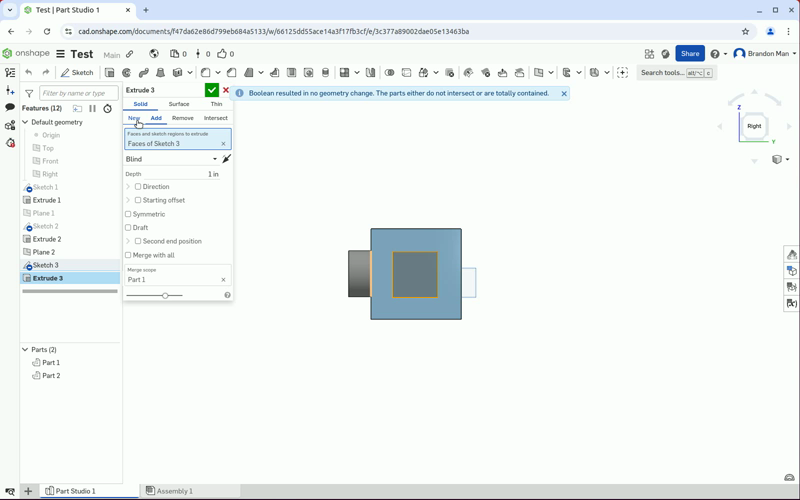
click(137, 120)
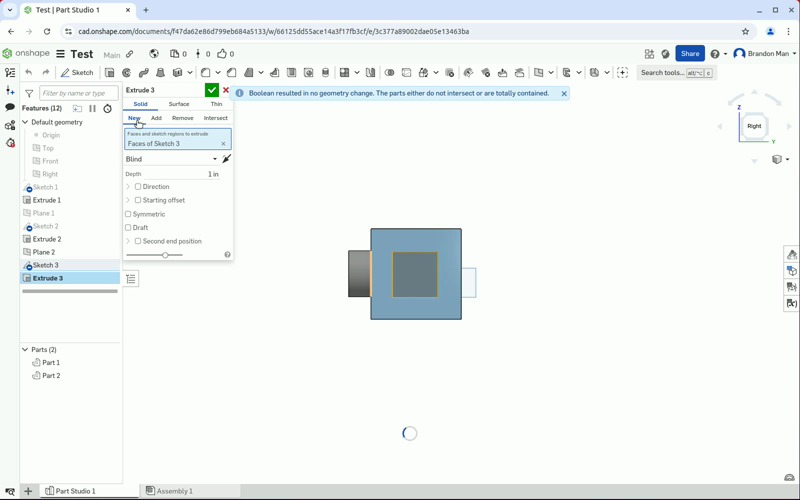
key(tab, 4)
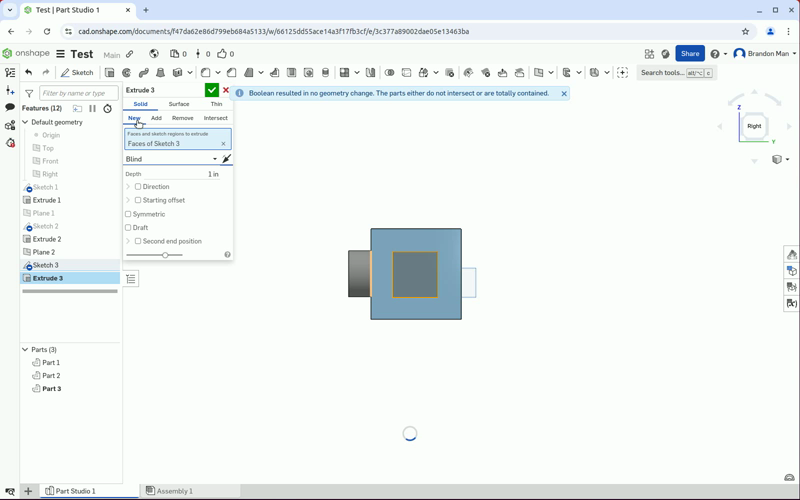
text(4.574)
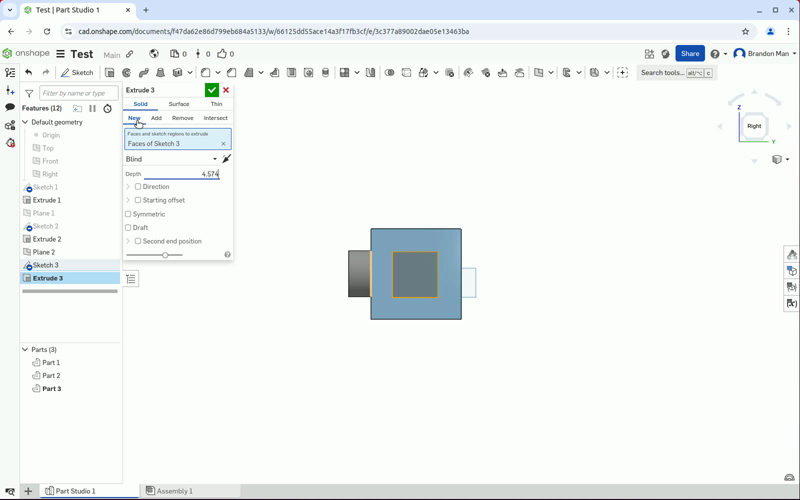
key(enter)
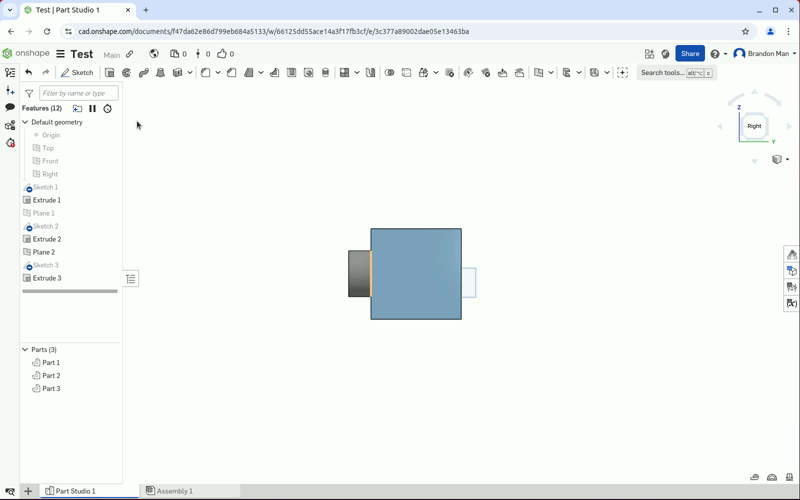
key(shift+h)
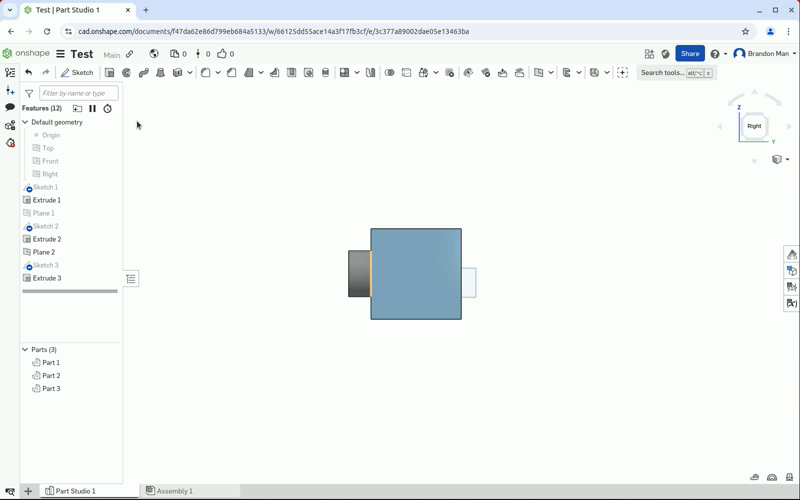
key(shift+h)
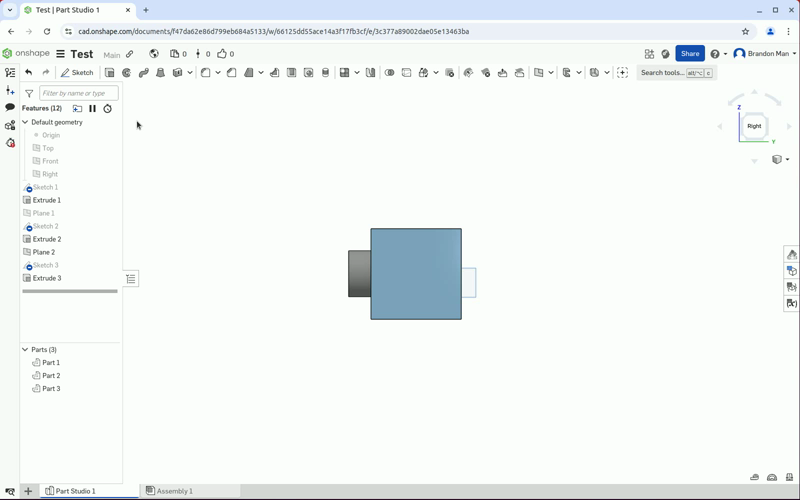
mouse_move(73, 189)
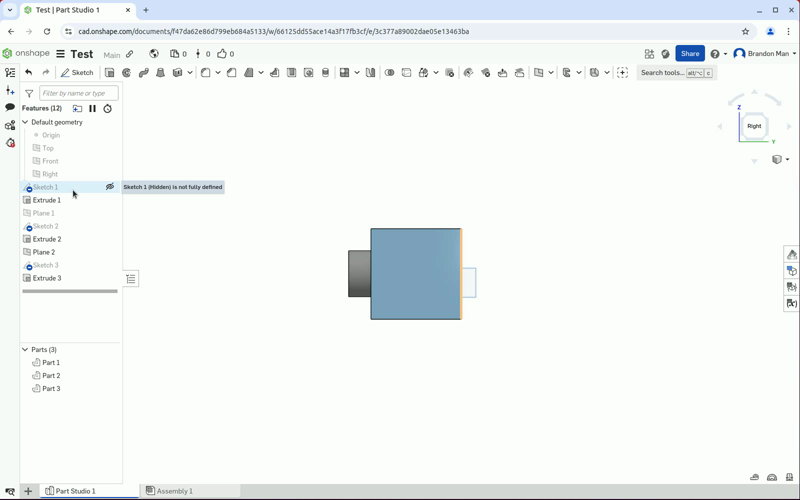
click(73, 189)
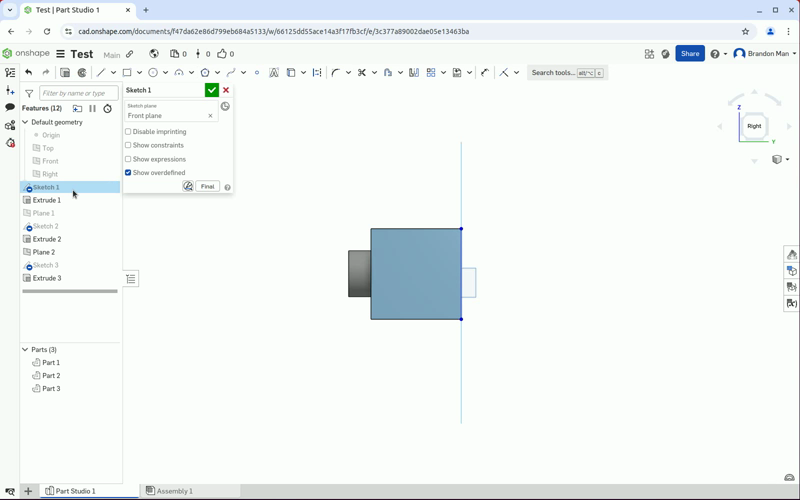
mouse_move(229, 92)
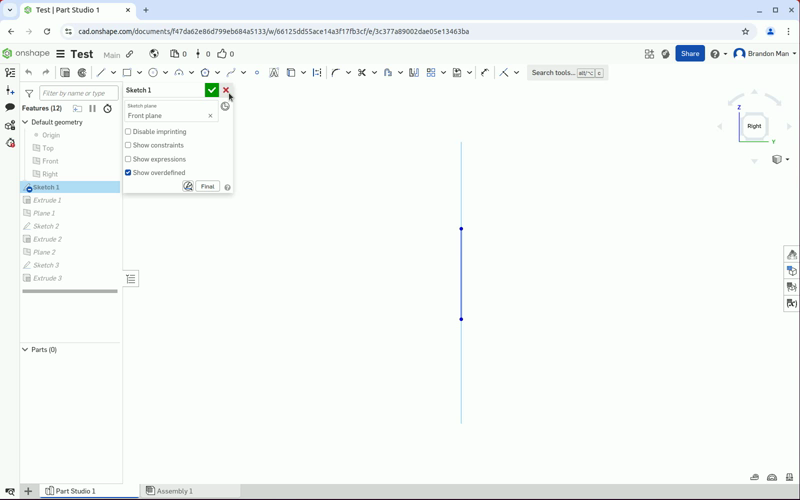
click(229, 92)
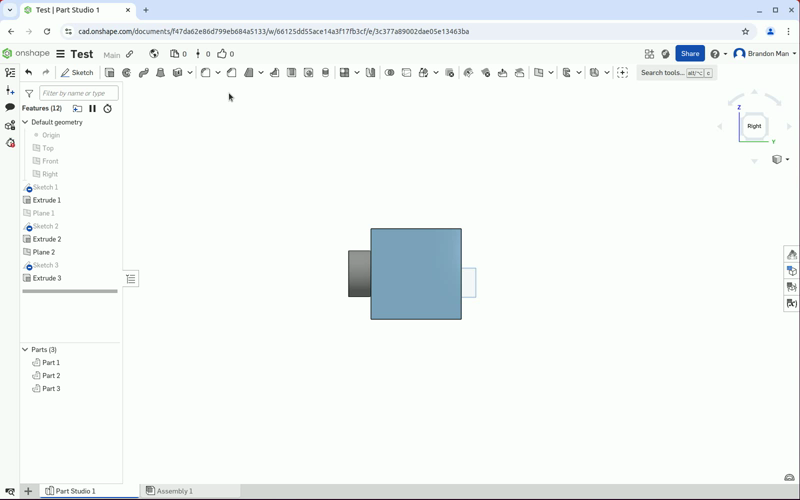
mouse_move(73, 352)
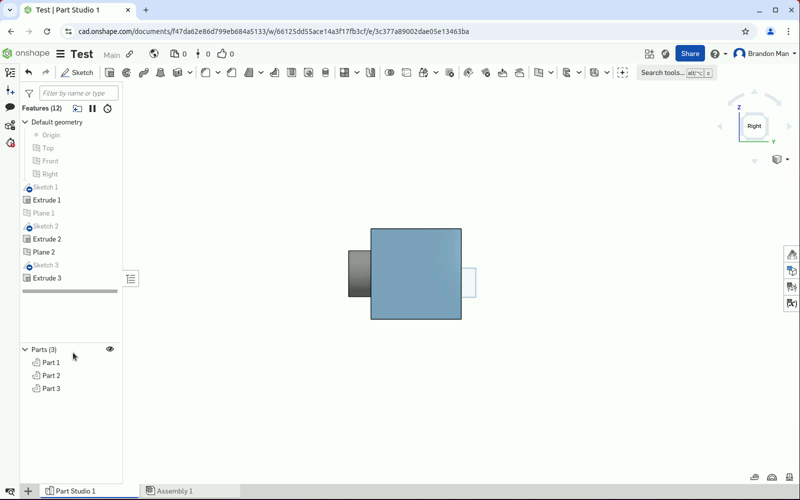
key(y)
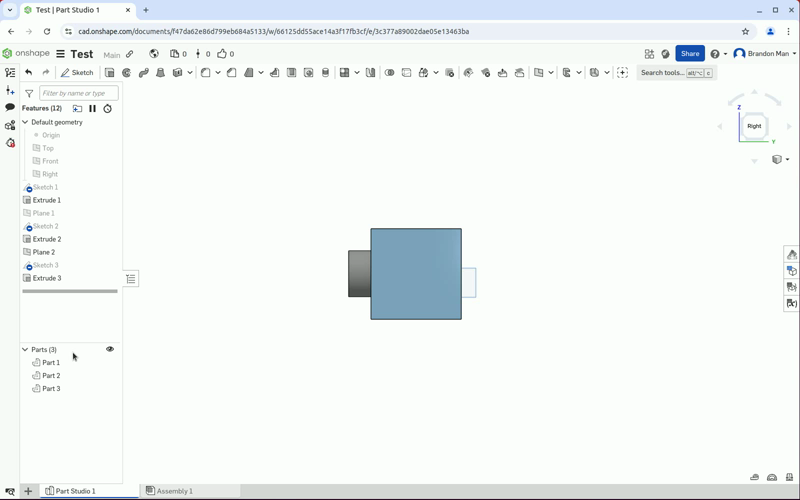
key(shift+p)
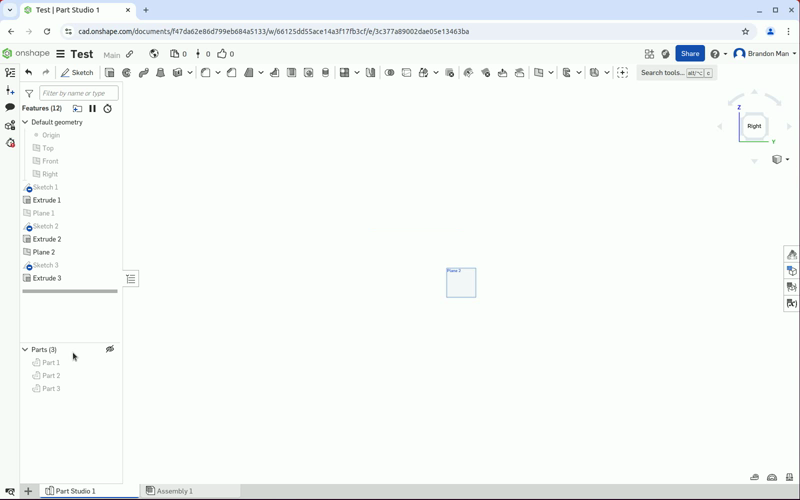
key(space)
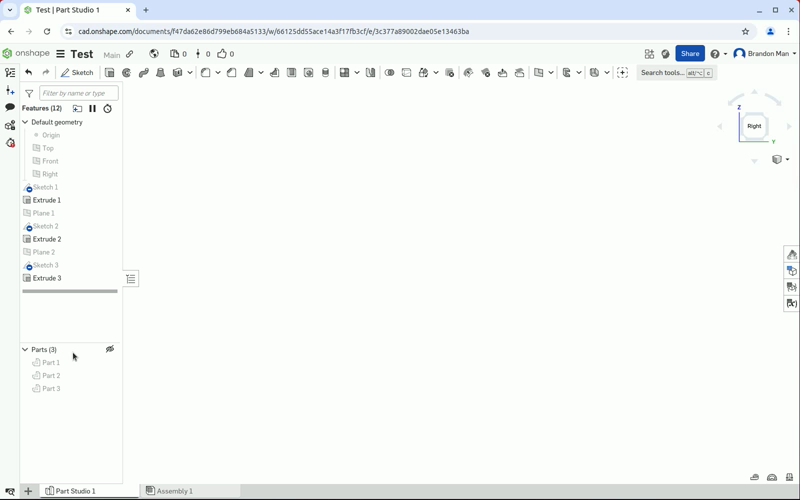
key_down(shift)
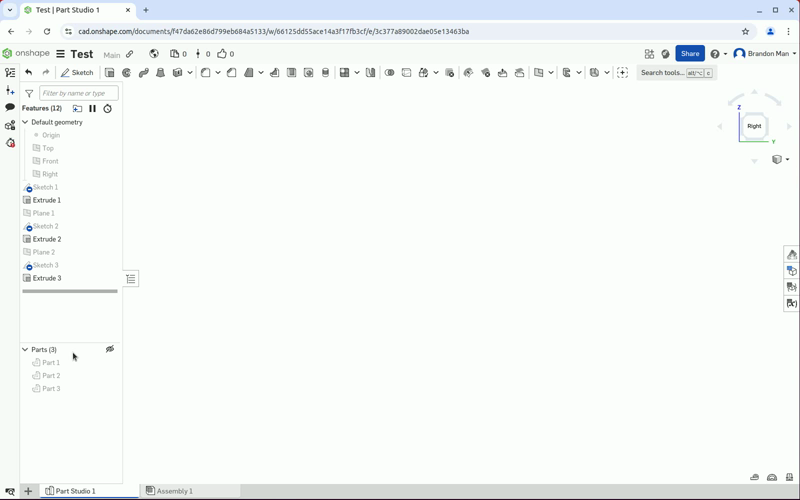
key(right)
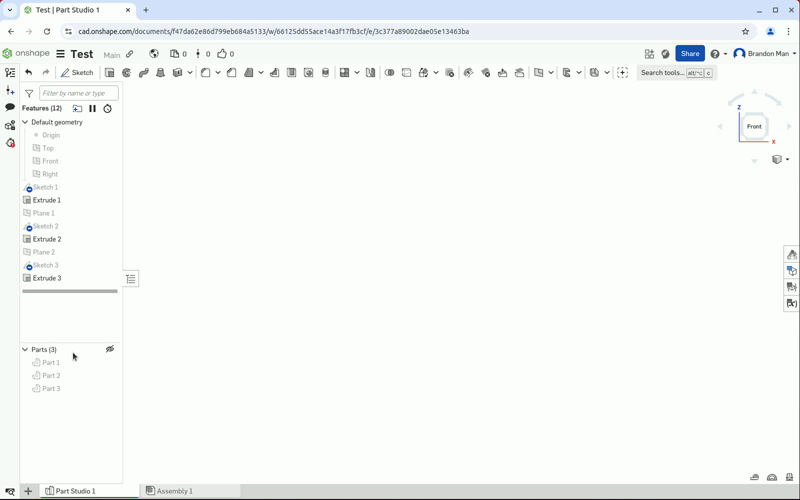
key_up(shift)
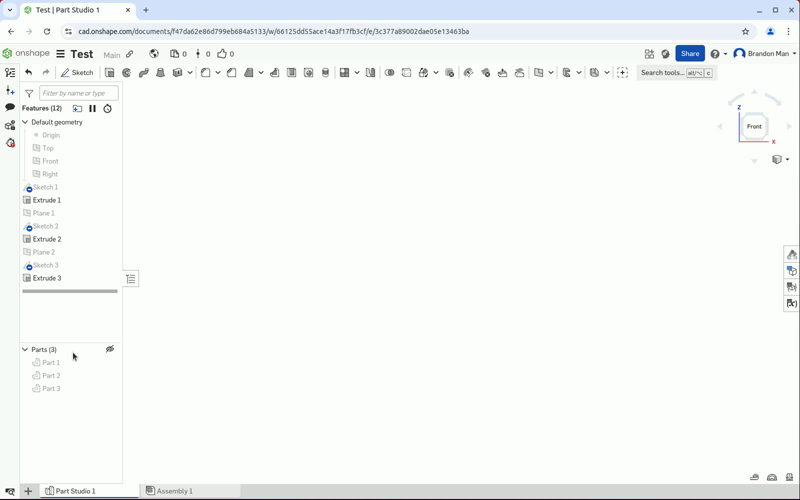
key(space)
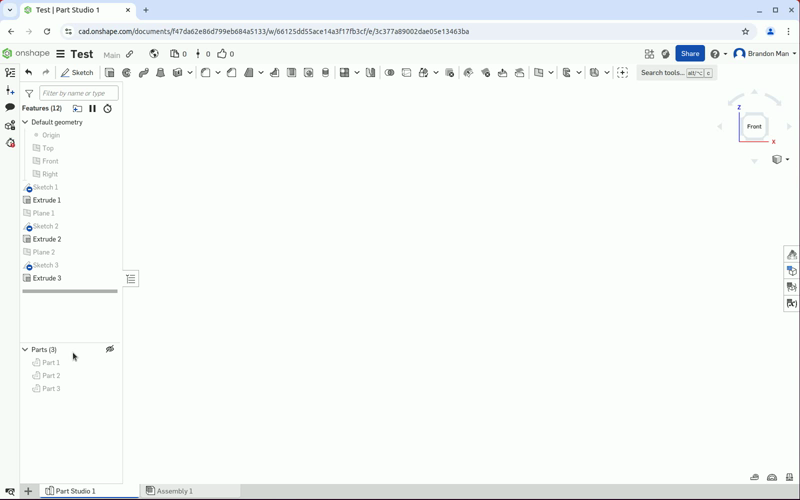
key_down(shift)
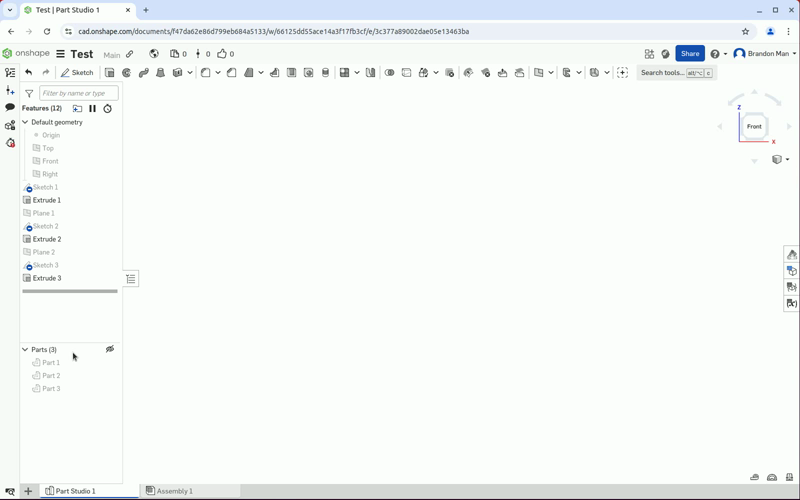
key(down)
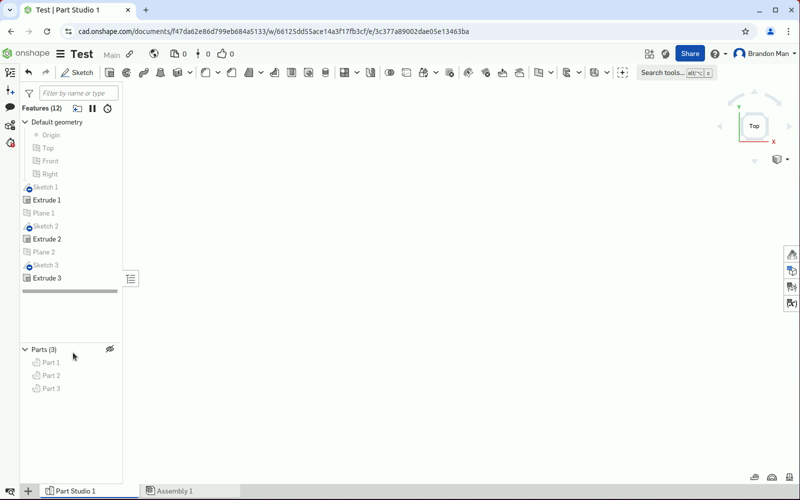
key_up(shift)
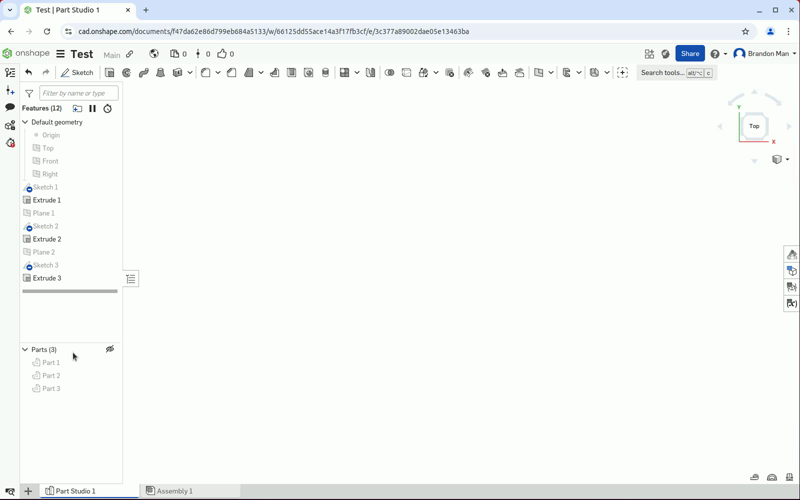
mouse_move(73, 352)
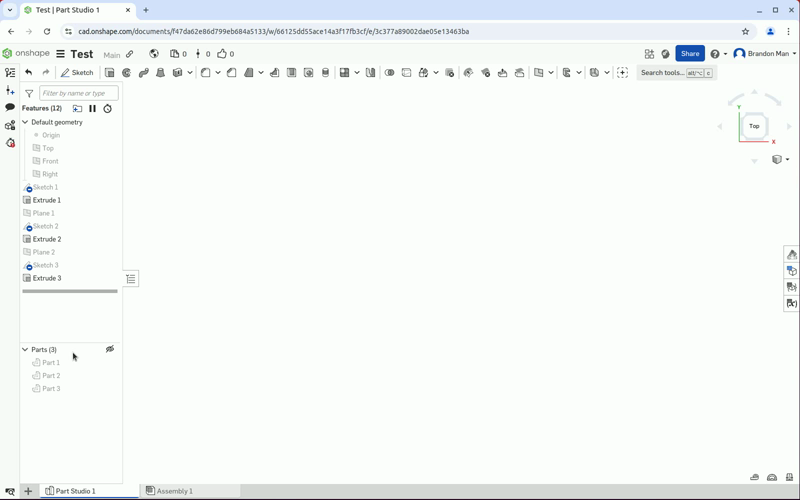
key(shift+y)
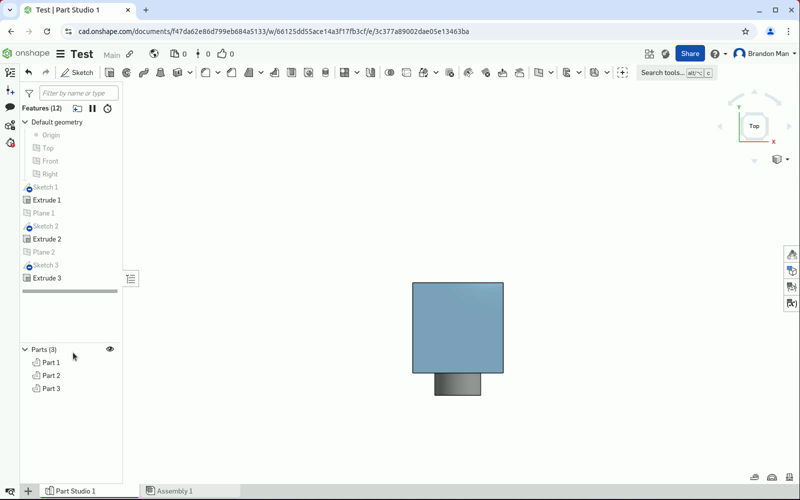
mouse_move(541, 75)
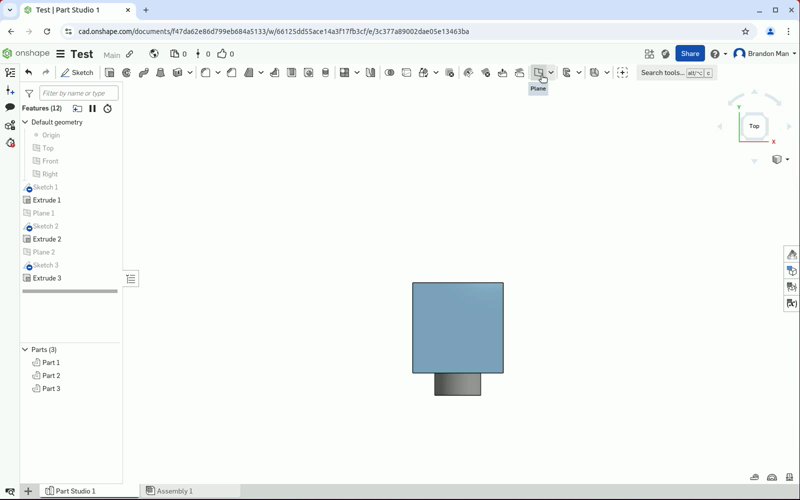
click(541, 75)
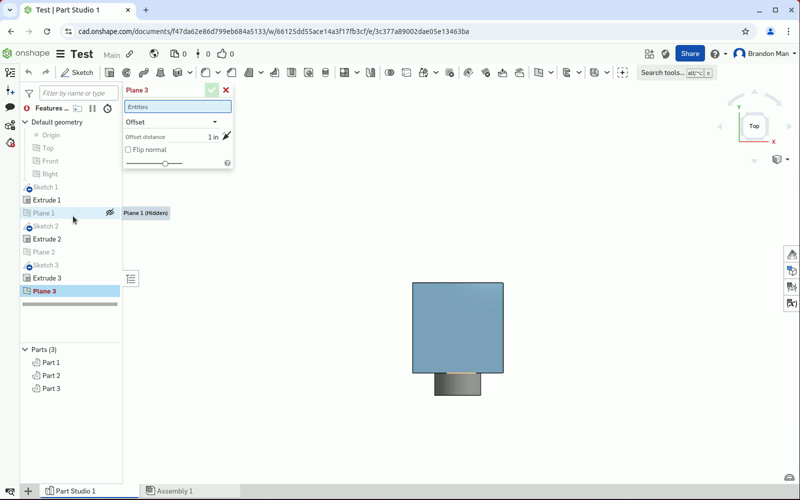
scroll(3)
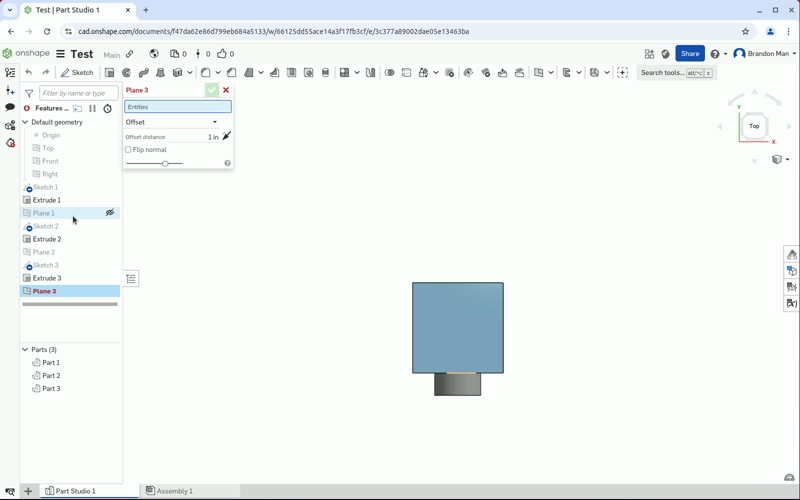
mouse_move(73, 150)
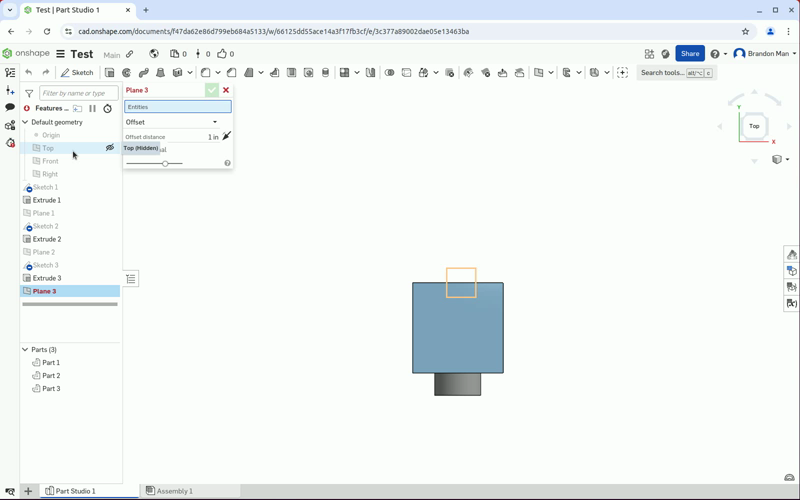
click(73, 150)
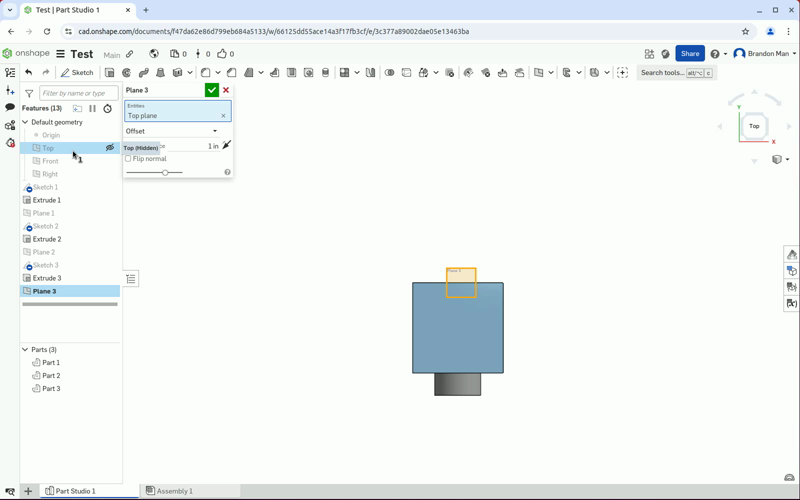
key(tab, 2)
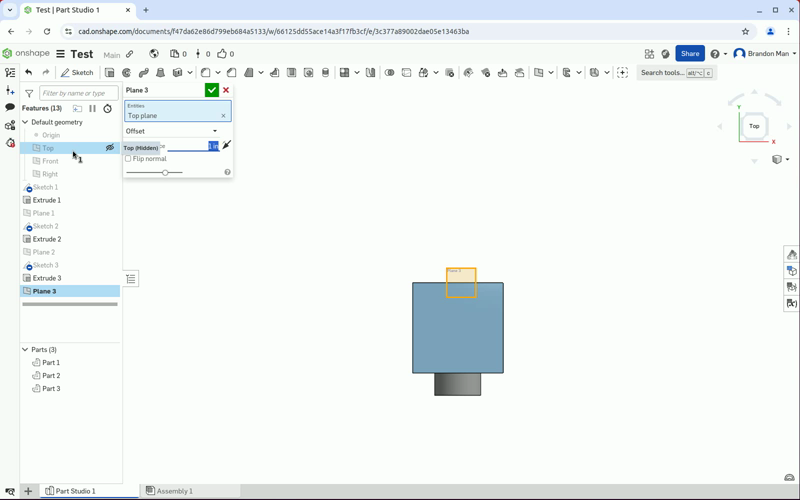
text(11.061)
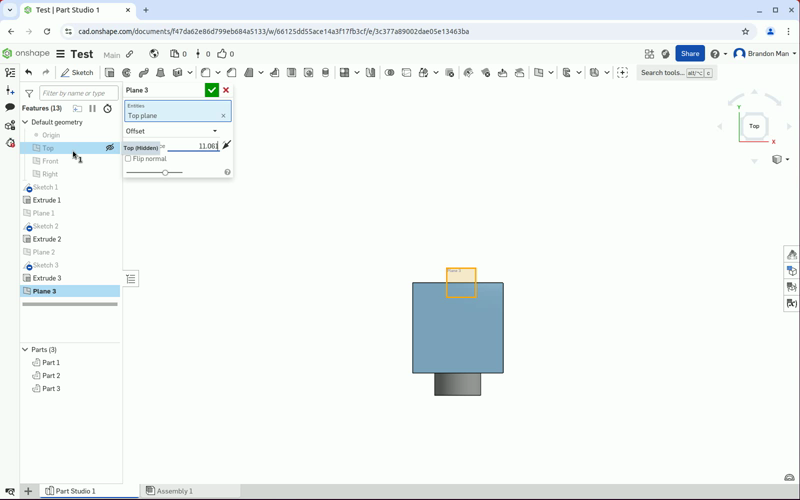
key(enter, 2)
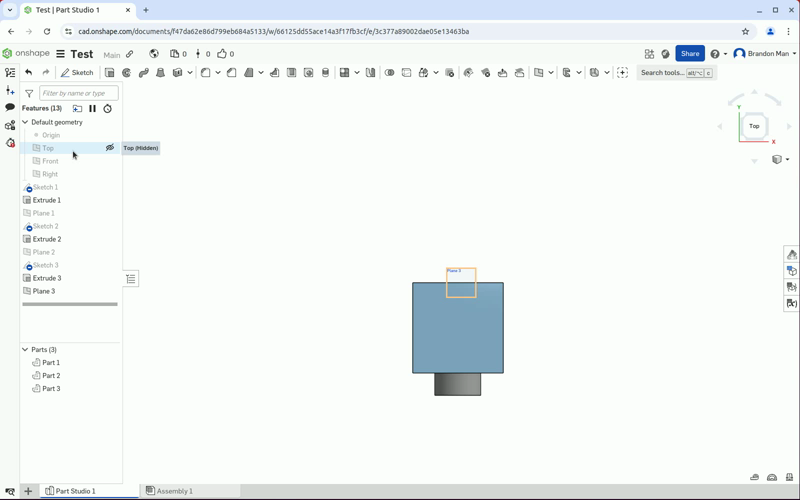
key(shift+s)
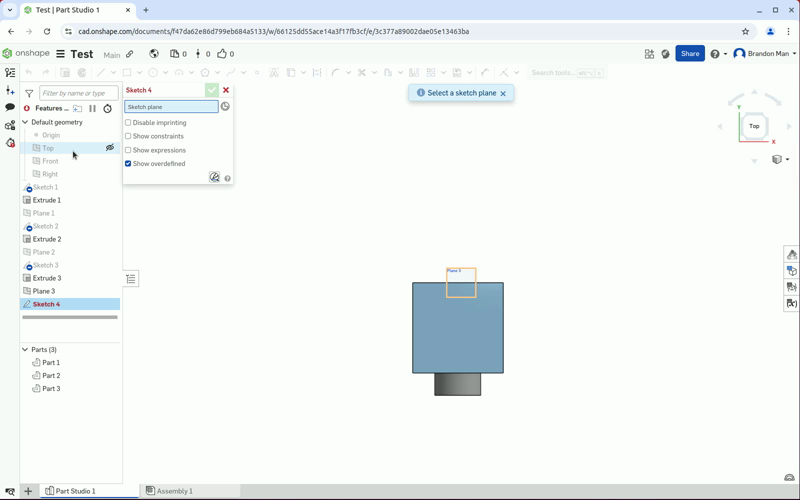
mouse_move(73, 293)
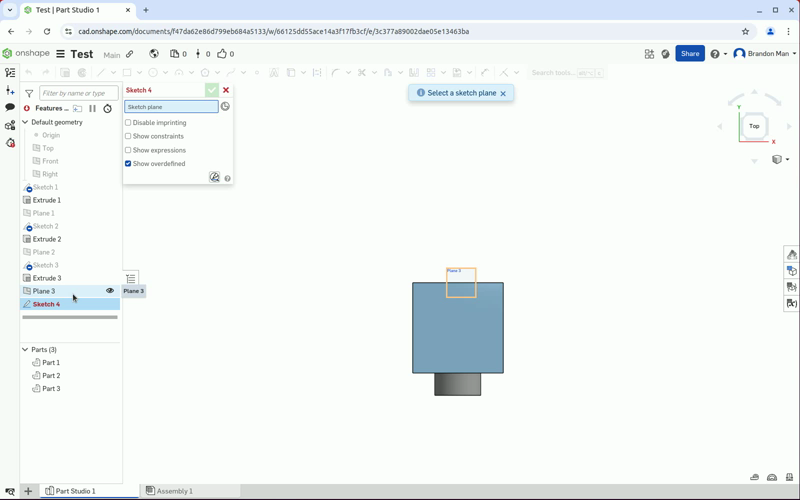
click(73, 293)
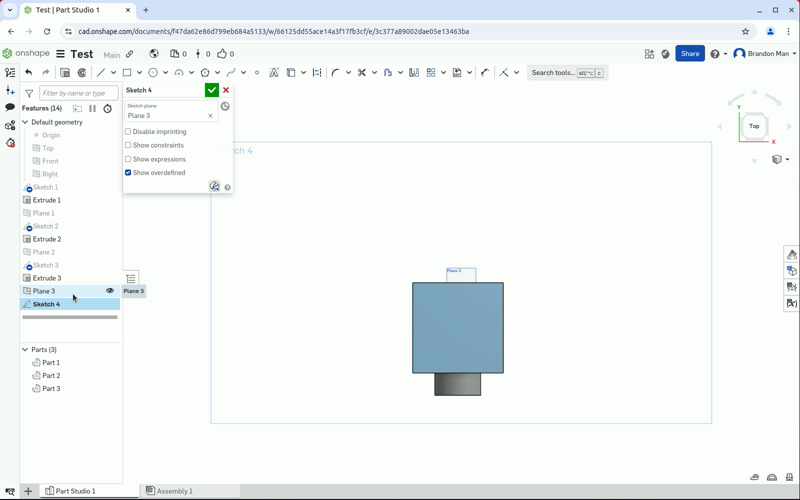
mouse_move(73, 352)
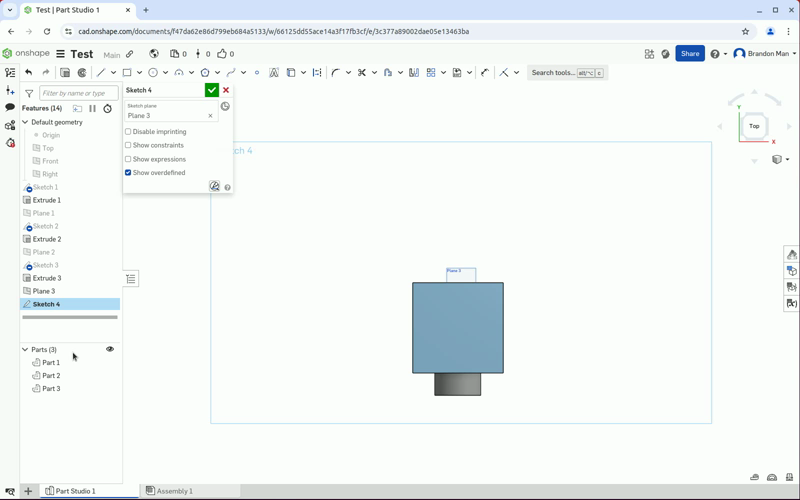
key(y)
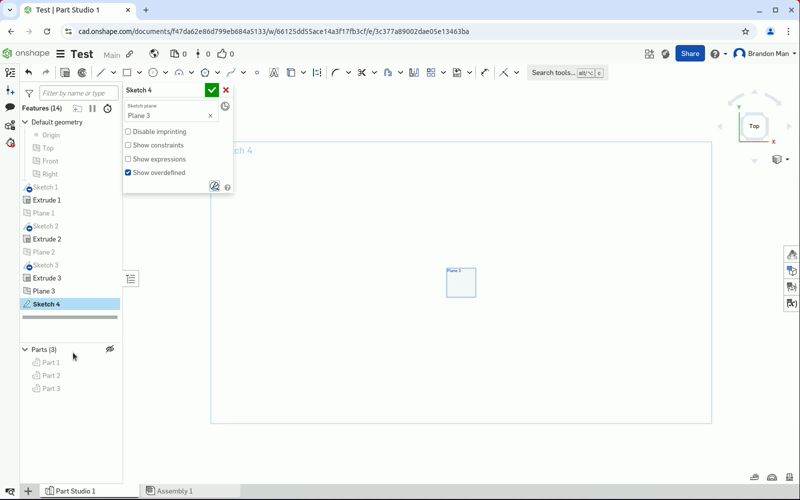
key(c)
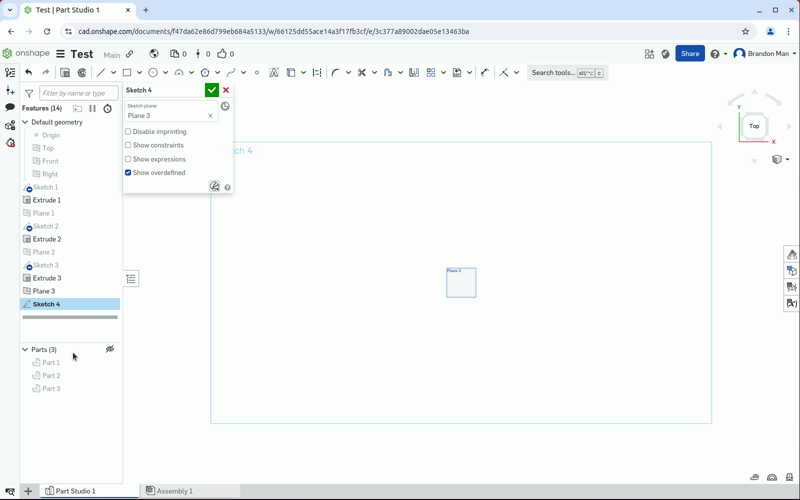
key_down(shift)
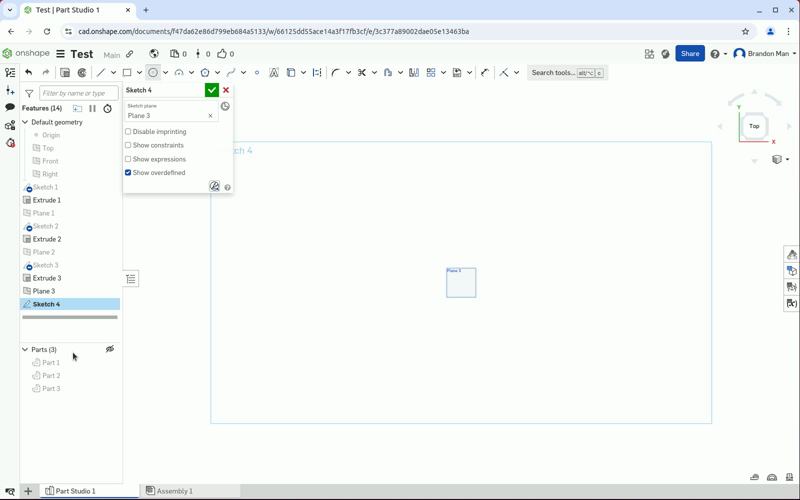
mouse_move(457, 327)
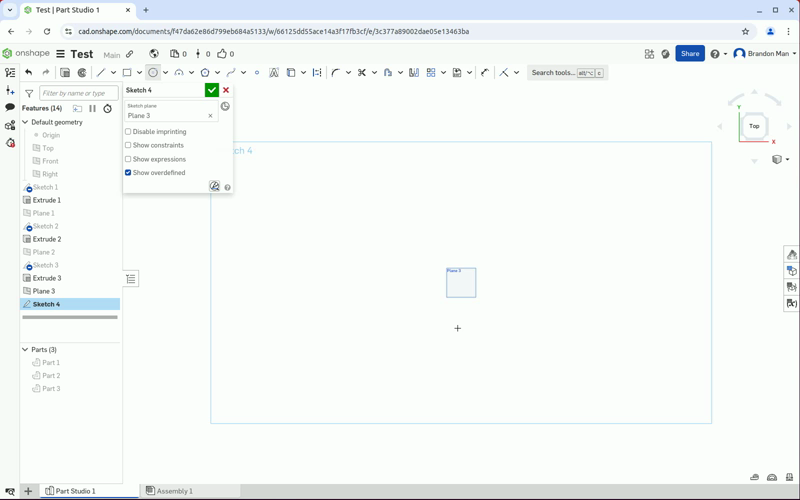
click(457, 327)
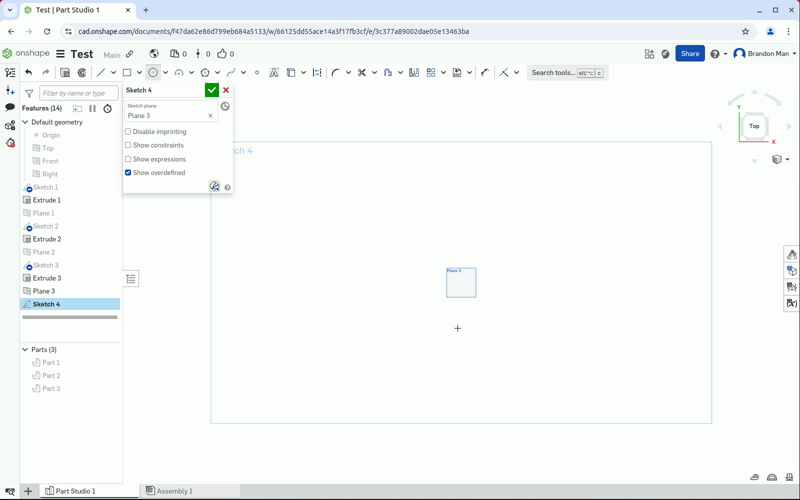
key_up(shift)
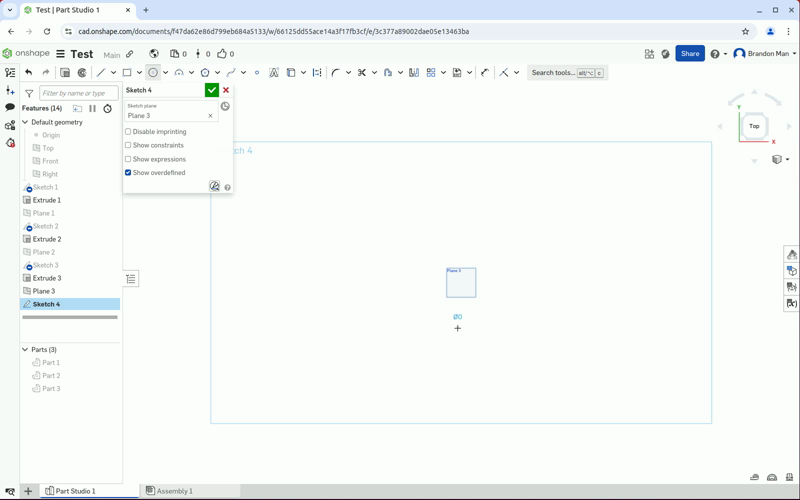
mouse_move(480, 327)
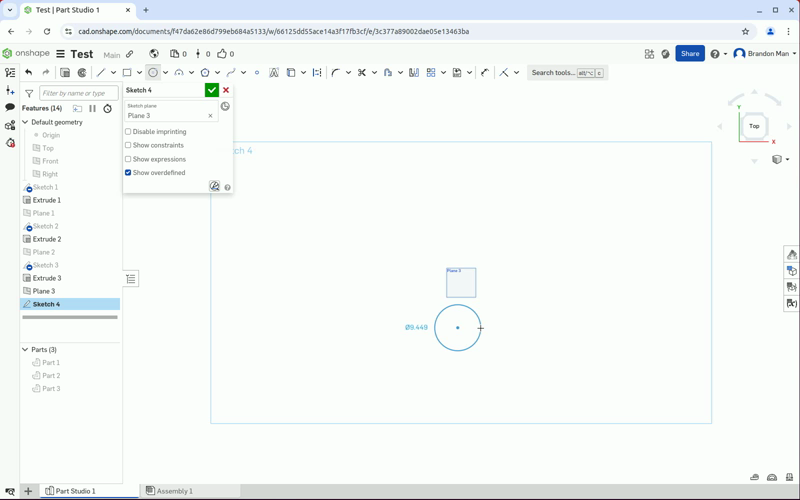
click(480, 327)
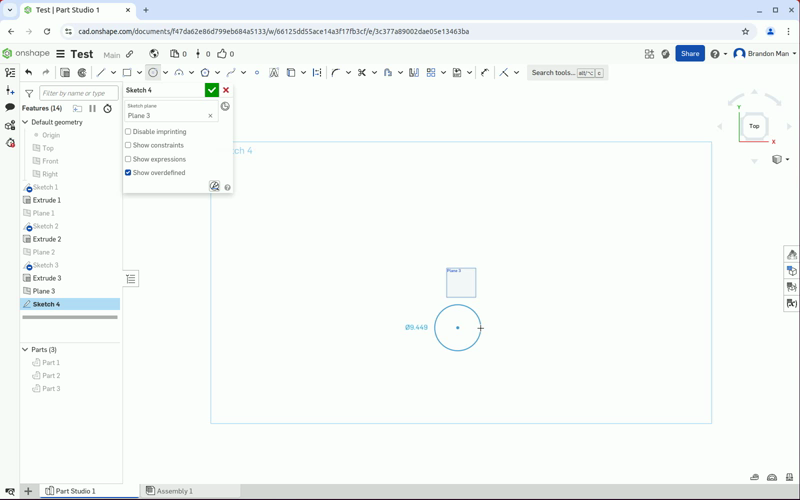
key(esc)
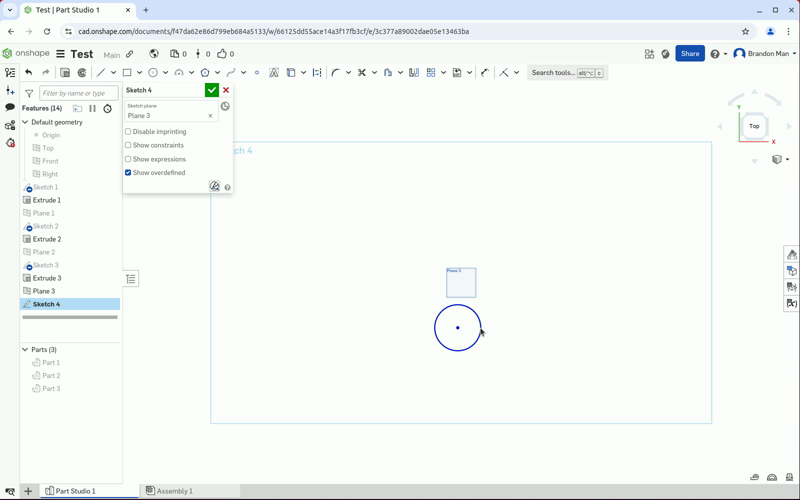
mouse_move(442, 316)
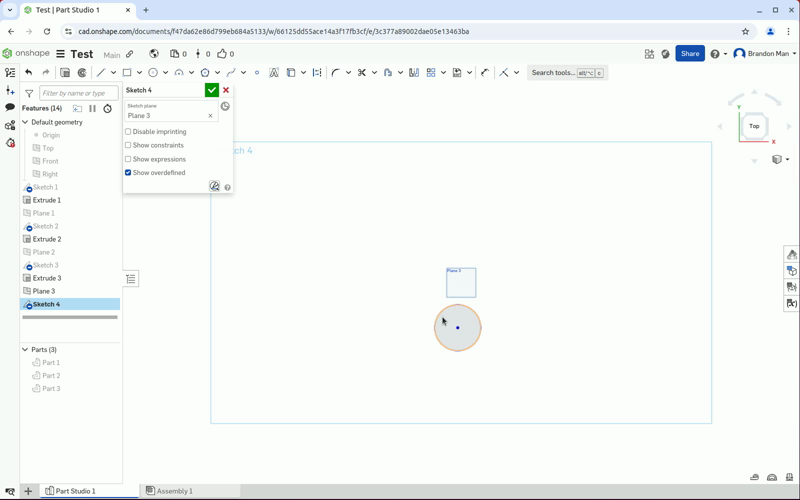
scroll(6)
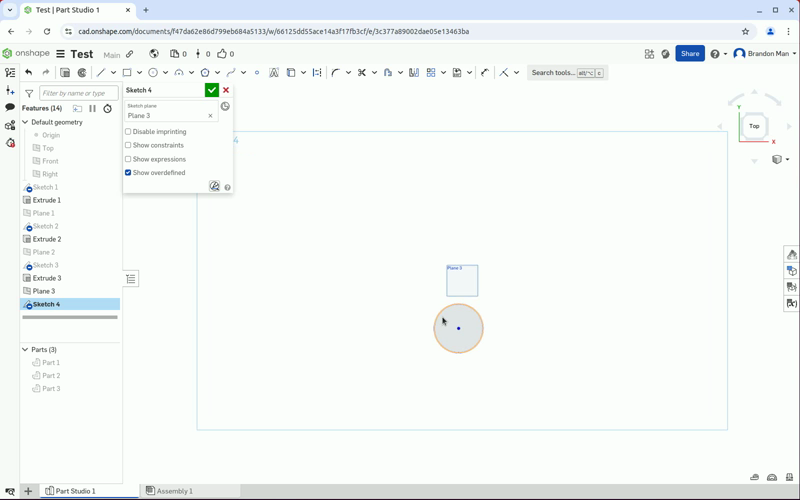
scroll(6)
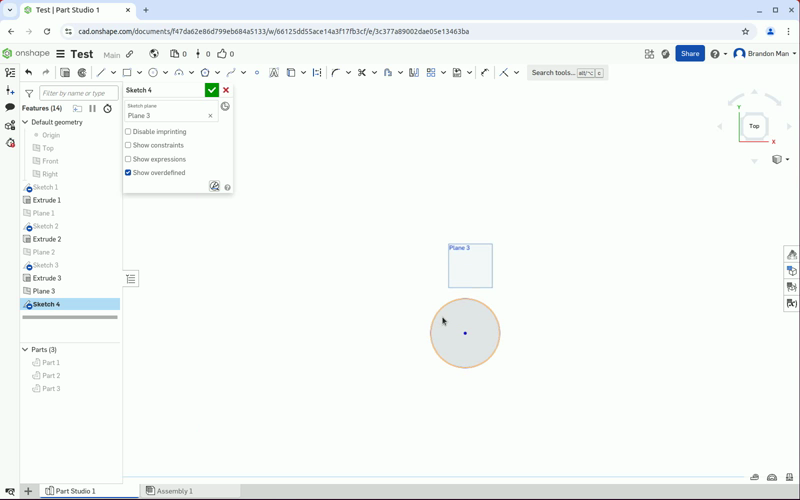
scroll(6)
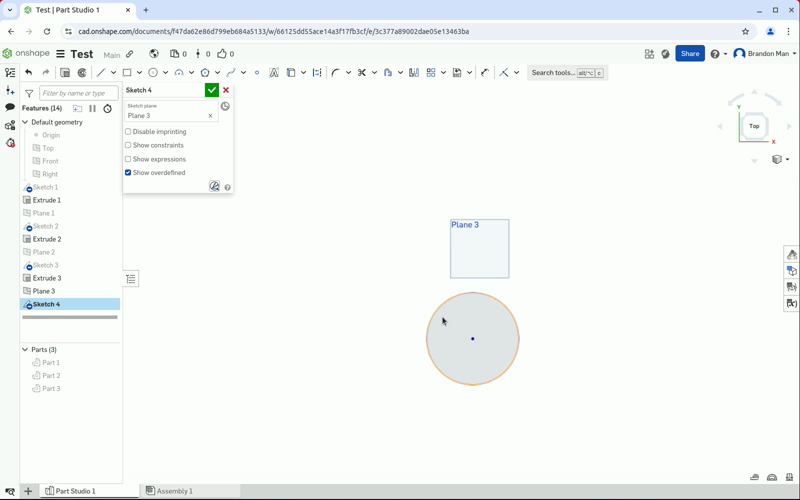
scroll(6)
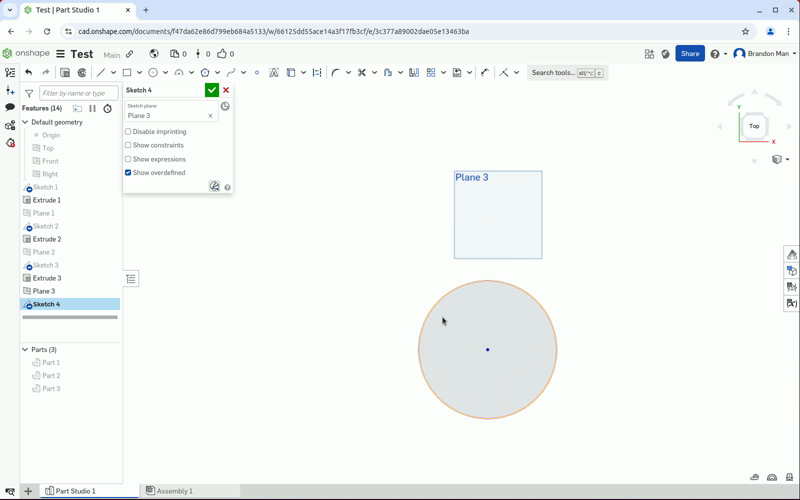
scroll(6)
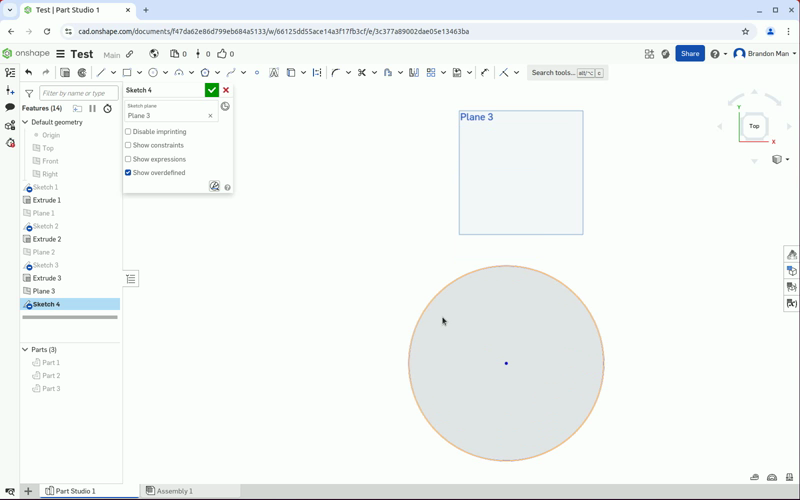
scroll(6)
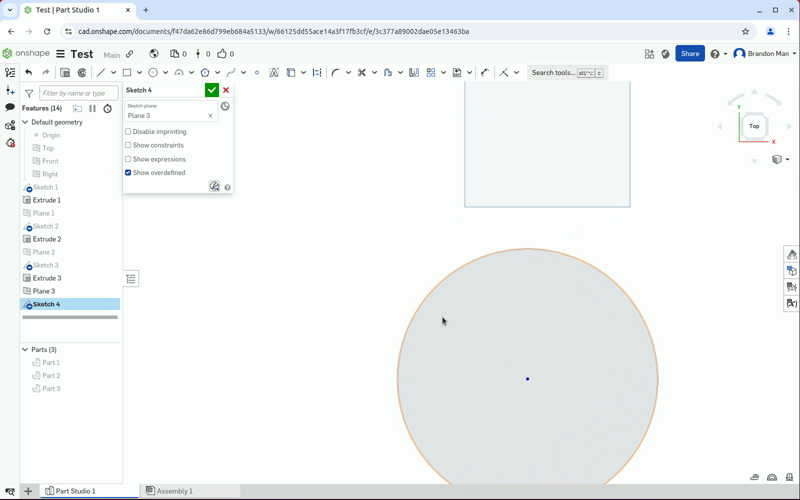
scroll(6)
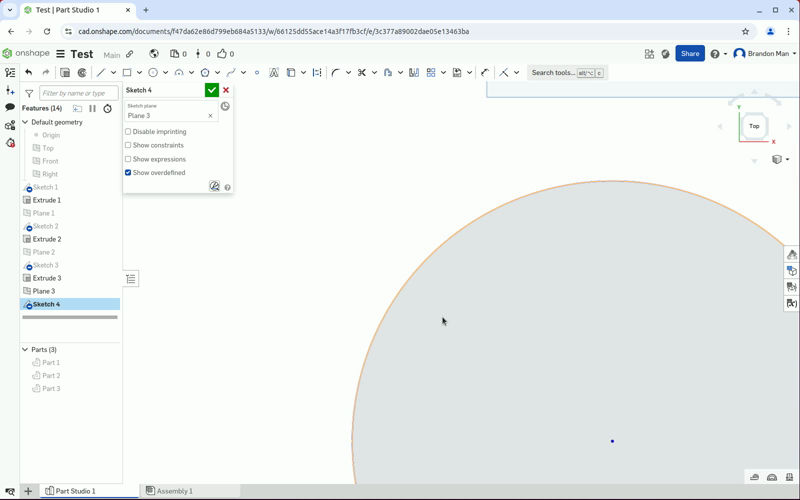
click(442, 316)
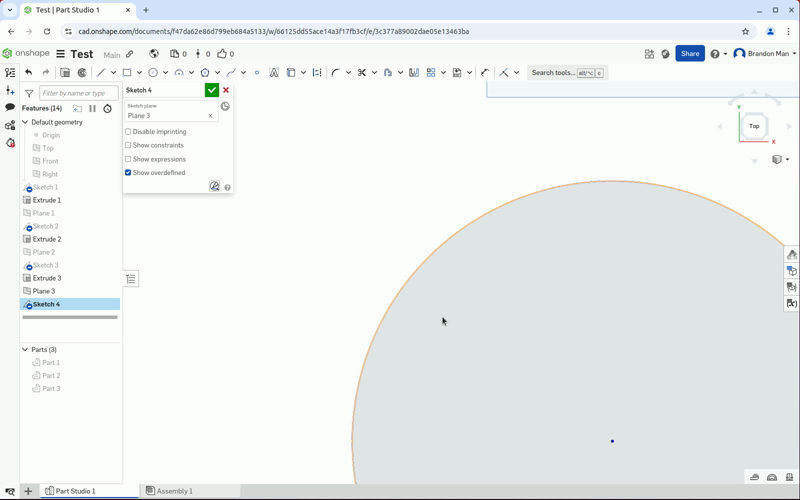
scroll(-6)
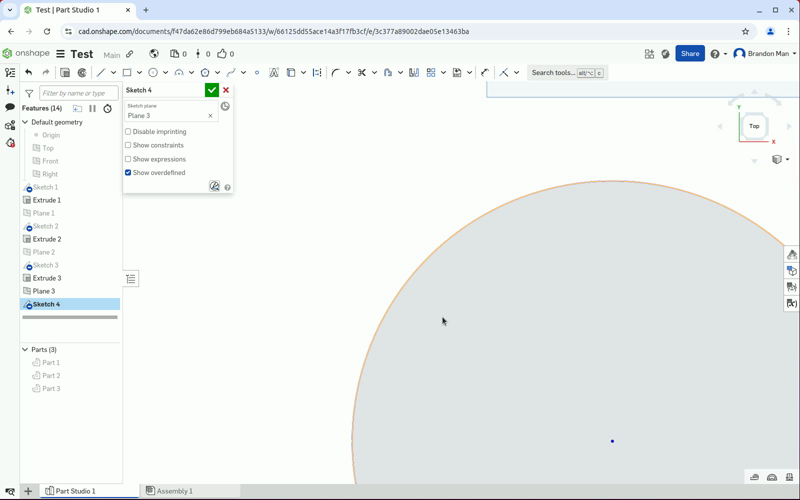
scroll(-6)
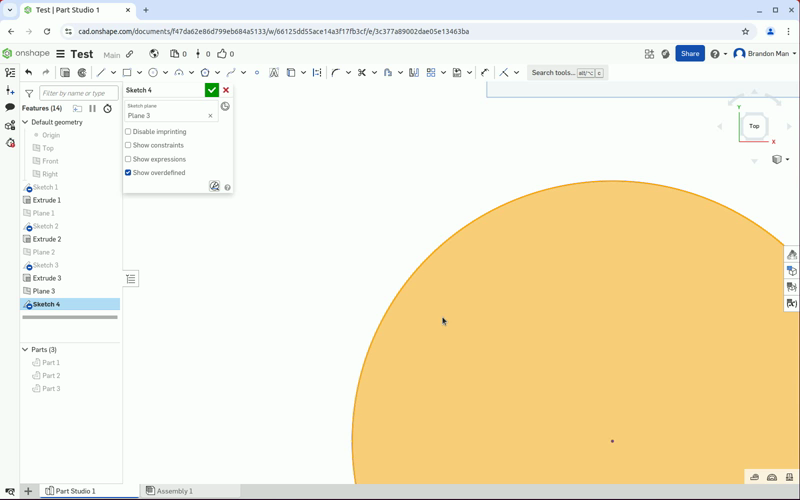
scroll(-6)
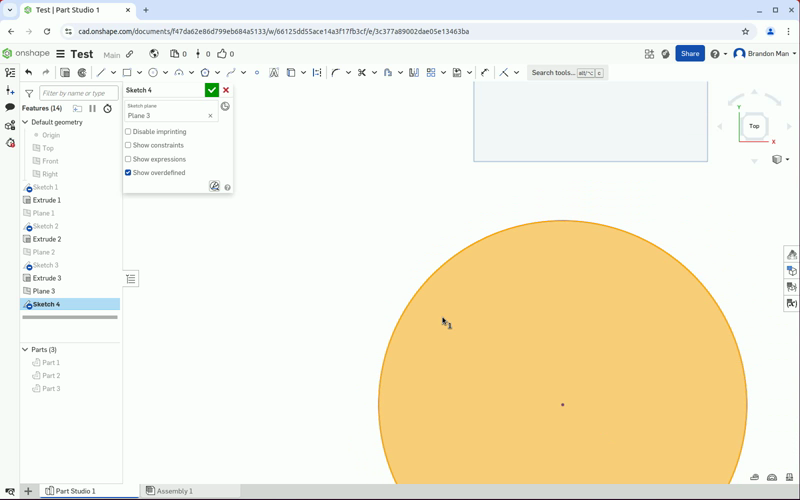
scroll(-6)
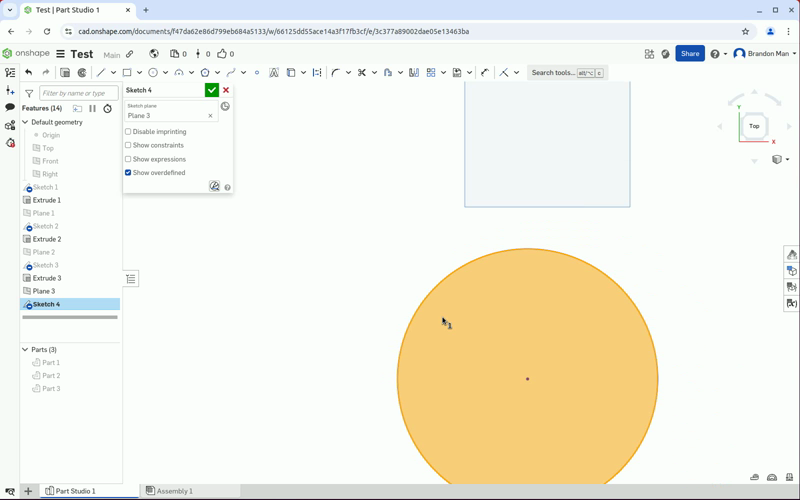
scroll(-6)
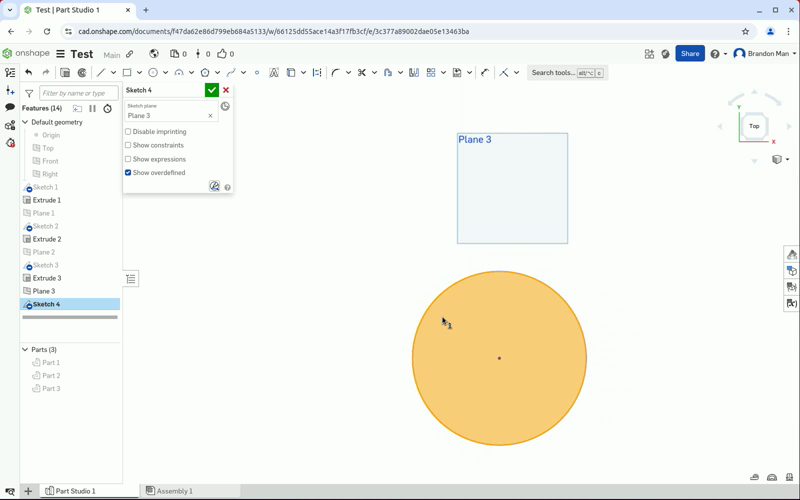
scroll(-6)
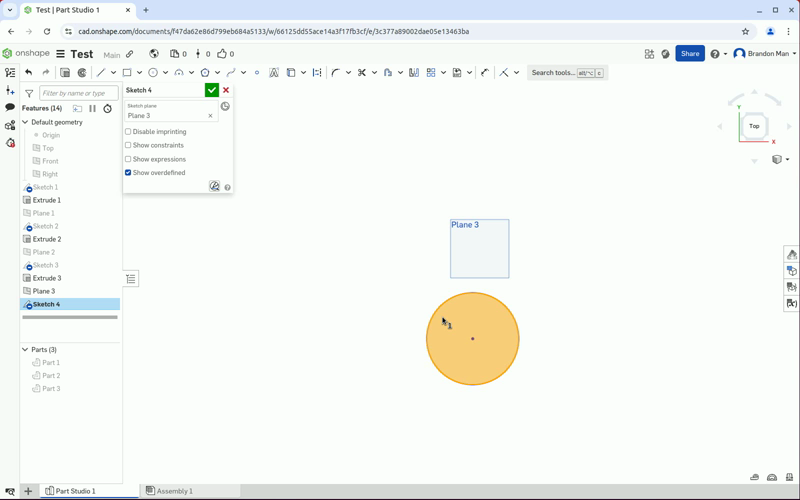
scroll(-6)
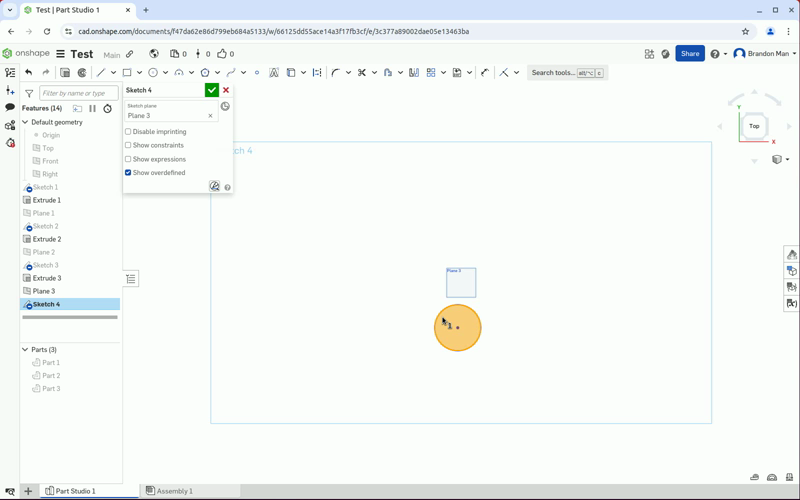
mouse_move(73, 352)
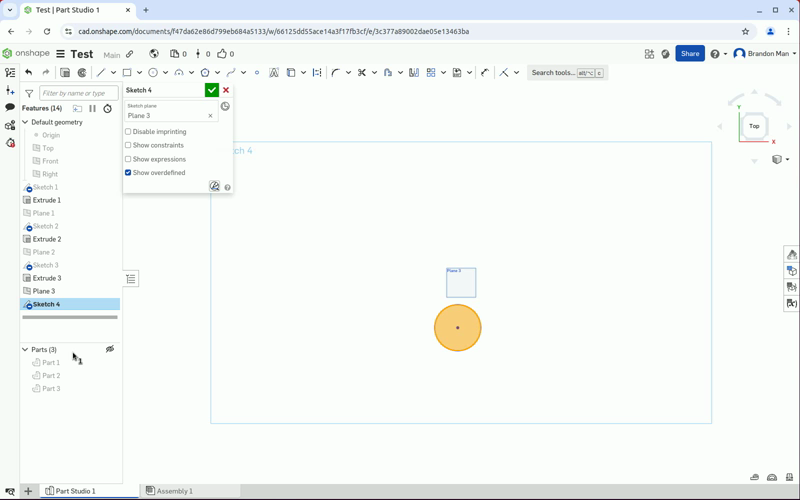
key(shift+y)
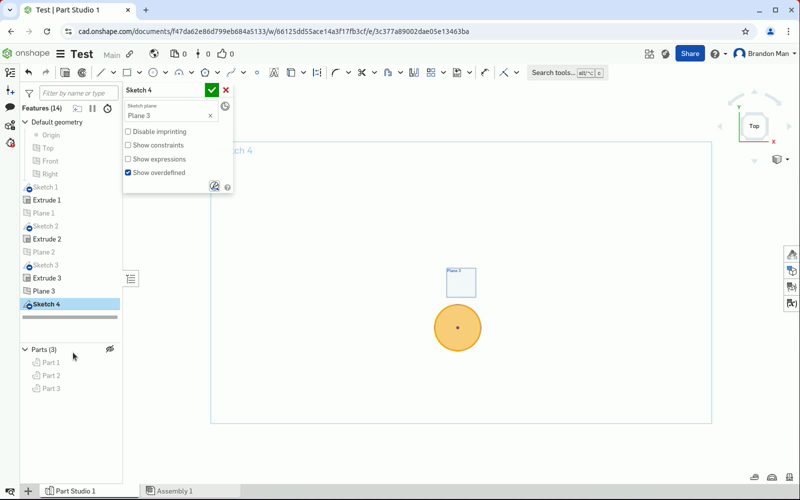
key(shift+e)
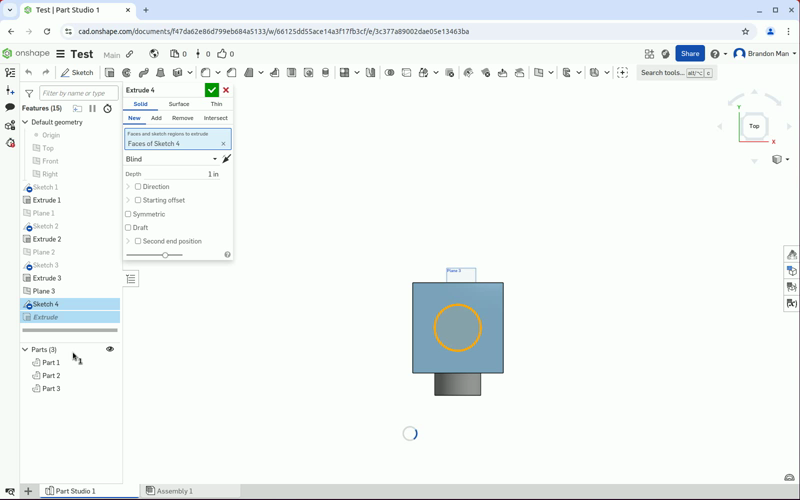
mouse_move(143, 106)
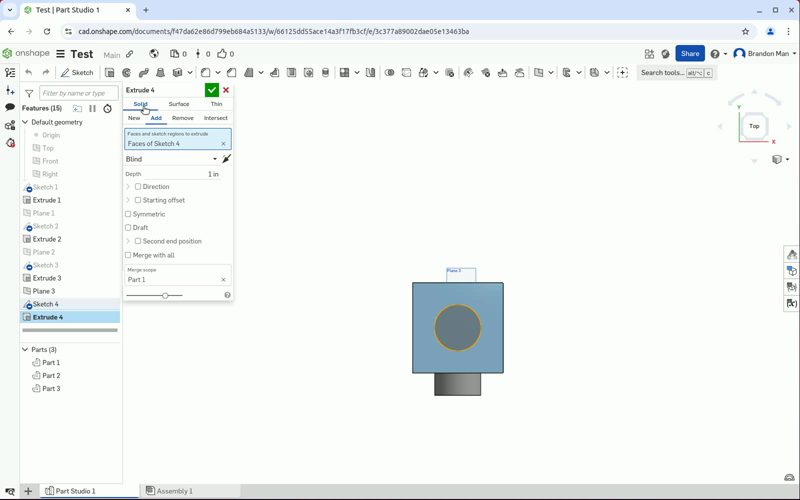
click(143, 106)
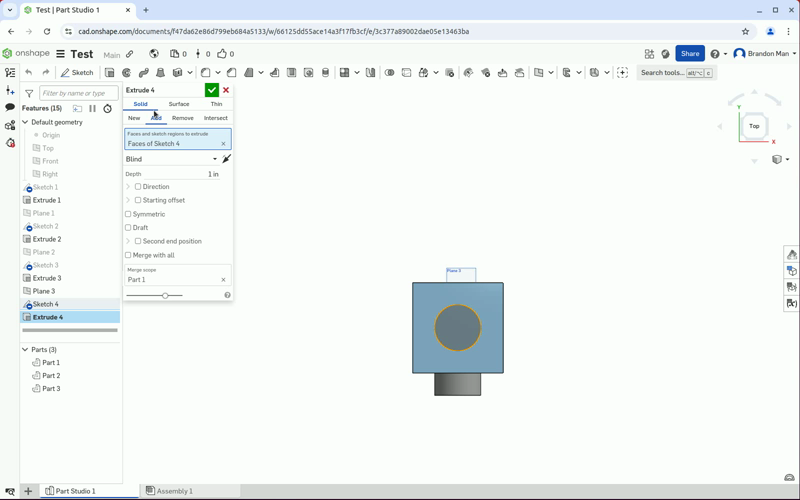
mouse_move(186, 120)
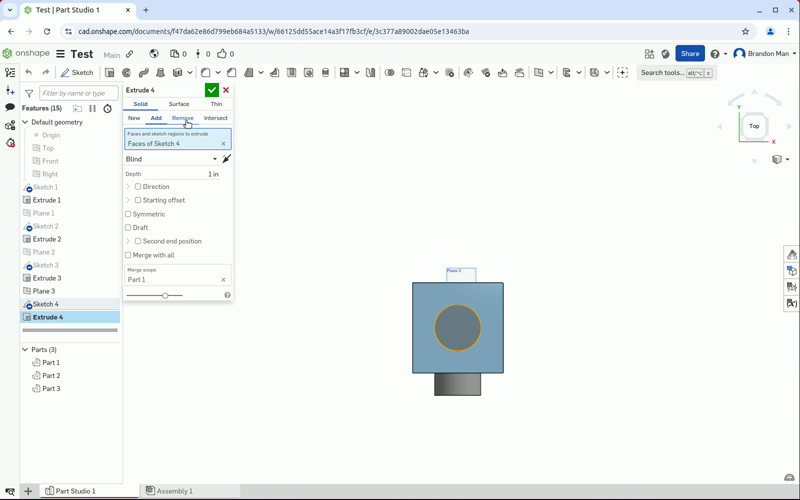
click(186, 120)
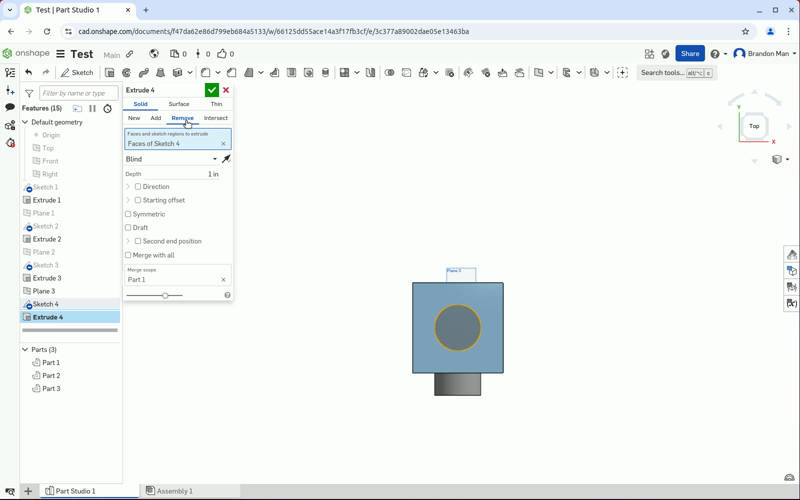
key(tab, 4)
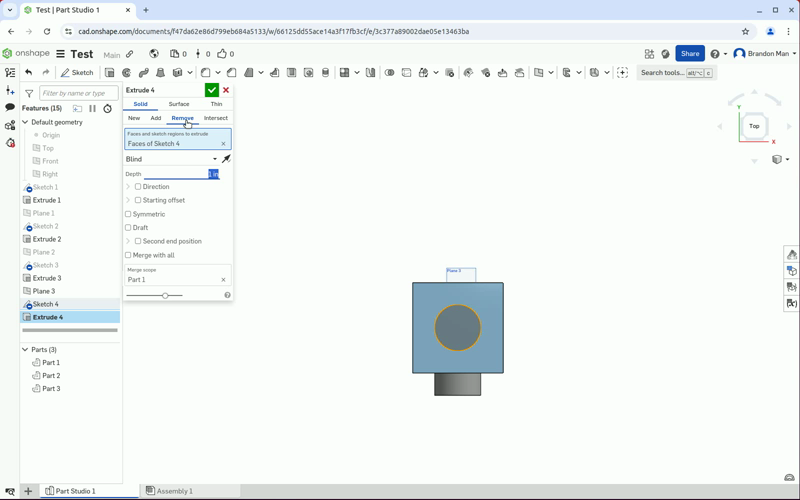
text(18.535)
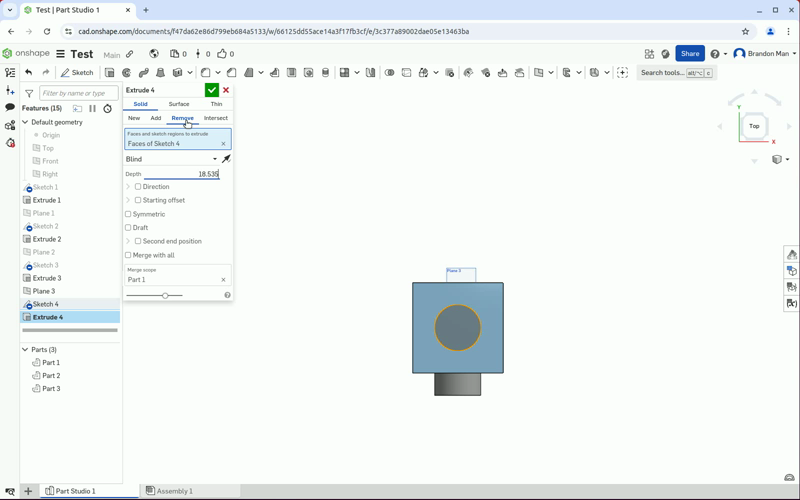
key(tab, 6)
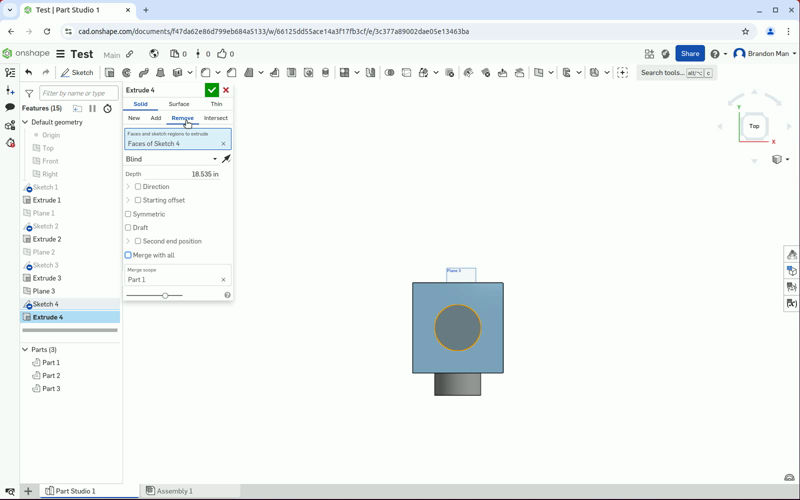
key(space)
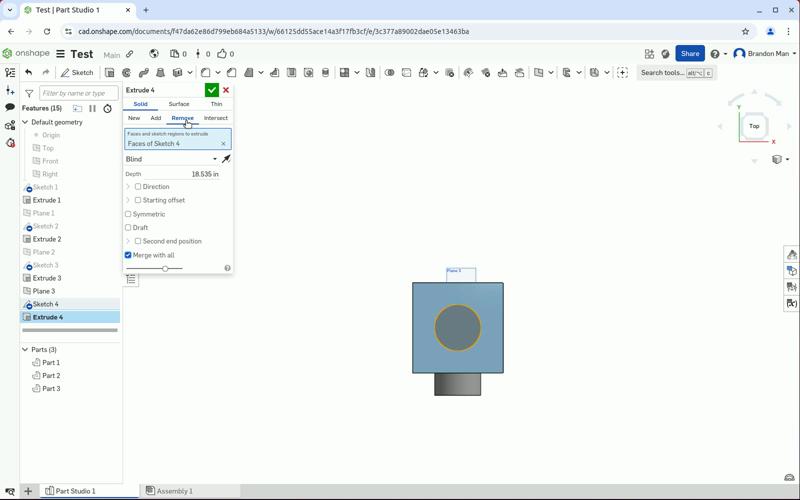
key(enter)
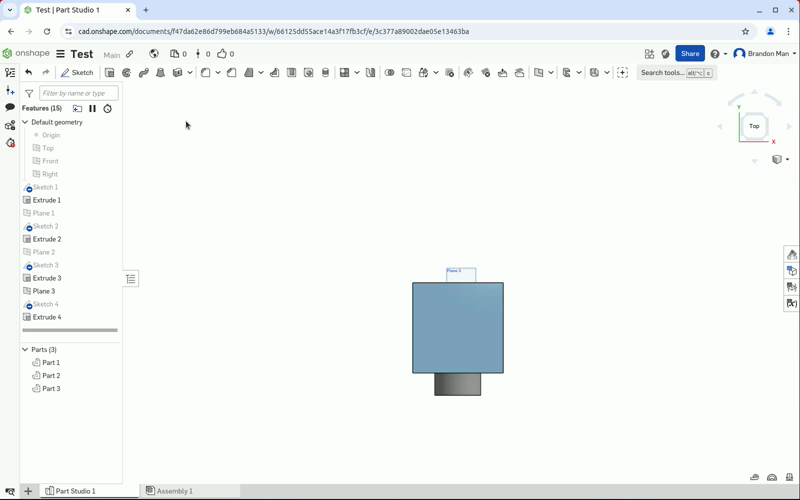
key(shift+h)
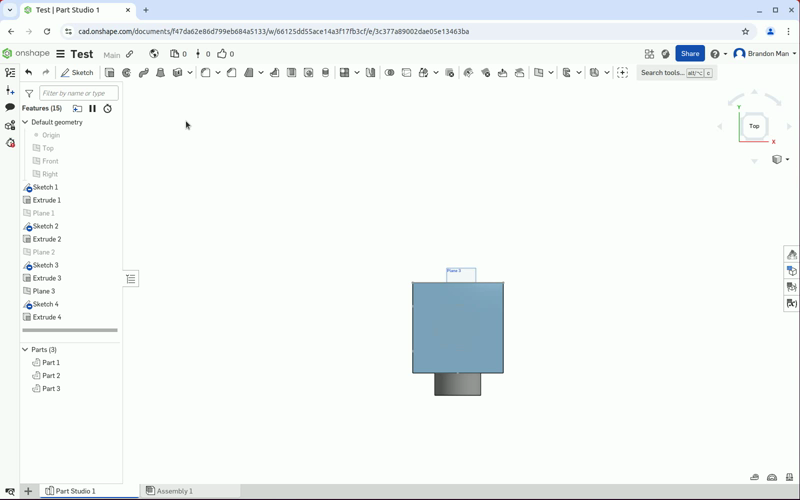
key(shift+h)
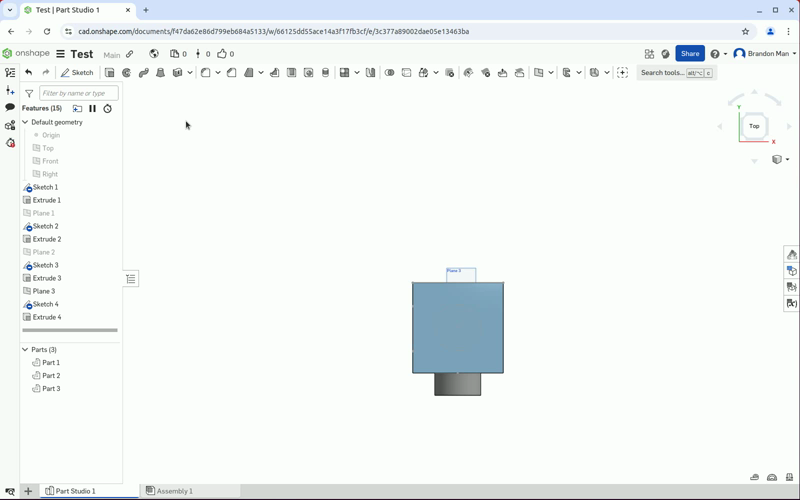
key(shift+7)
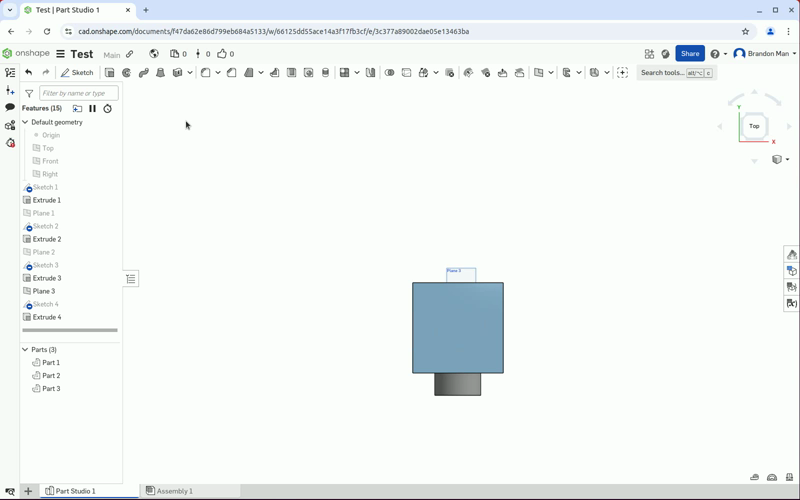
key(up, 3)
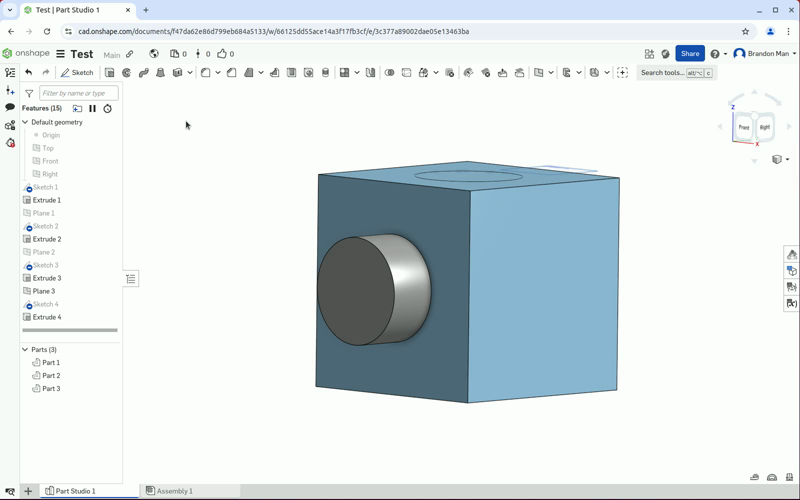
key(left, 3)
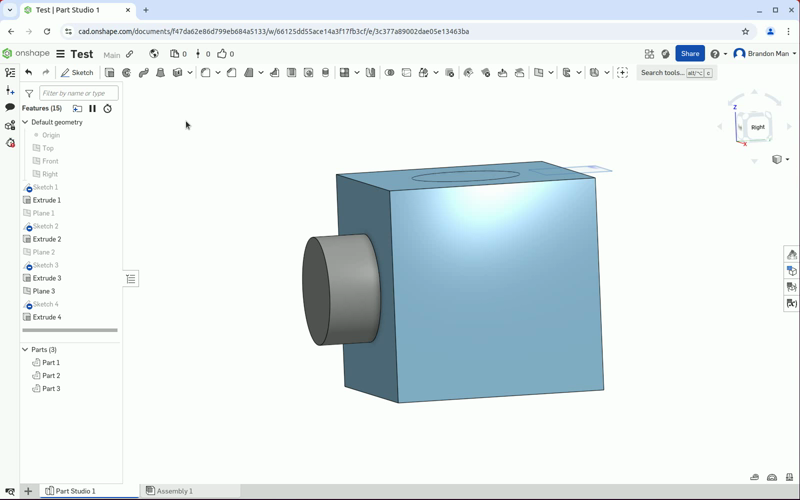
key(right, 3)
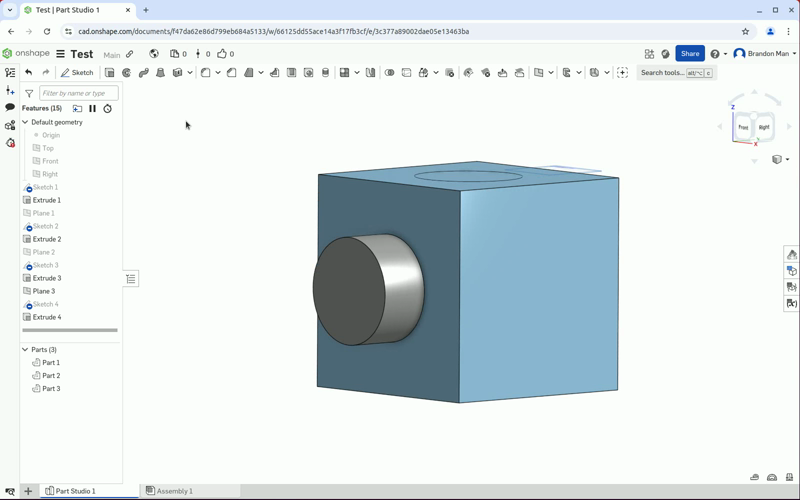
key(down, 3)
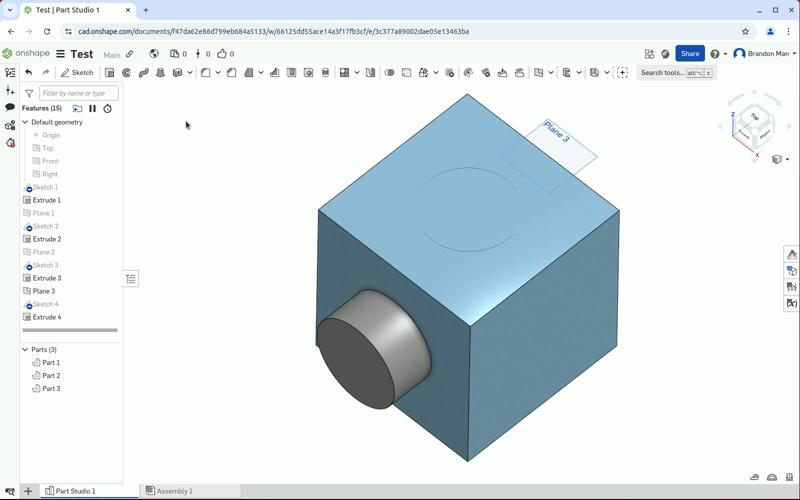
mouse_move(73, 189)
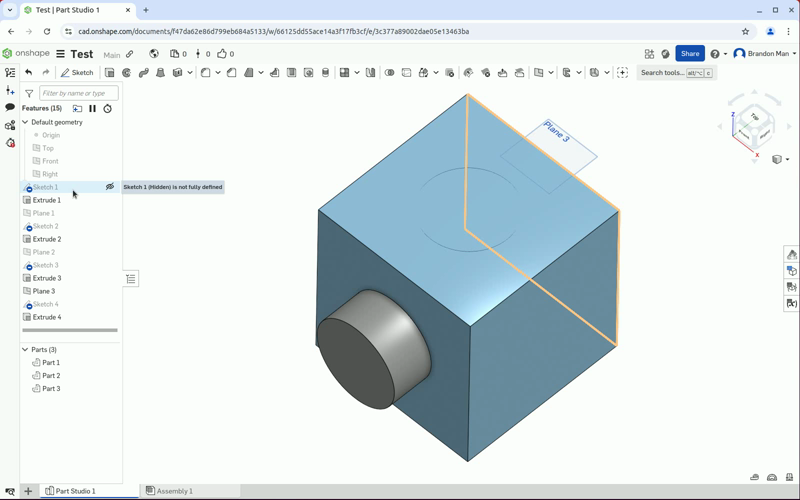
click(73, 189)